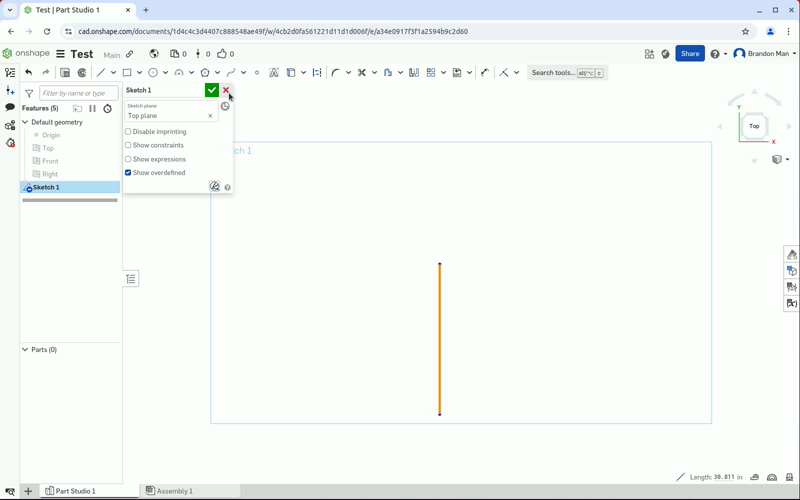
key(shift+h)
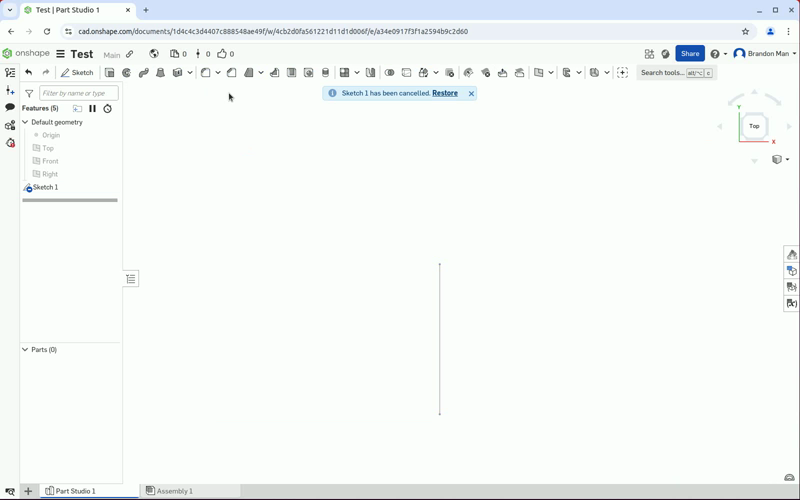
key(shift+s)
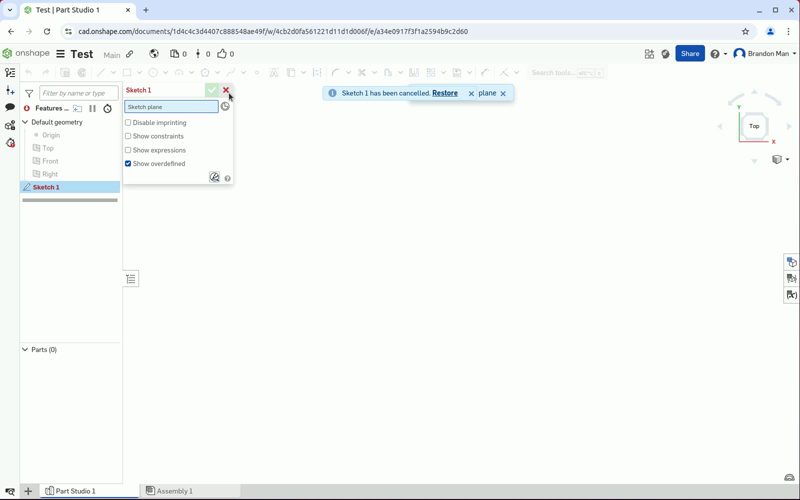
mouse_move(73, 150)
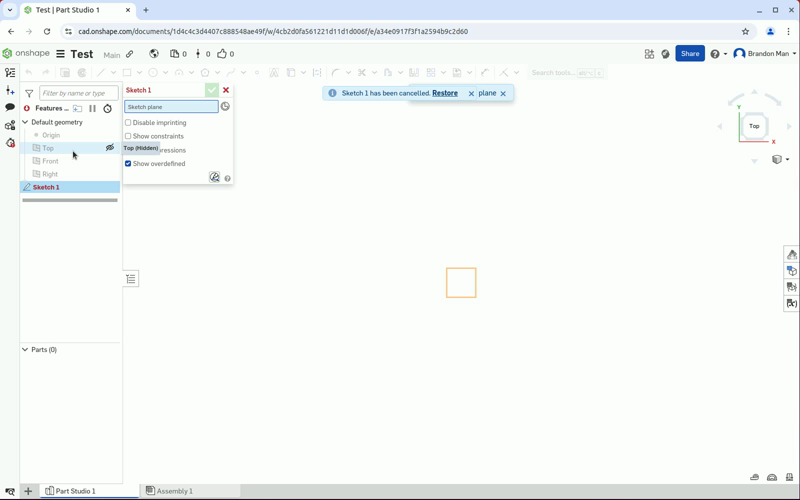
click(73, 150)
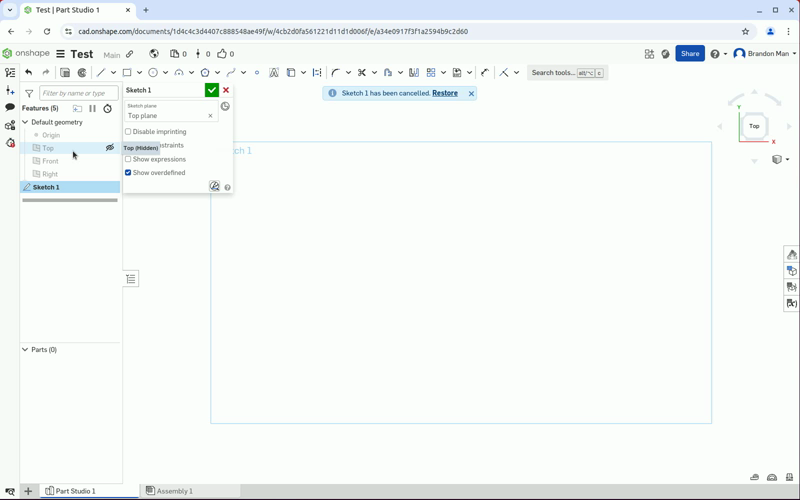
mouse_move(73, 352)
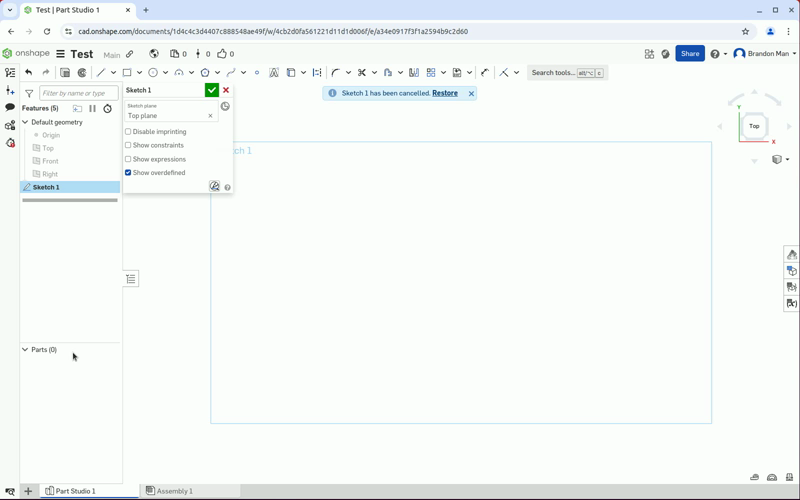
key(y)
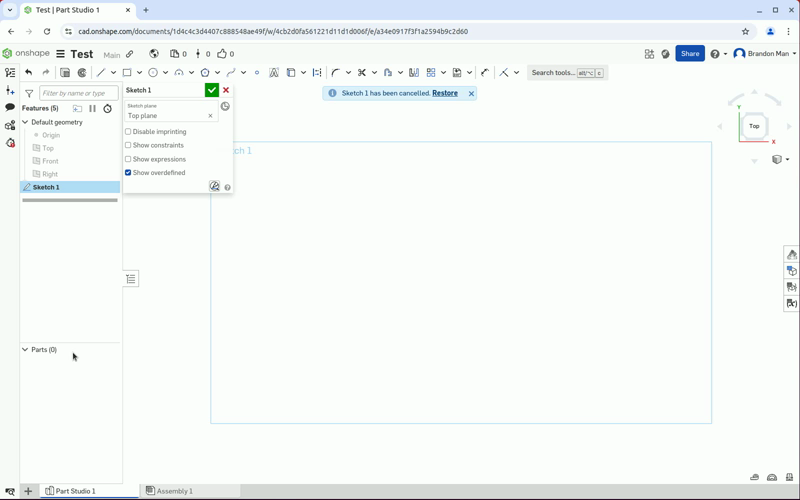
key(l)
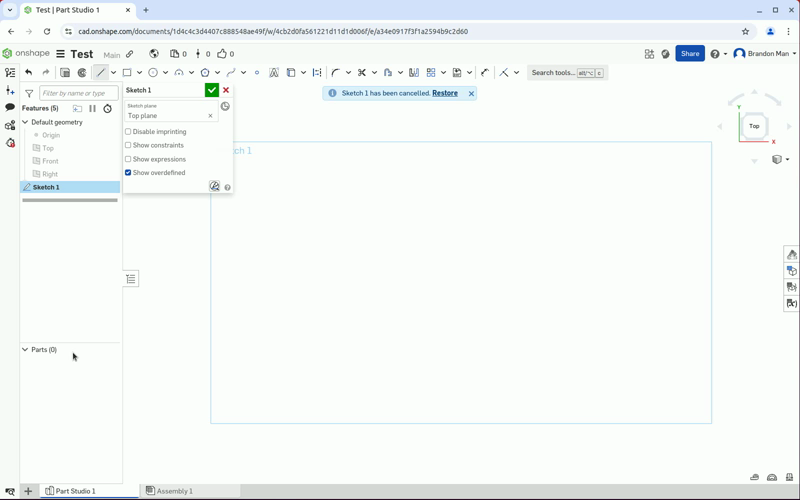
key_down(shift)
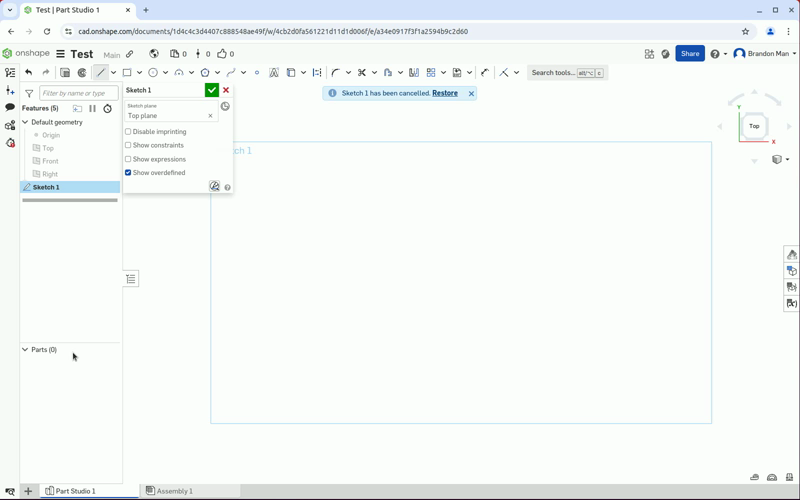
mouse_move(460, 282)
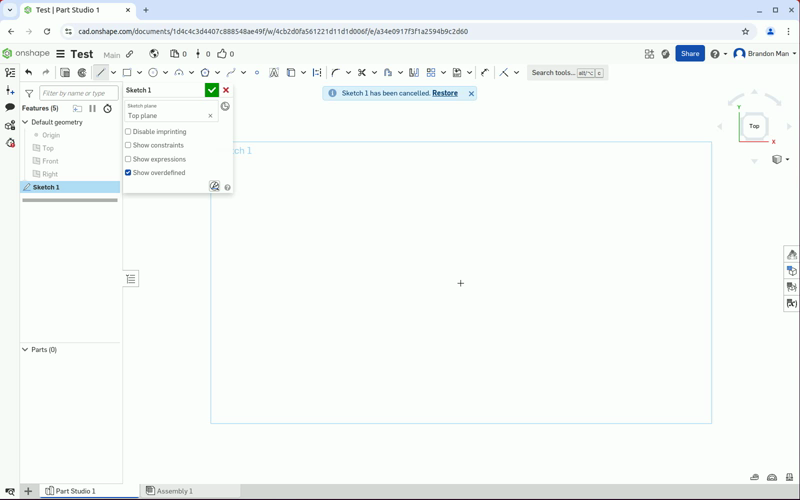
click(460, 282)
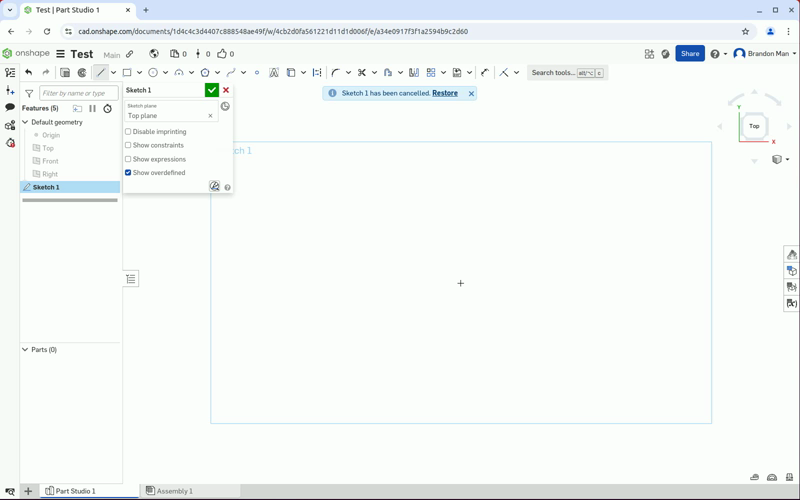
key_up(shift)
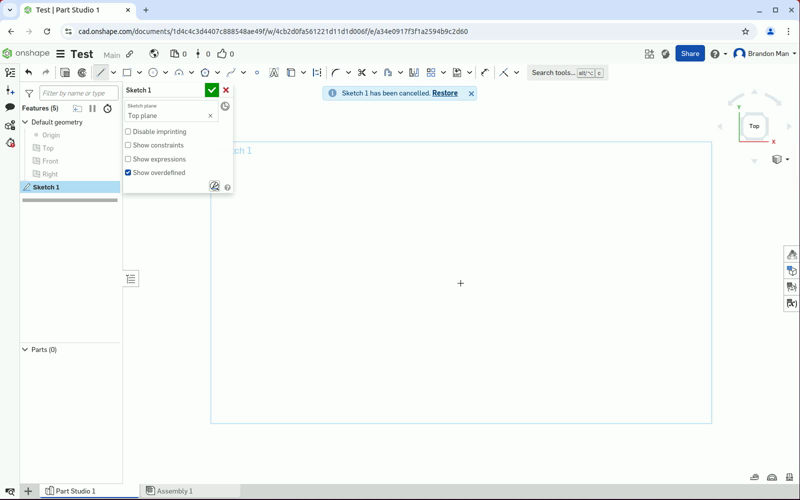
key_down(shift)
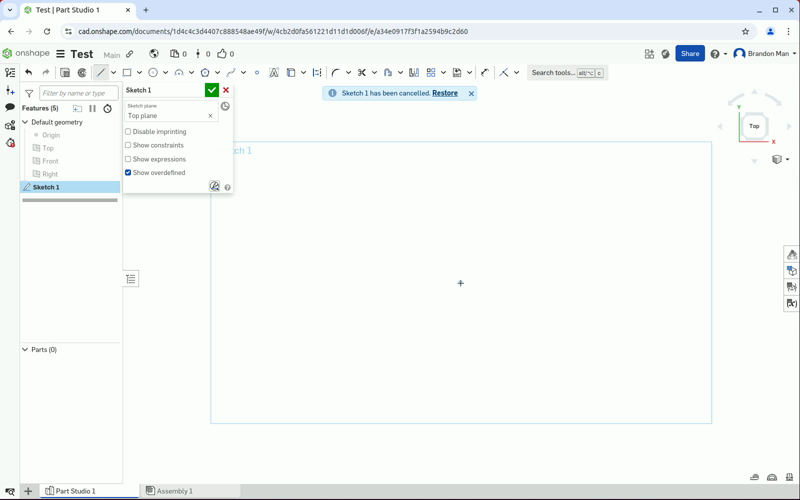
mouse_move(573, 282)
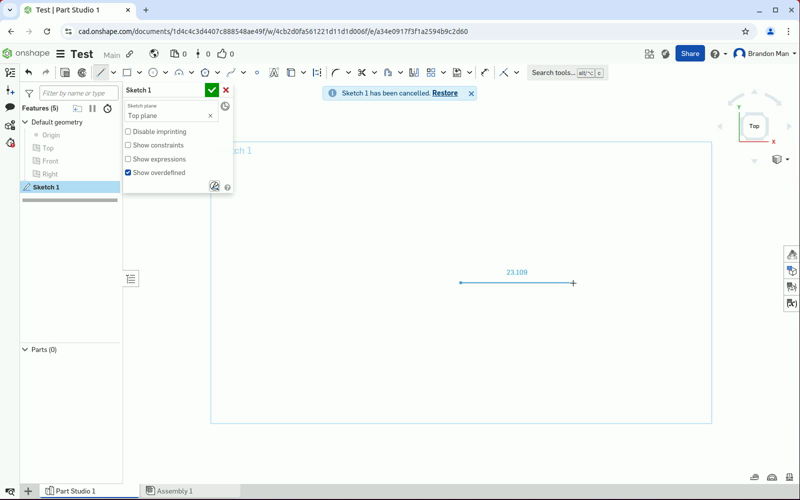
click(573, 282)
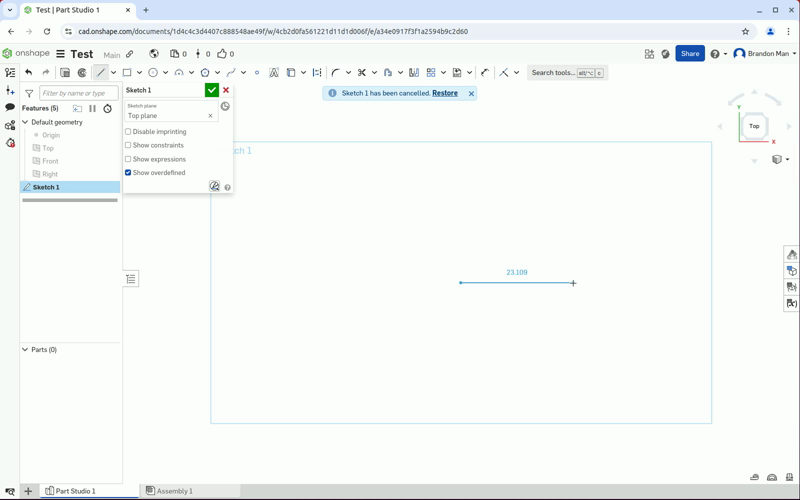
key_up(shift)
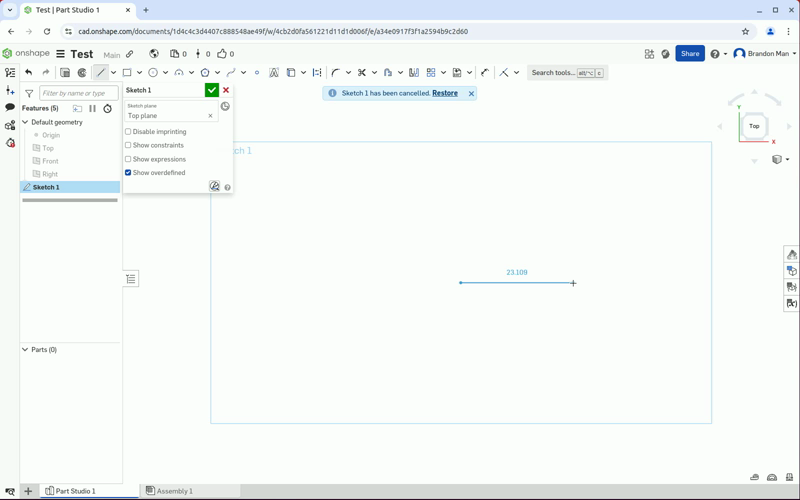
key_down(shift)
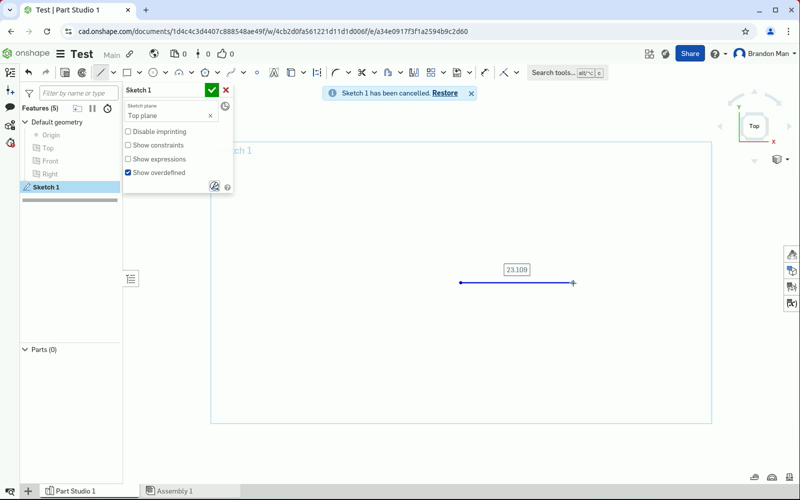
mouse_move(589, 282)
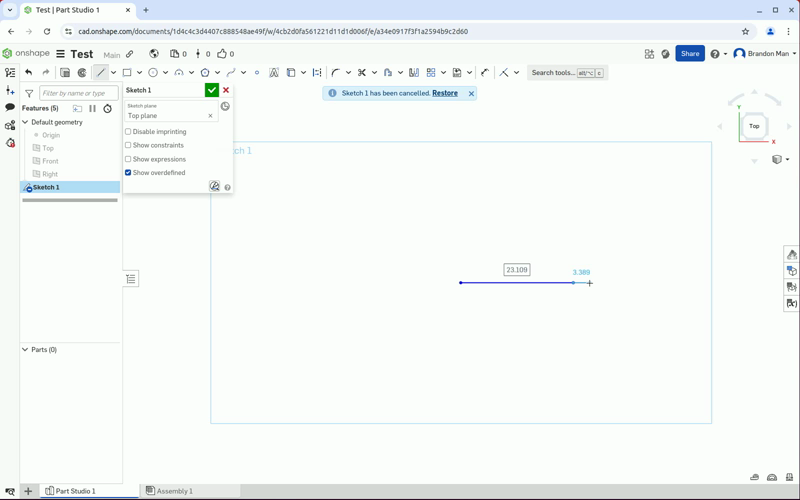
mouse_move(573, 275)
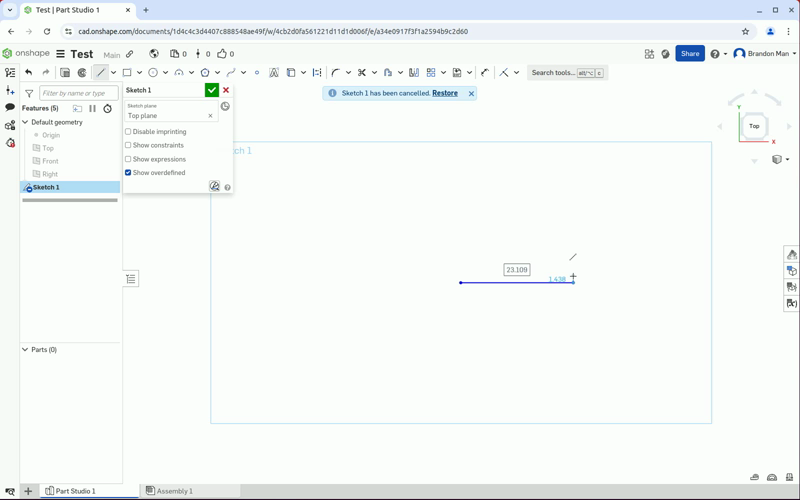
scroll(6)
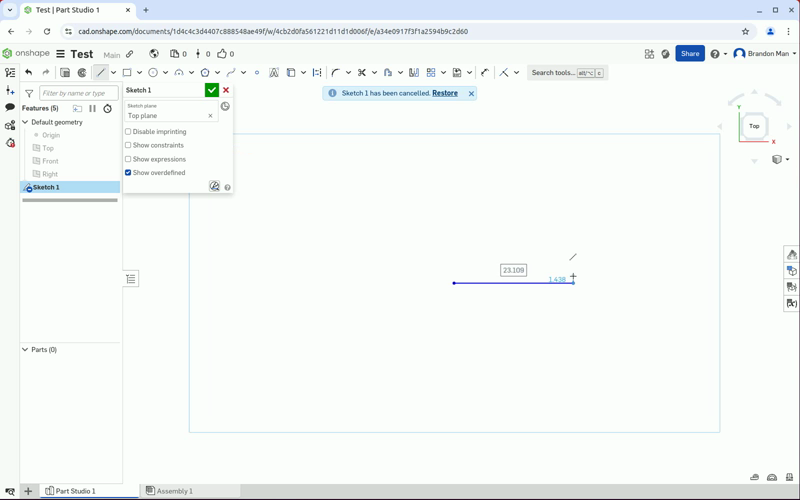
scroll(6)
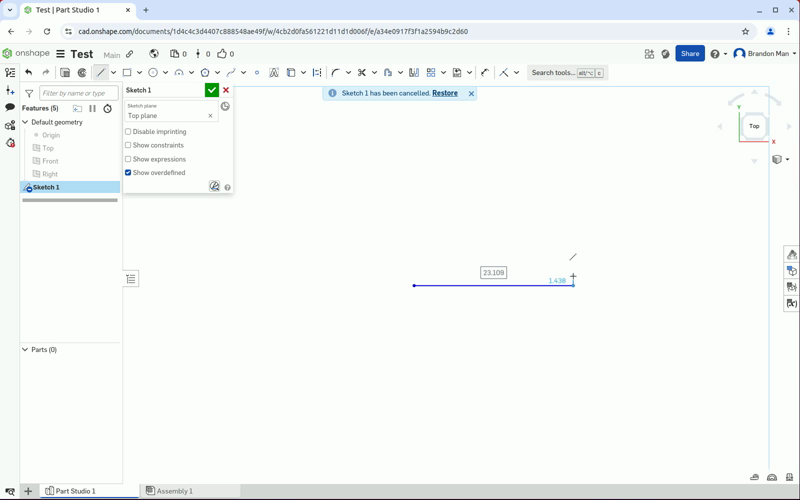
scroll(6)
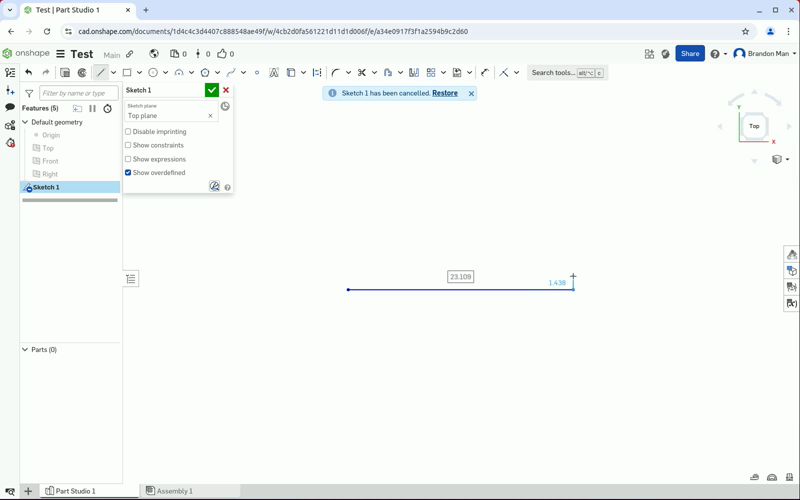
scroll(6)
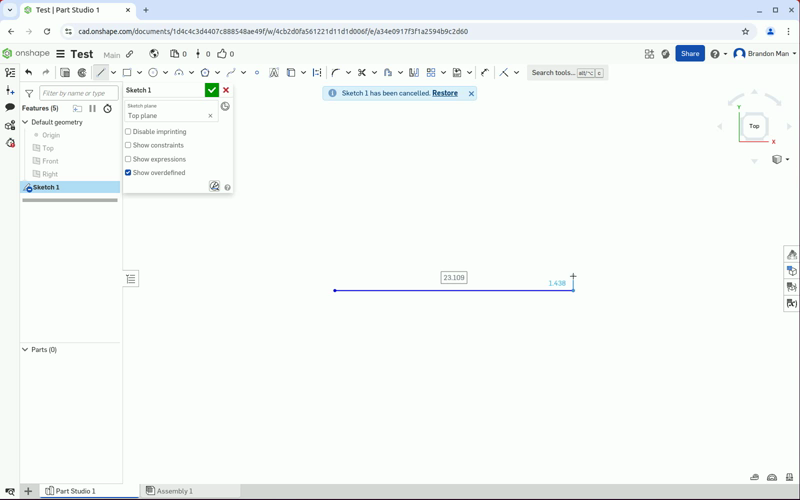
scroll(6)
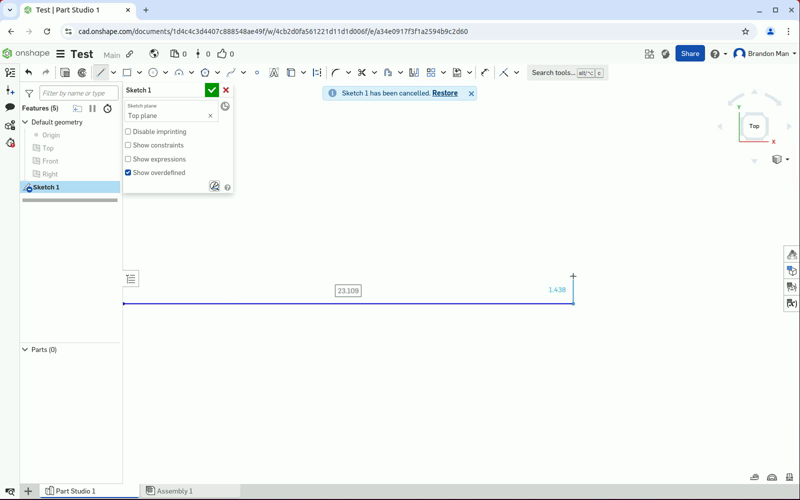
scroll(6)
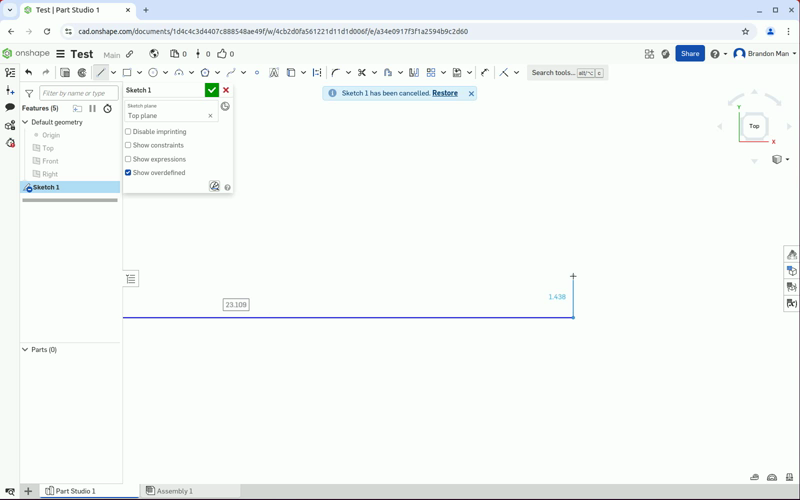
scroll(6)
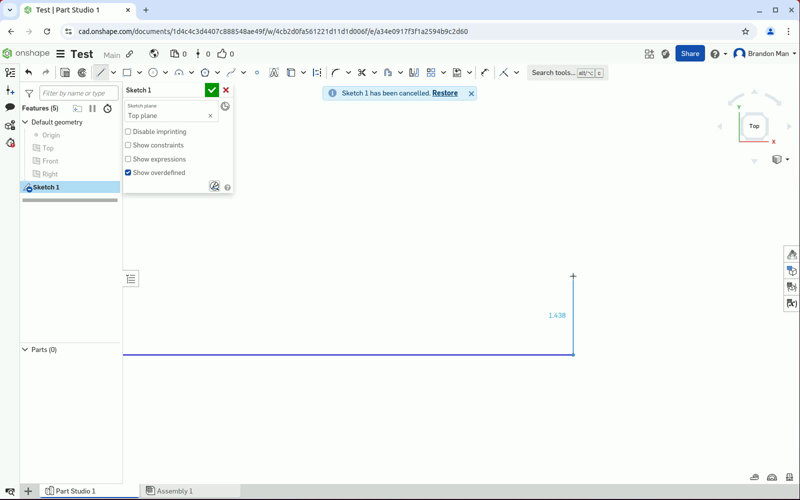
click(573, 275)
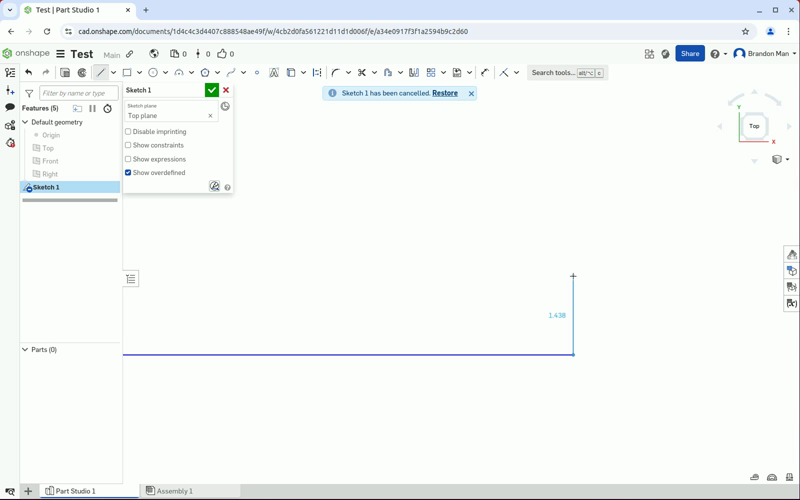
scroll(-6)
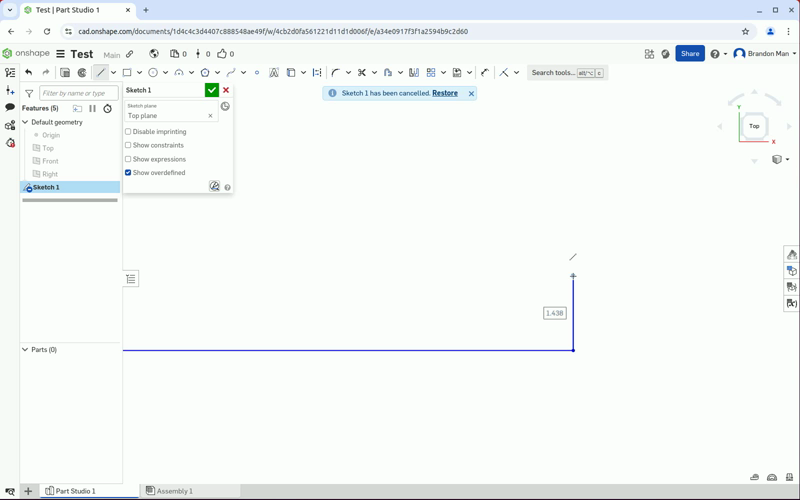
scroll(-6)
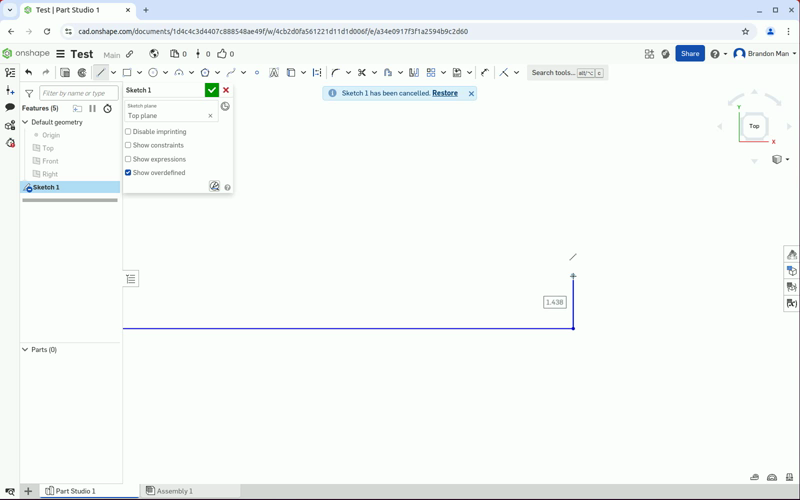
scroll(-6)
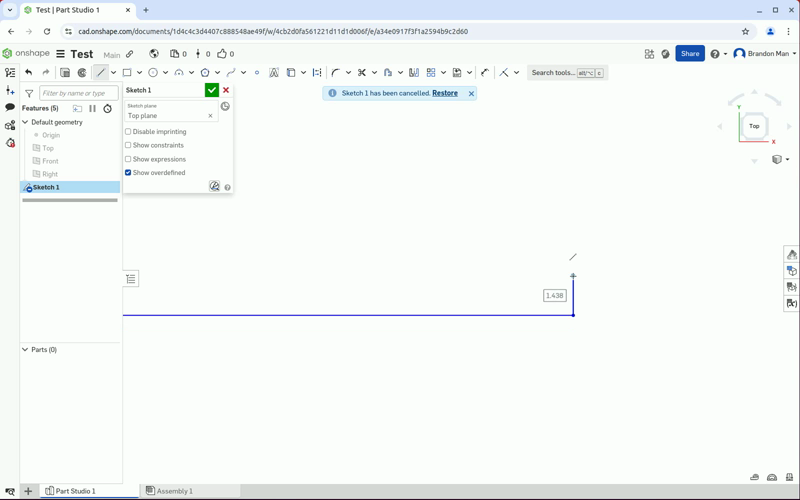
scroll(-6)
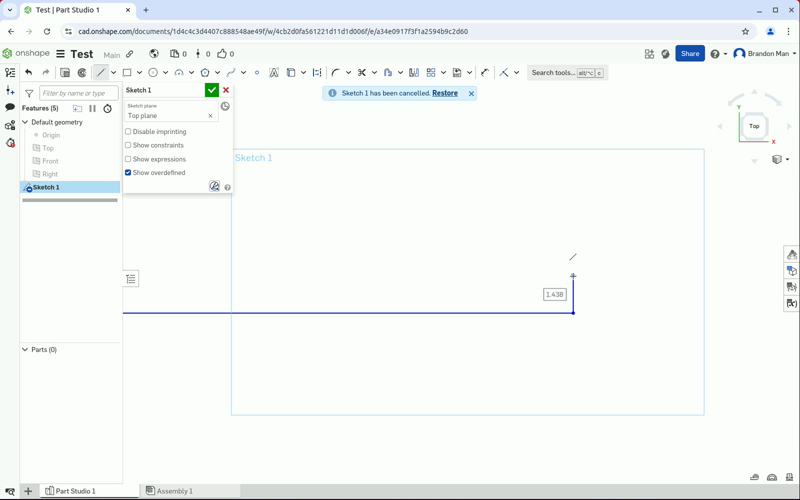
scroll(-6)
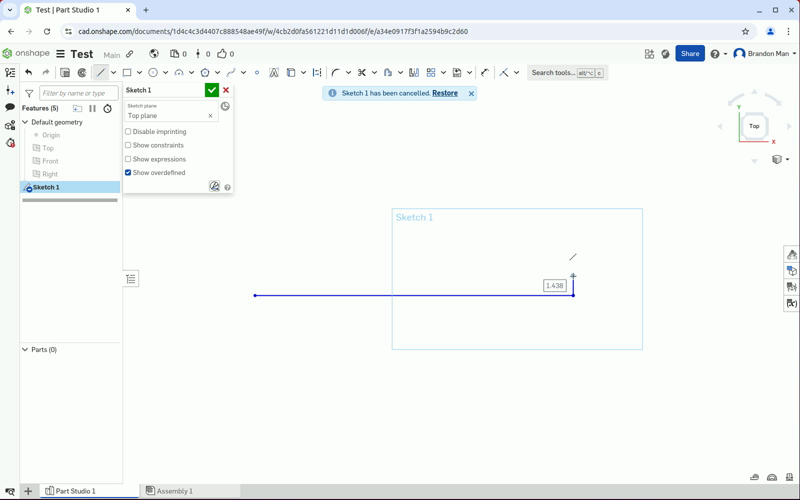
scroll(-6)
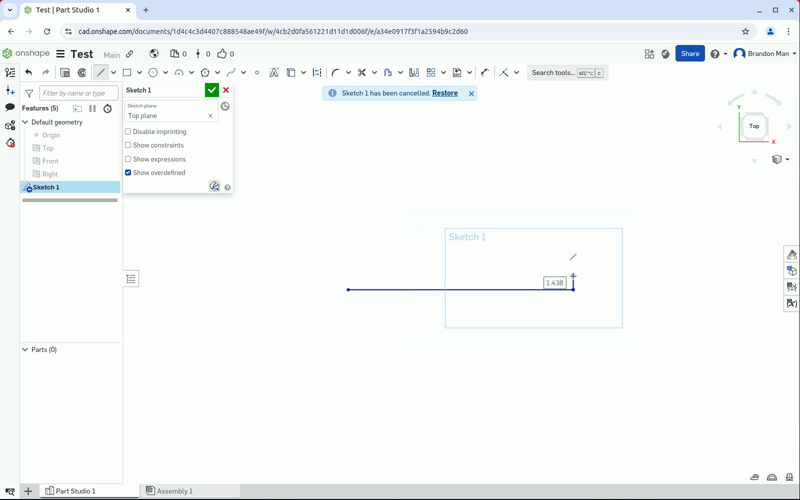
scroll(-6)
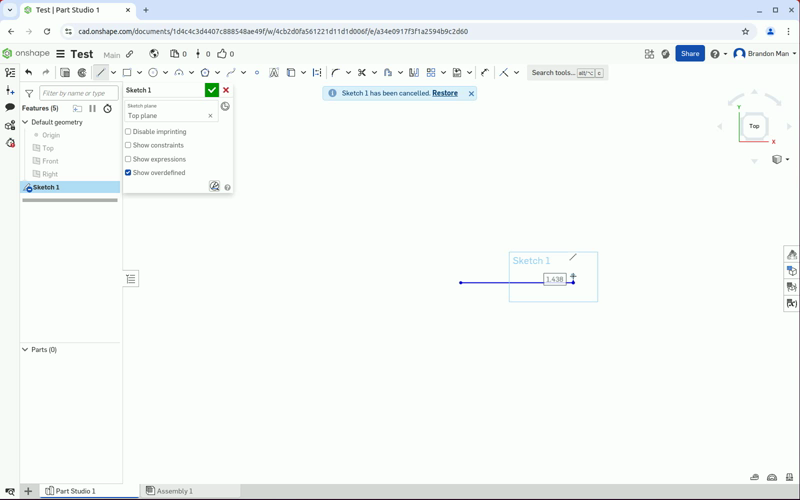
key_up(shift)
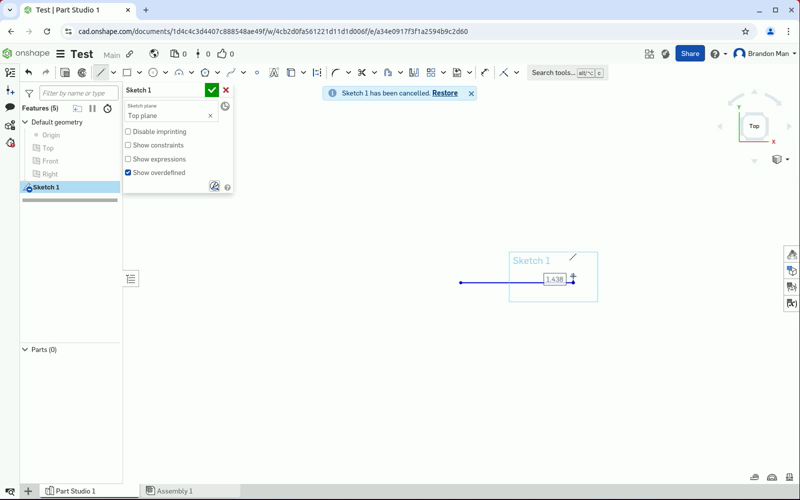
key_down(shift)
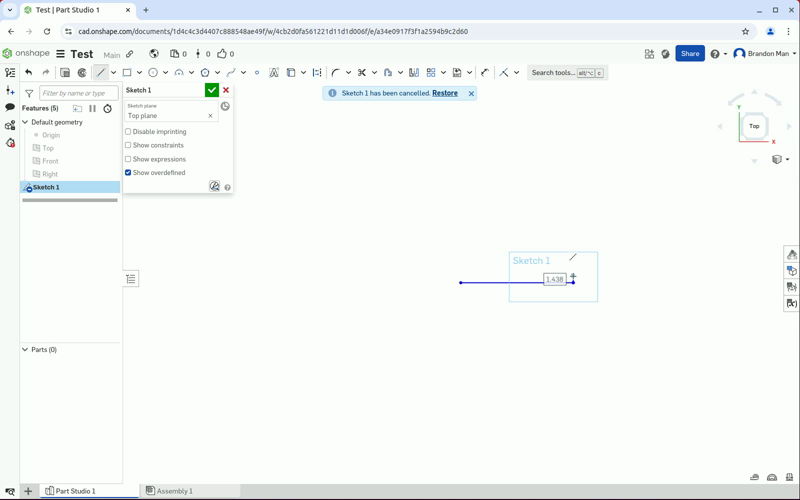
mouse_move(460, 275)
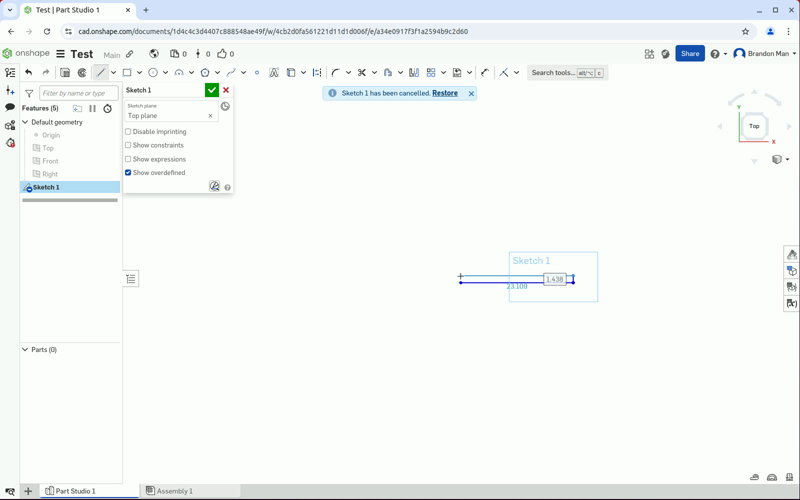
click(460, 275)
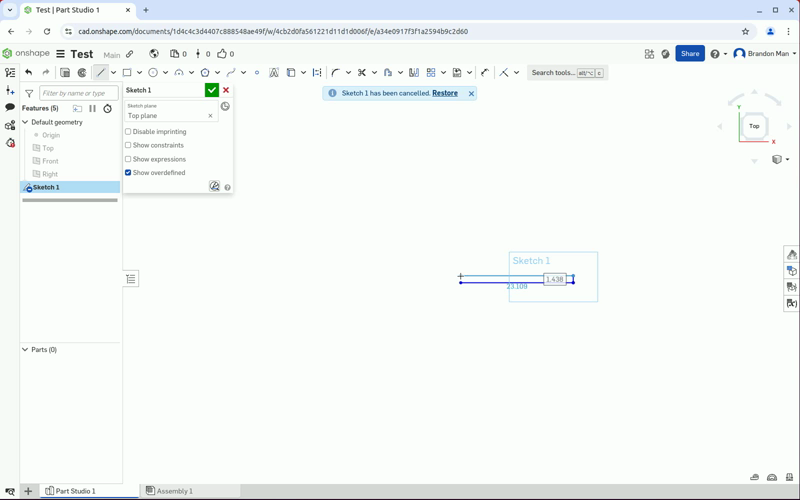
key_up(shift)
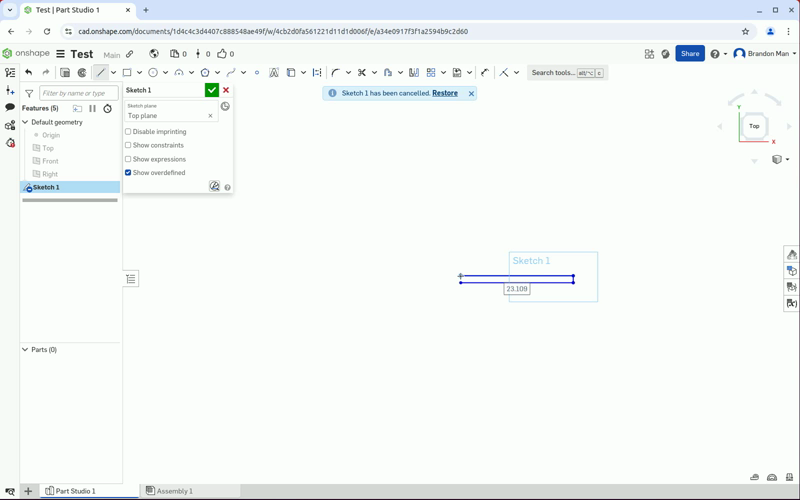
mouse_move(490, 275)
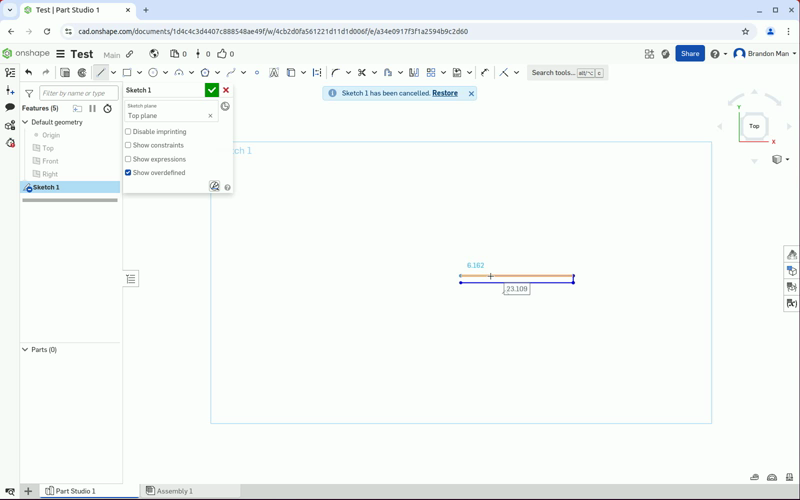
key_down(shift)
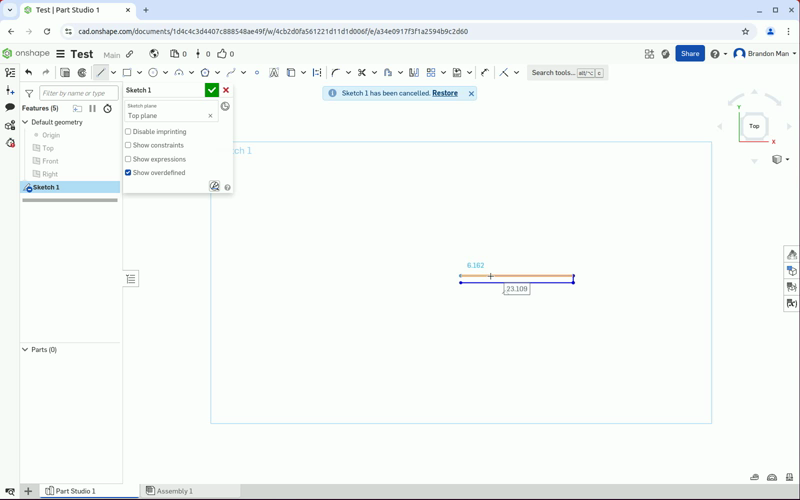
mouse_move(460, 282)
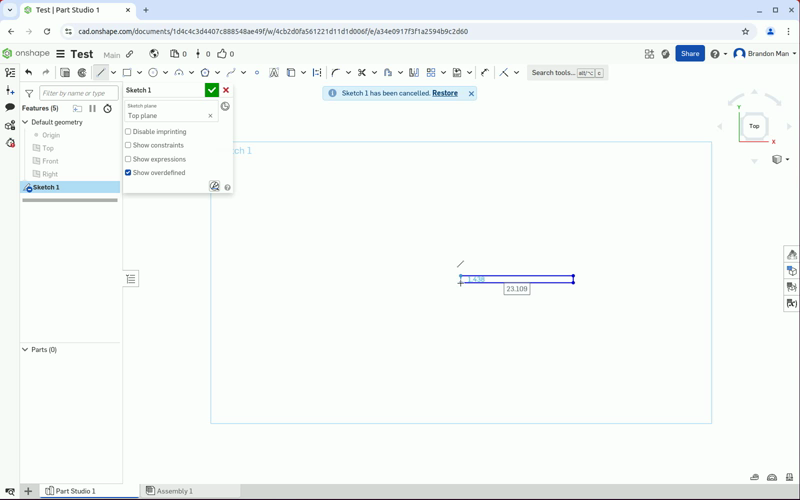
scroll(6)
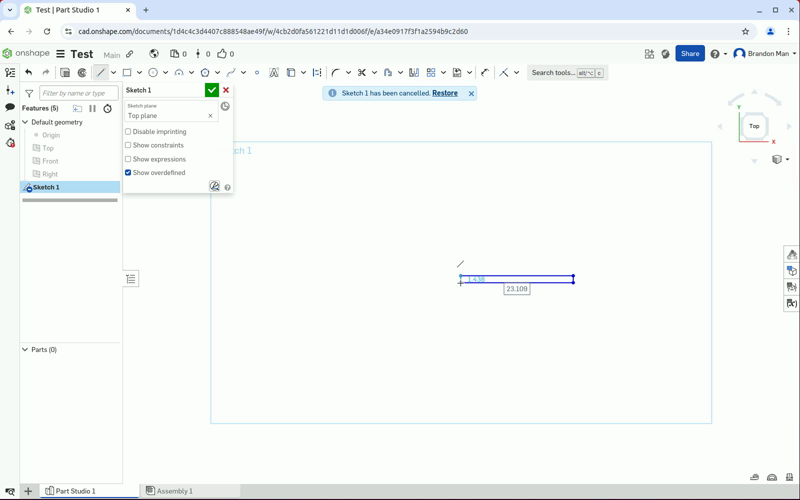
scroll(6)
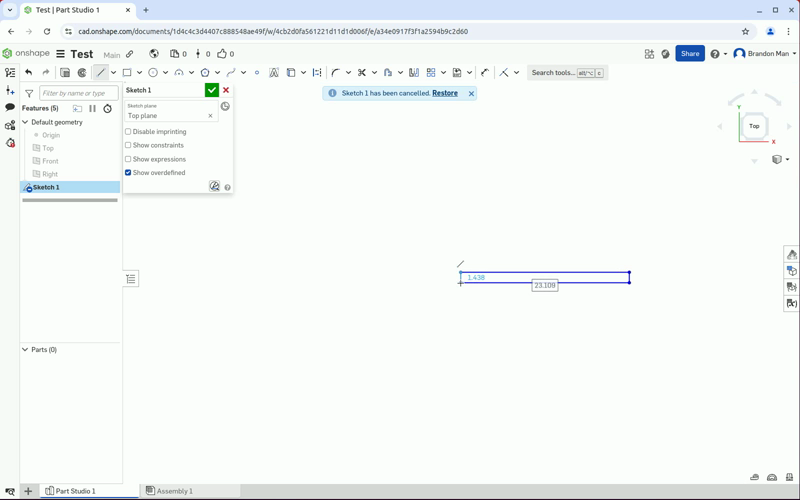
scroll(6)
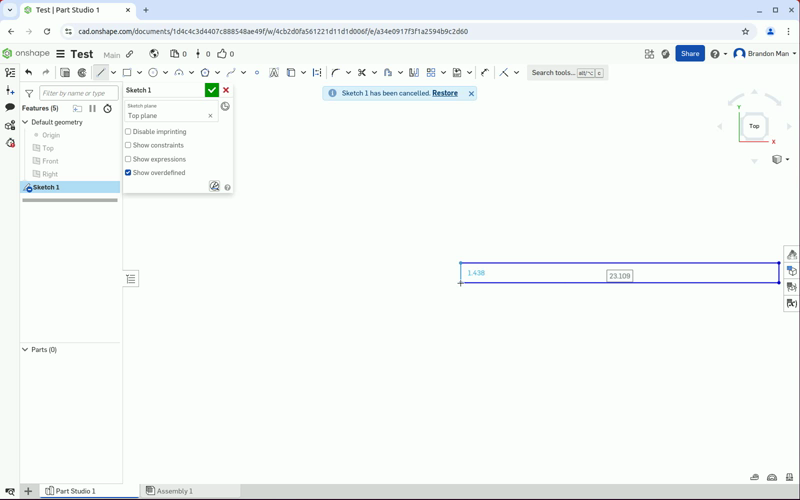
scroll(6)
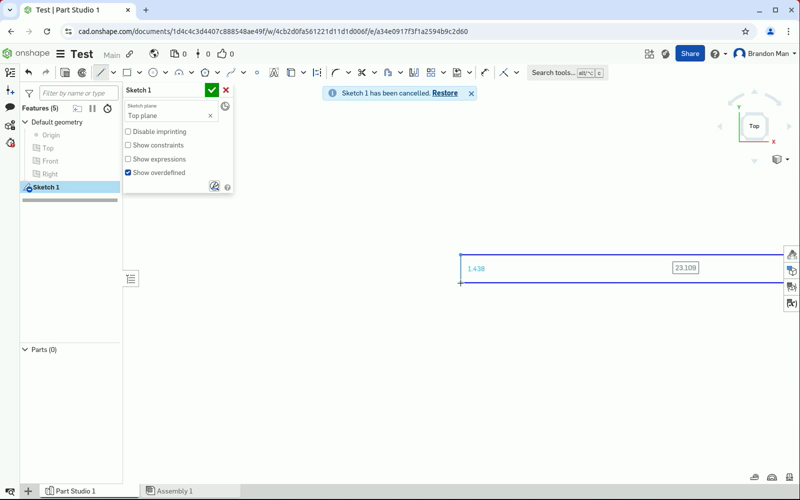
scroll(6)
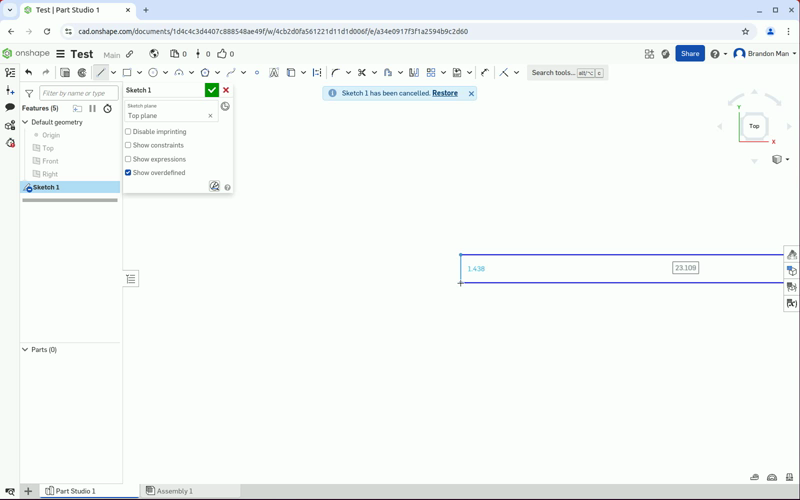
scroll(6)
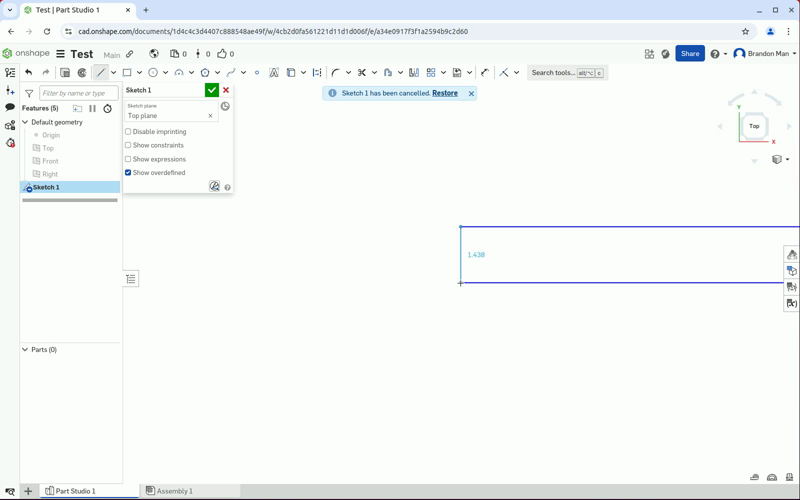
scroll(6)
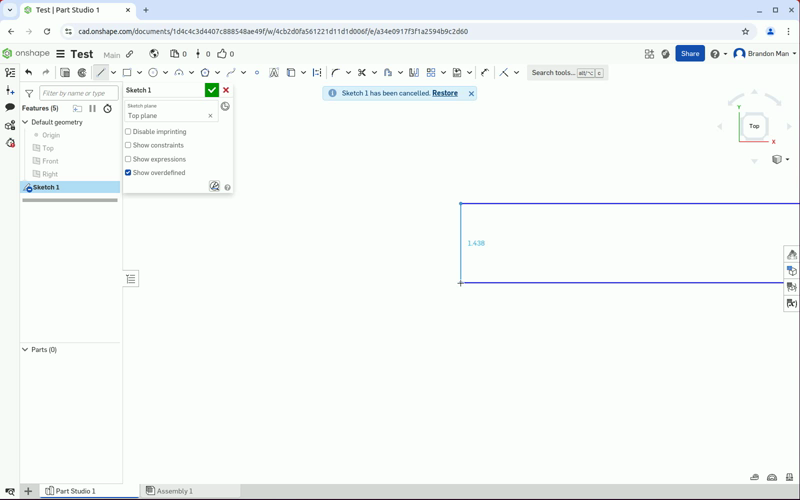
key_up(shift)
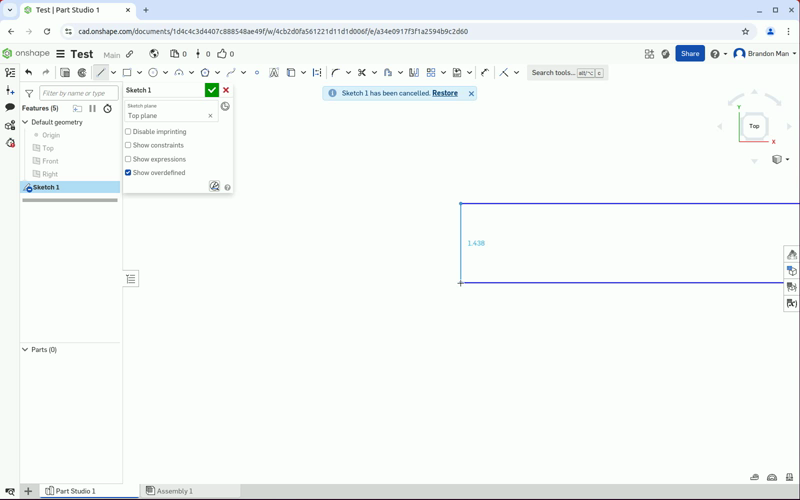
click(460, 282)
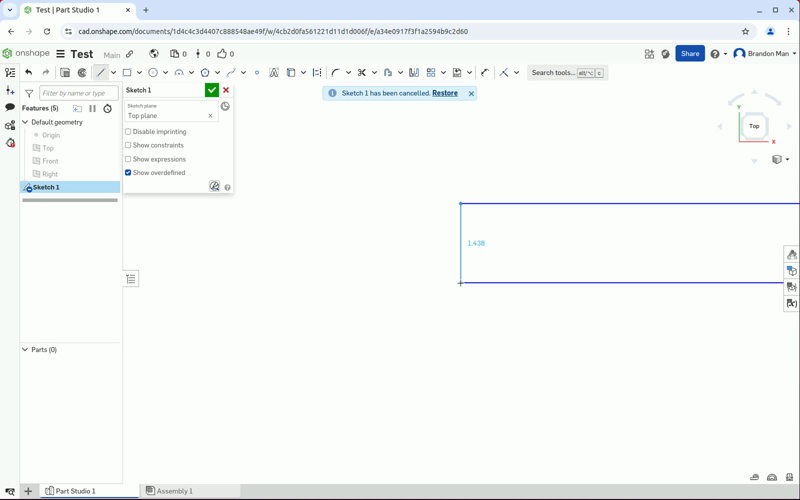
scroll(-6)
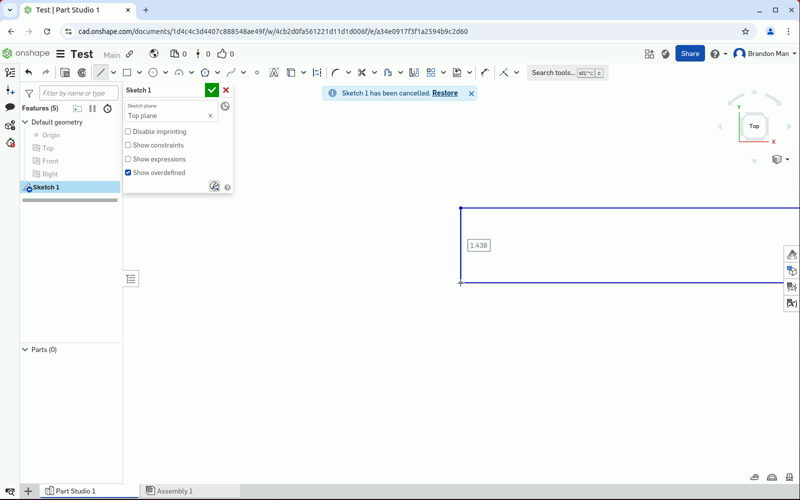
scroll(-6)
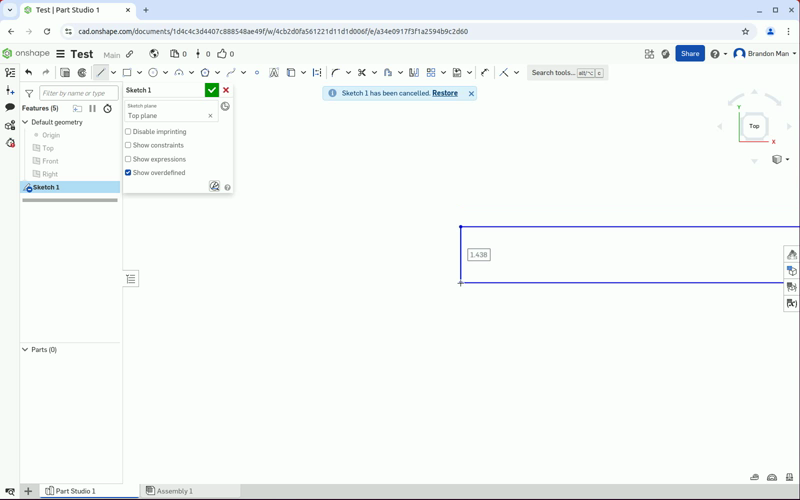
scroll(-6)
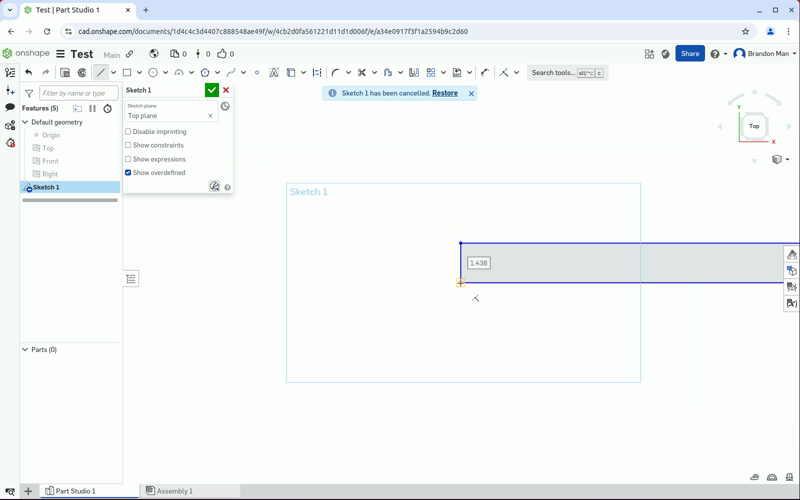
scroll(-6)
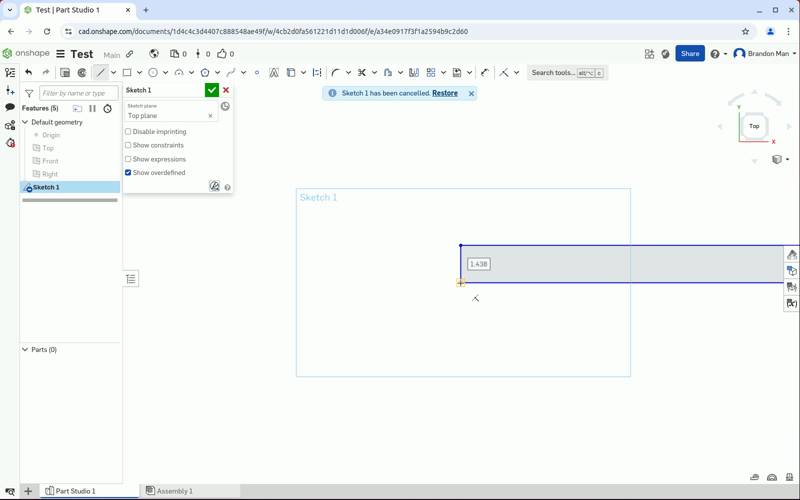
scroll(-6)
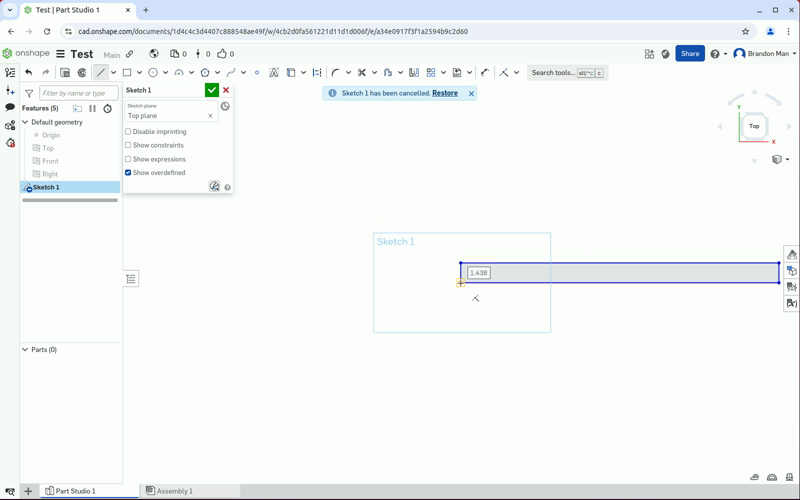
scroll(-6)
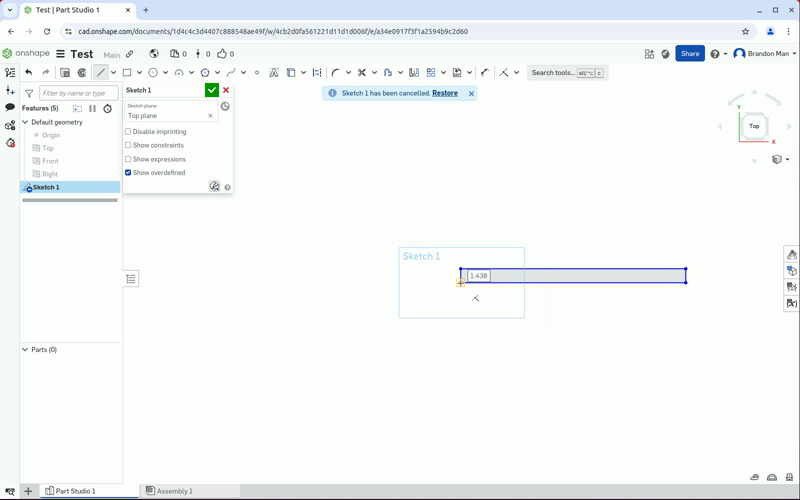
scroll(-6)
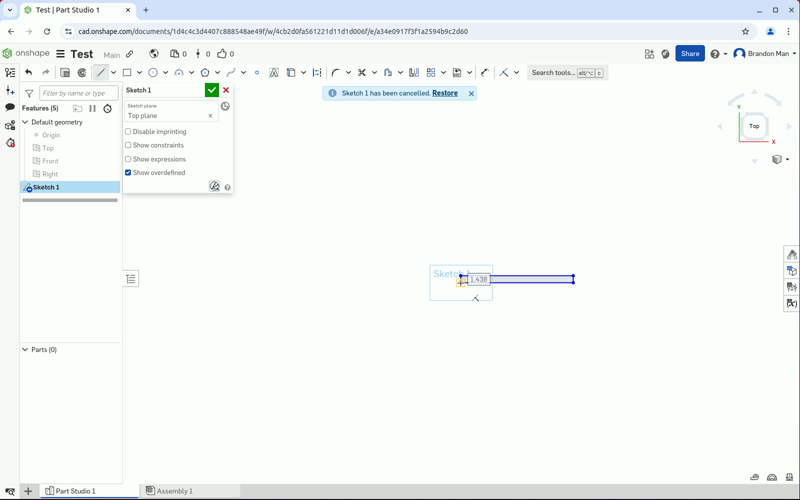
key(esc)
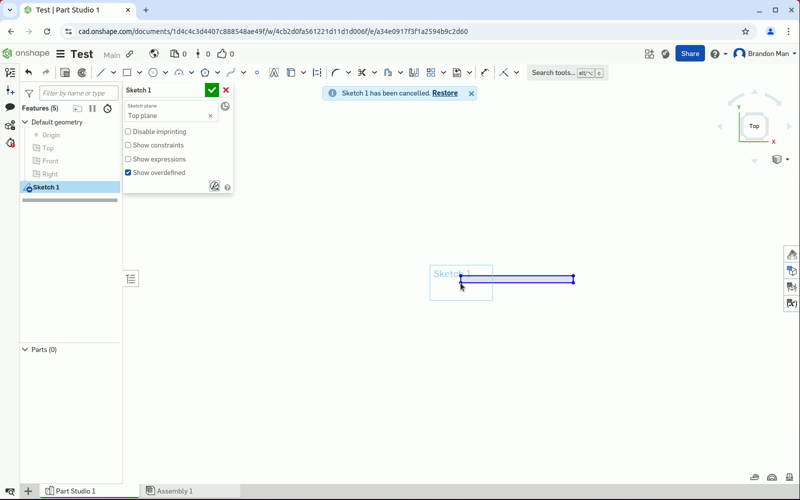
mouse_move(534, 279)
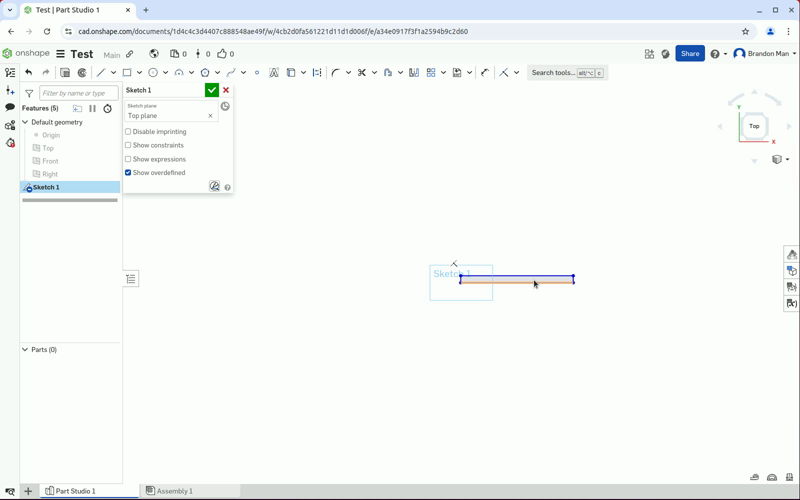
scroll(6)
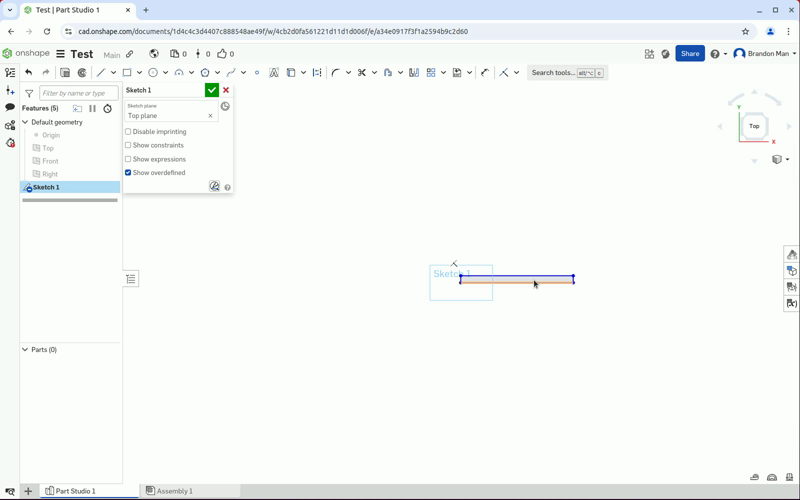
scroll(6)
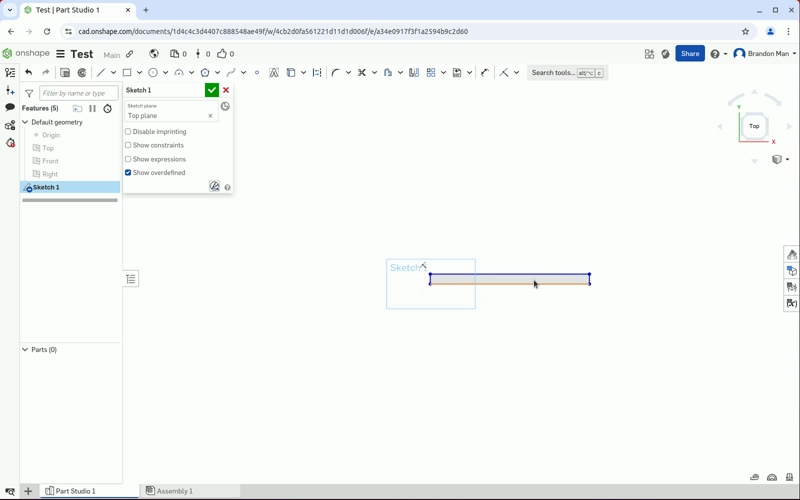
scroll(6)
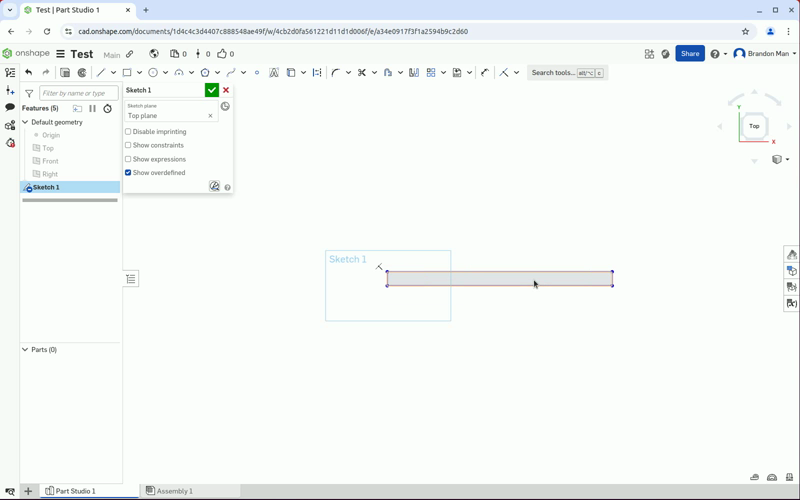
scroll(6)
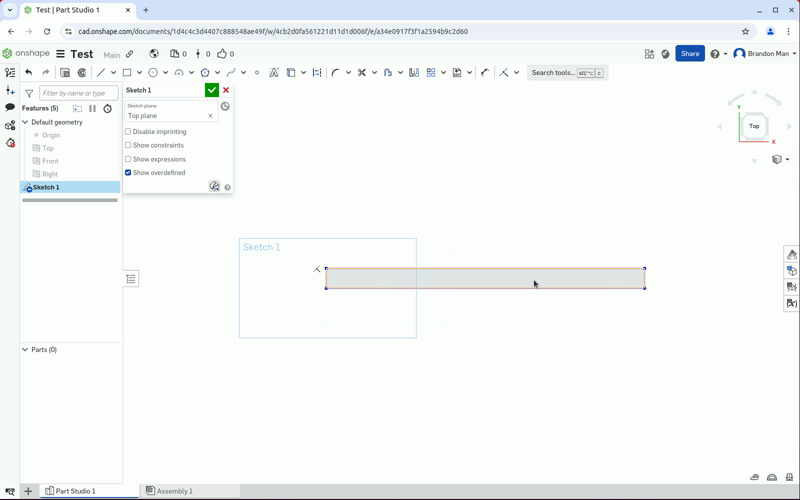
scroll(6)
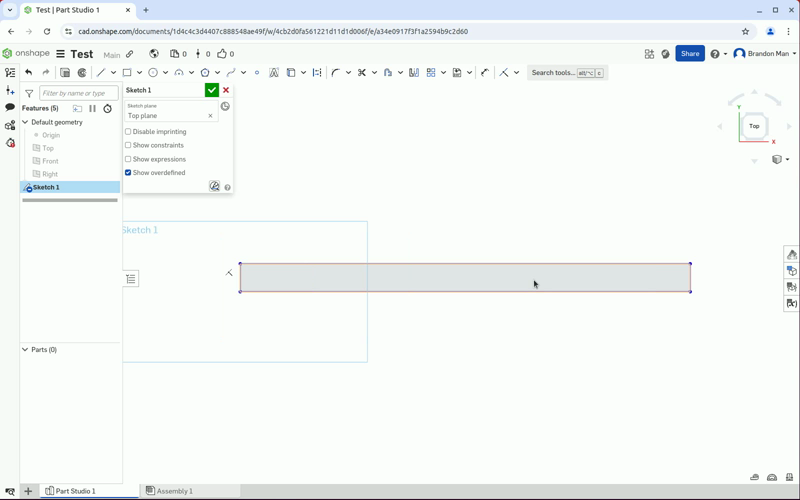
scroll(6)
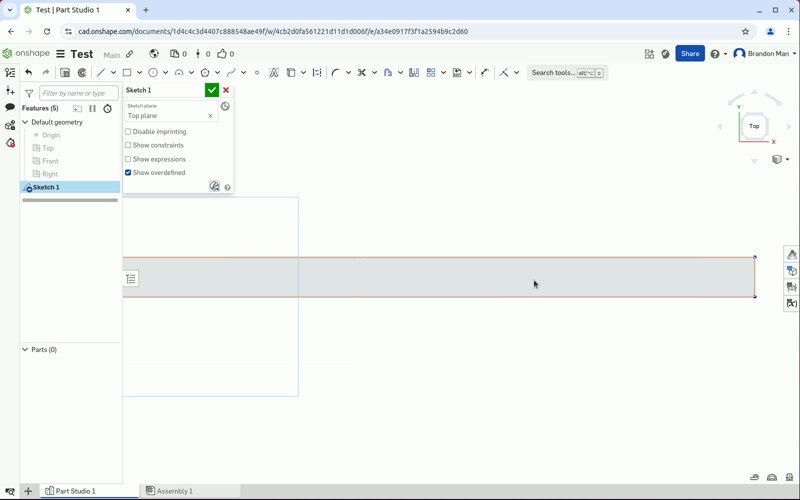
scroll(6)
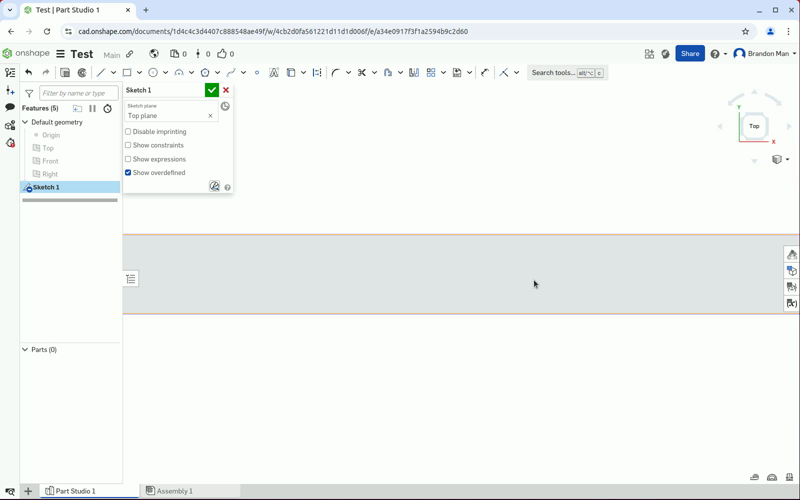
click(534, 279)
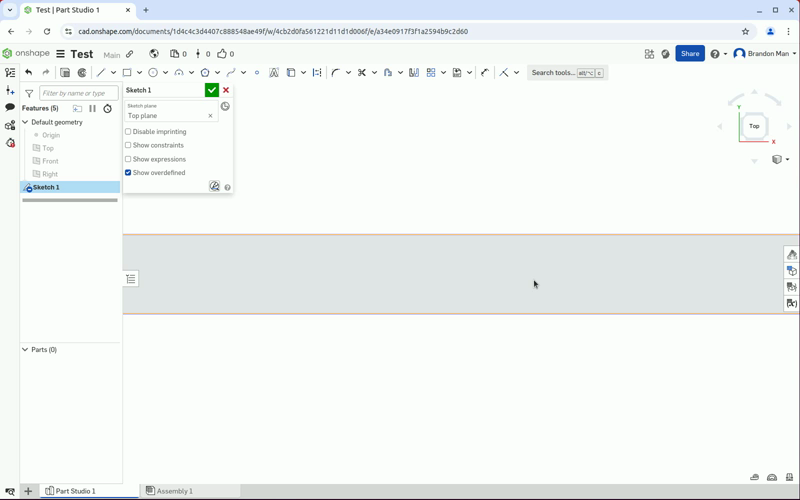
scroll(-6)
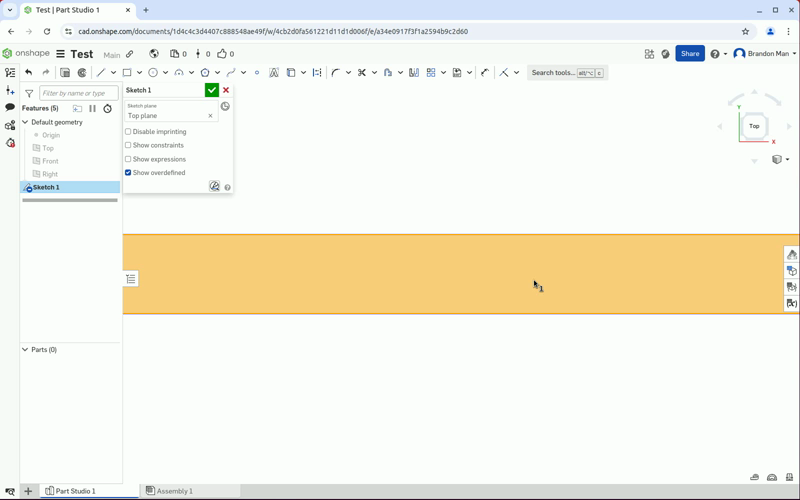
scroll(-6)
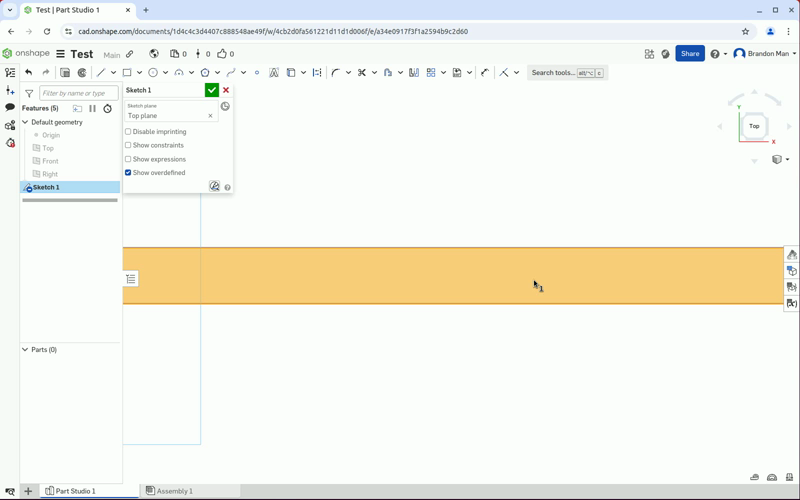
scroll(-6)
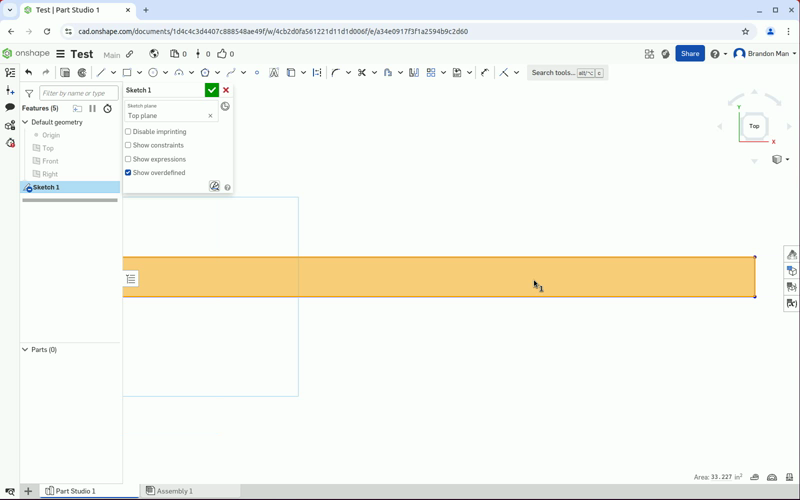
scroll(-6)
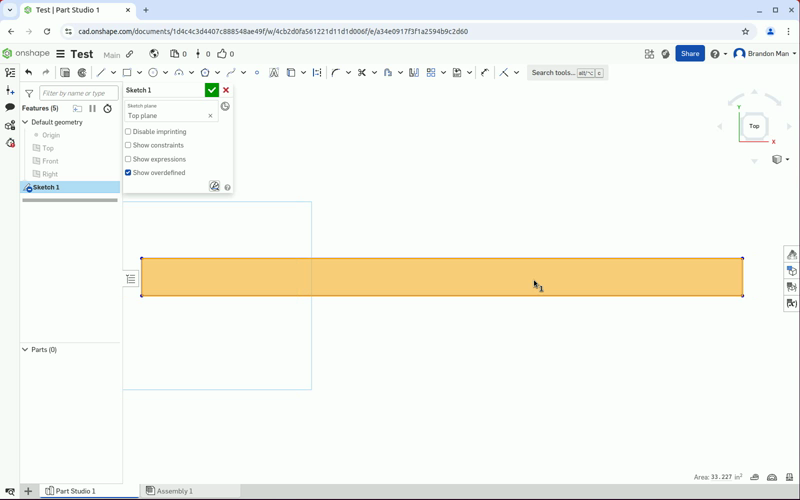
scroll(-6)
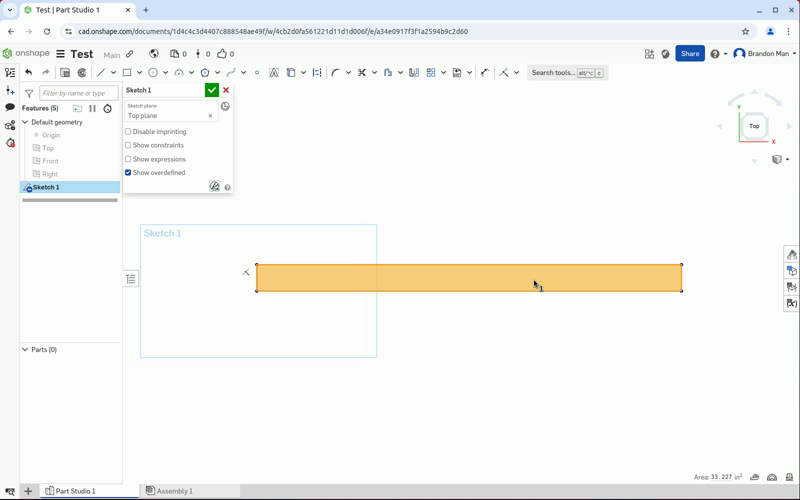
scroll(-6)
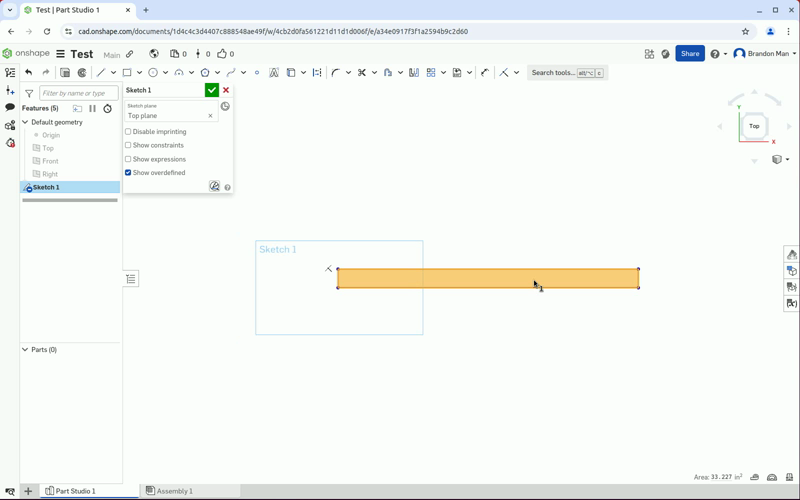
scroll(-6)
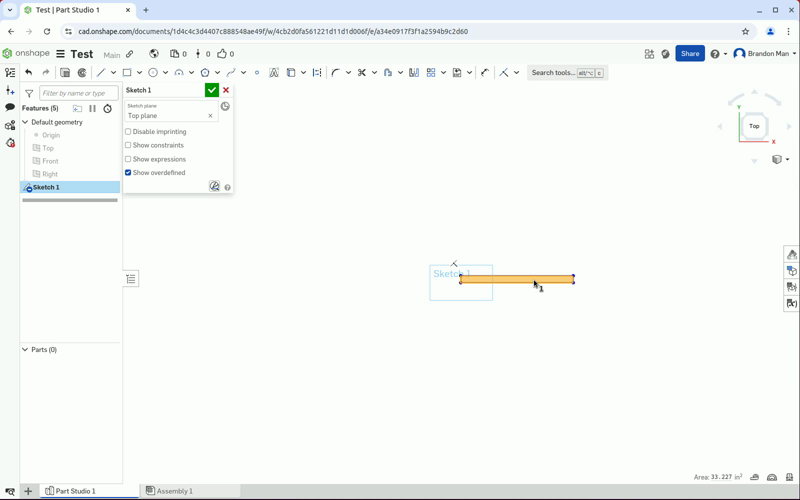
mouse_move(73, 352)
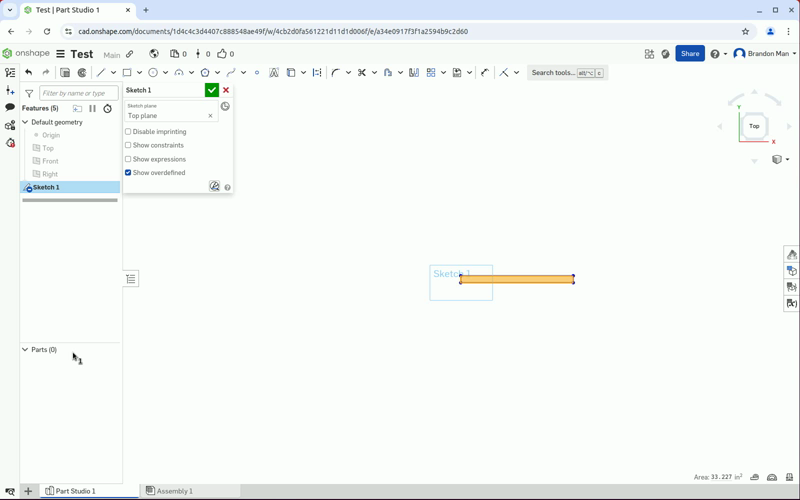
key(shift+y)
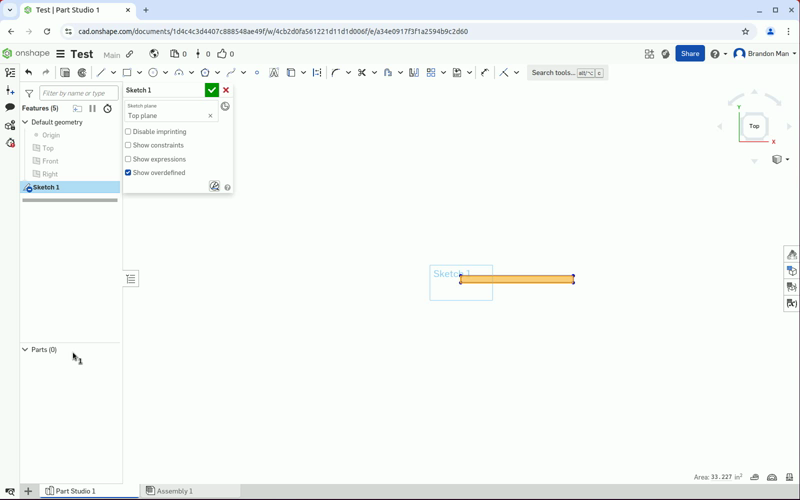
key(shift+e)
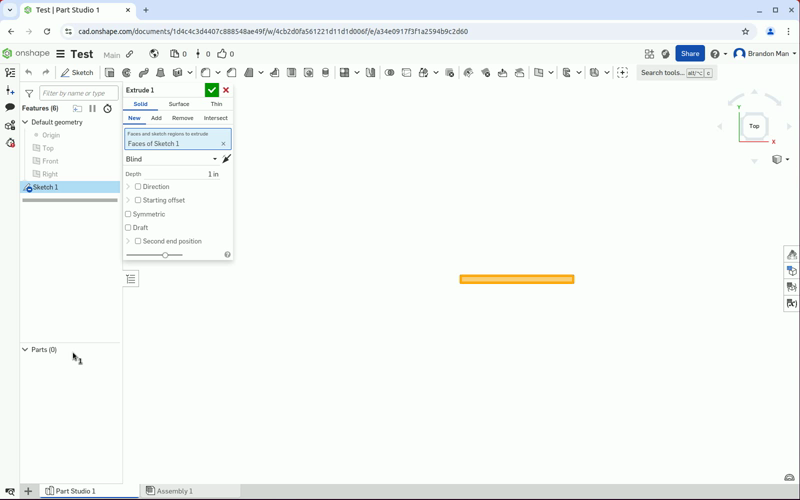
mouse_move(143, 106)
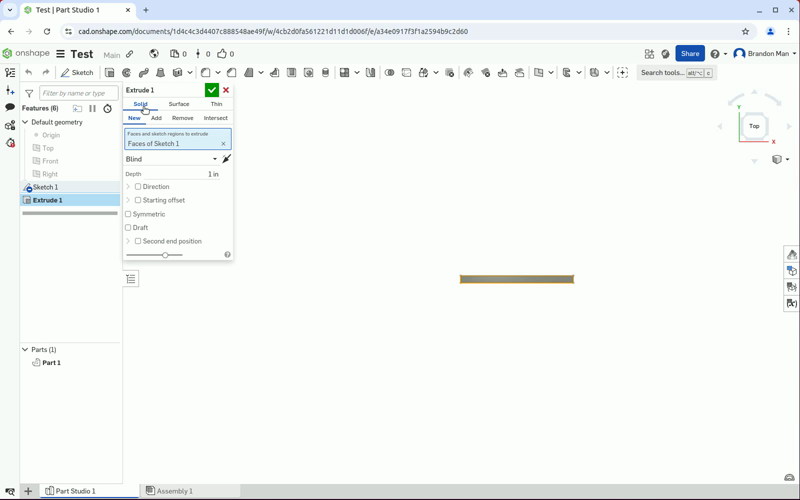
click(143, 106)
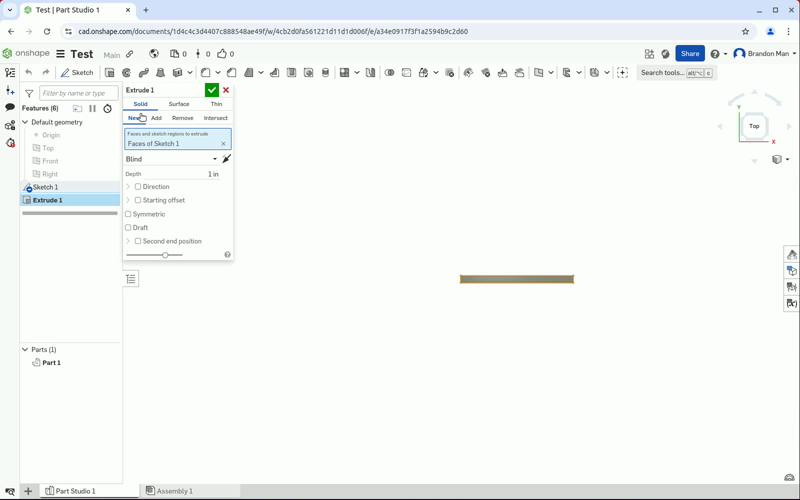
mouse_move(137, 120)
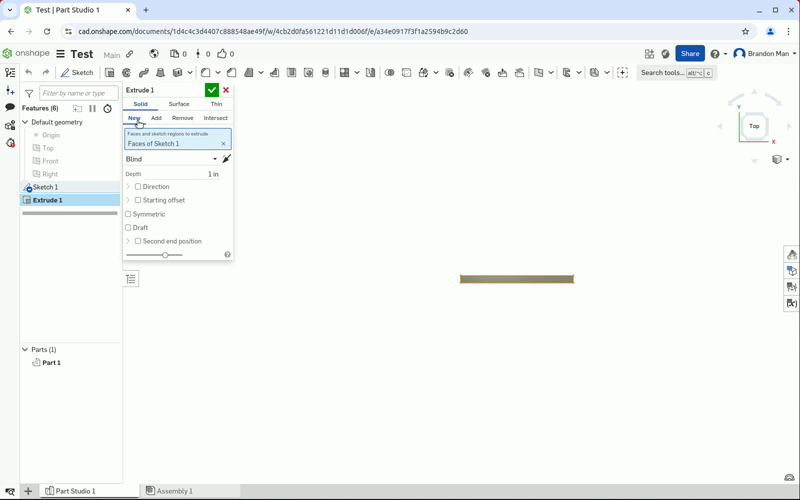
click(137, 120)
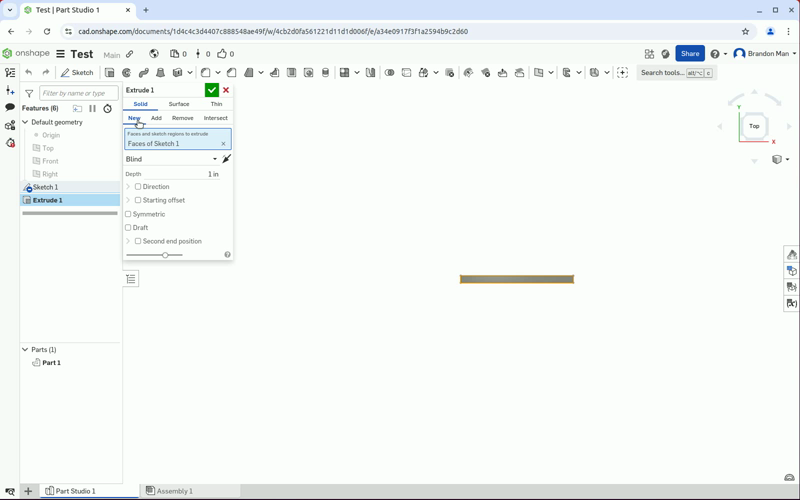
key(tab, 4)
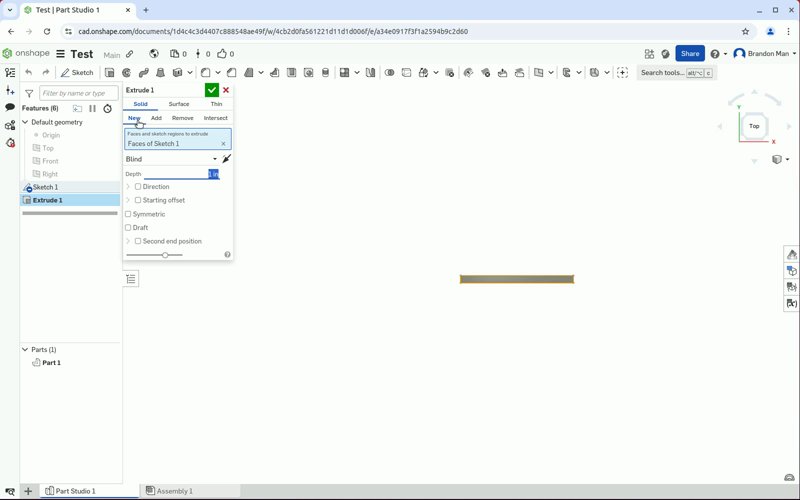
text(-0.241)
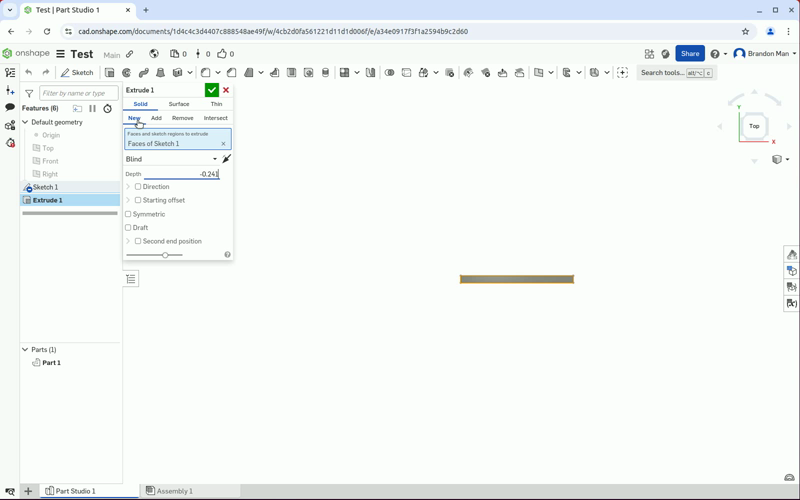
key(enter)
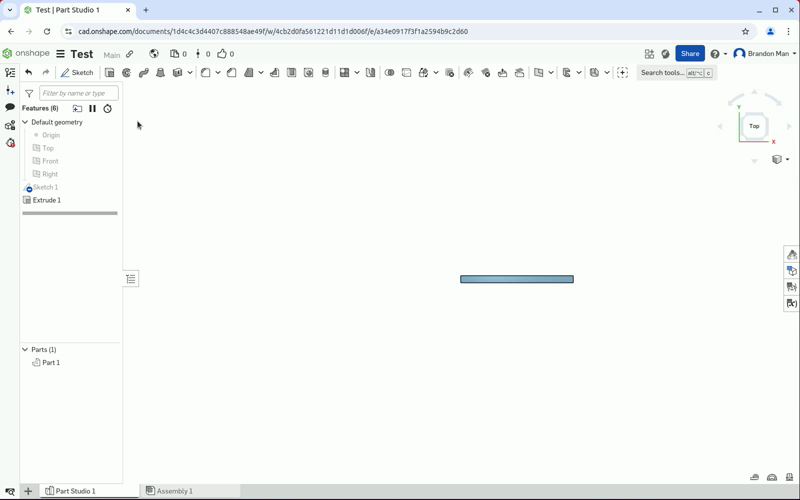
key(shift+h)
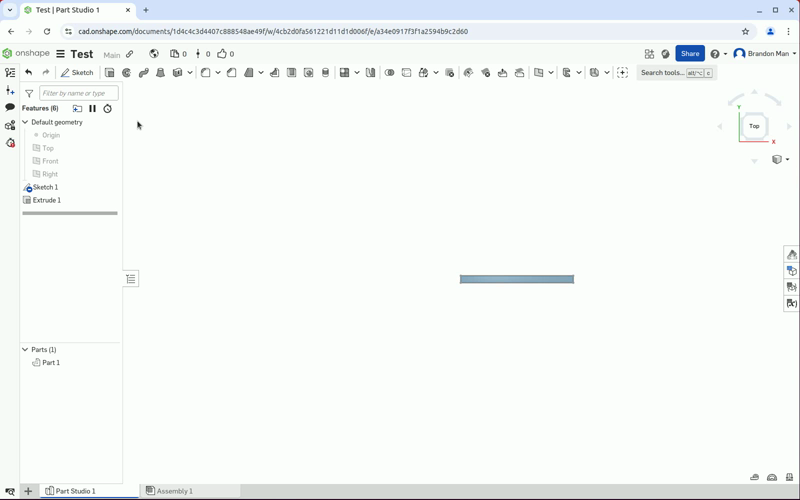
key(shift+h)
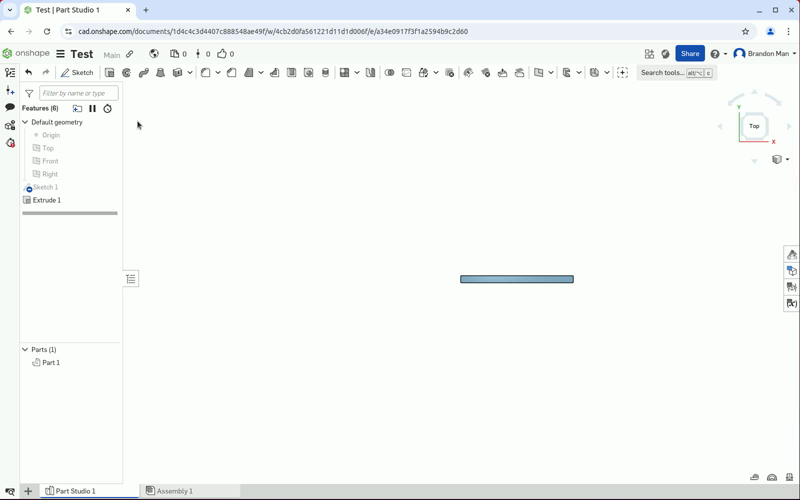
mouse_move(73, 189)
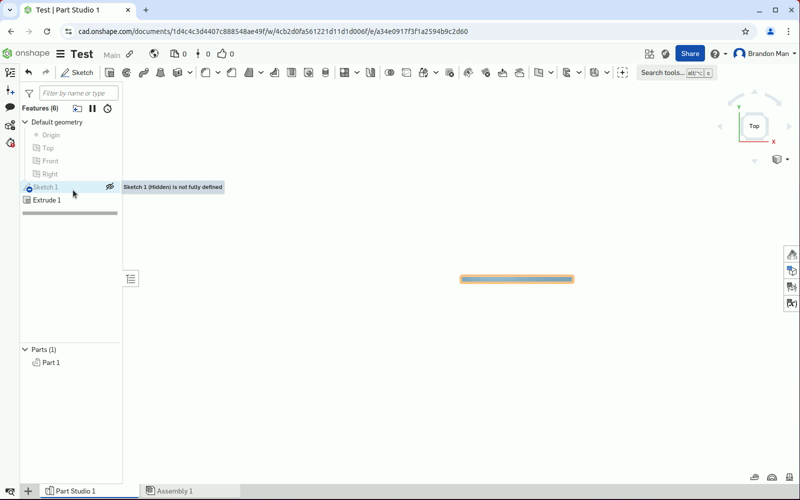
click(73, 189)
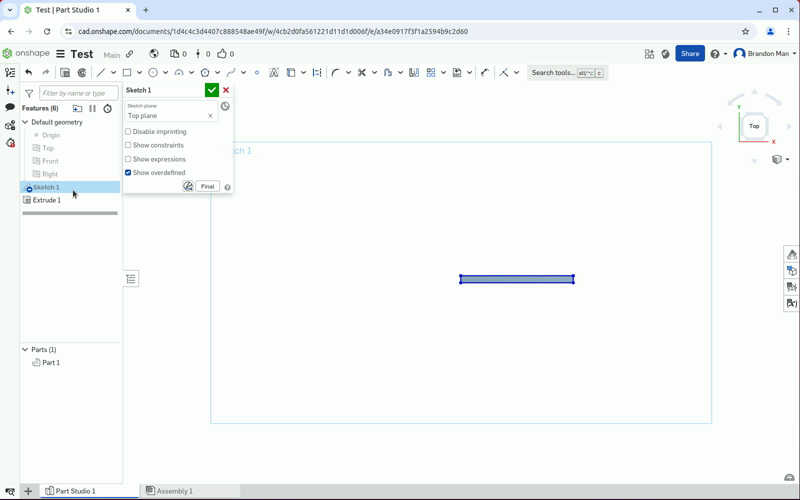
mouse_move(229, 92)
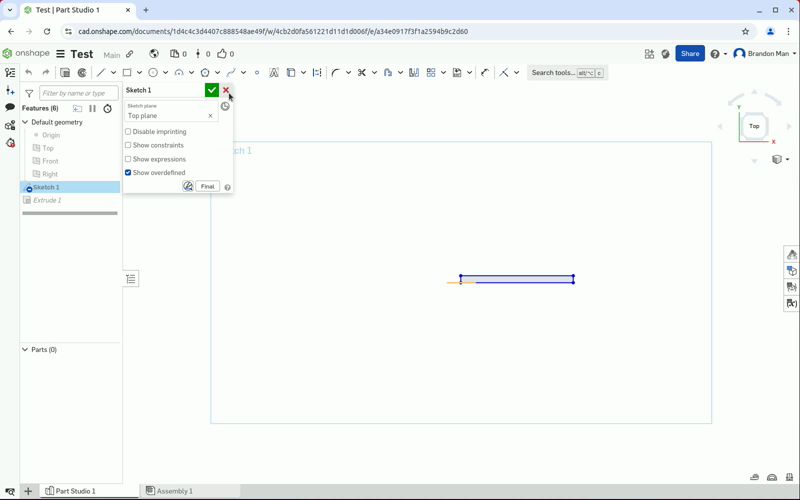
click(229, 92)
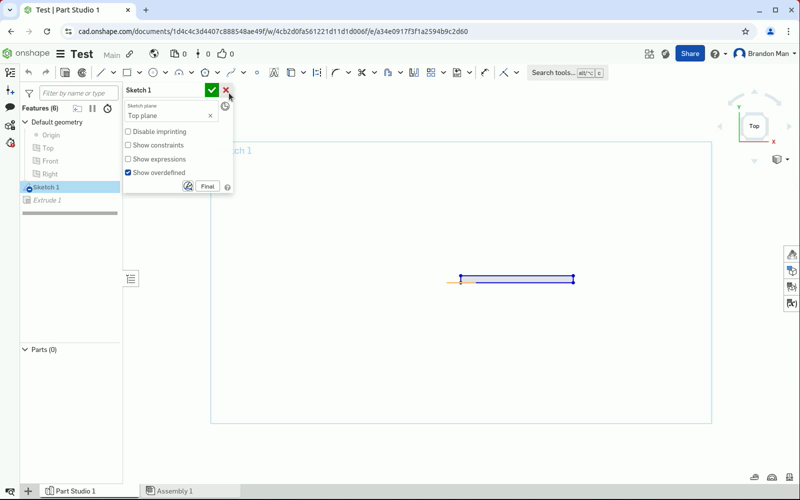
key(shift+s)
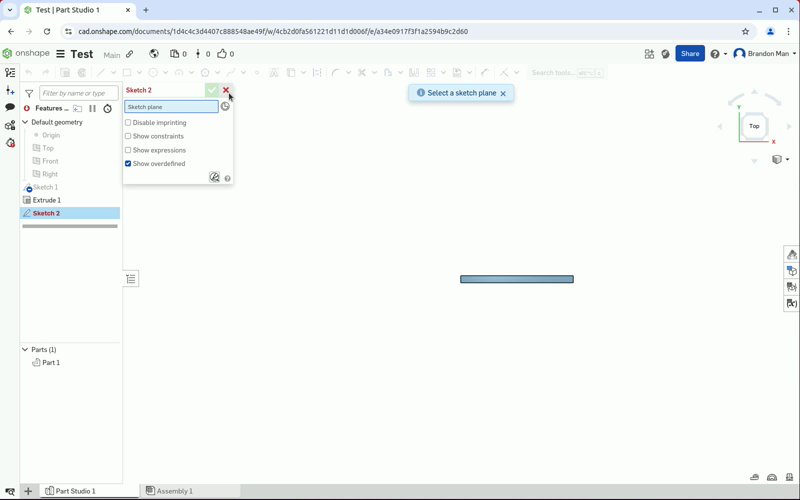
mouse_move(73, 150)
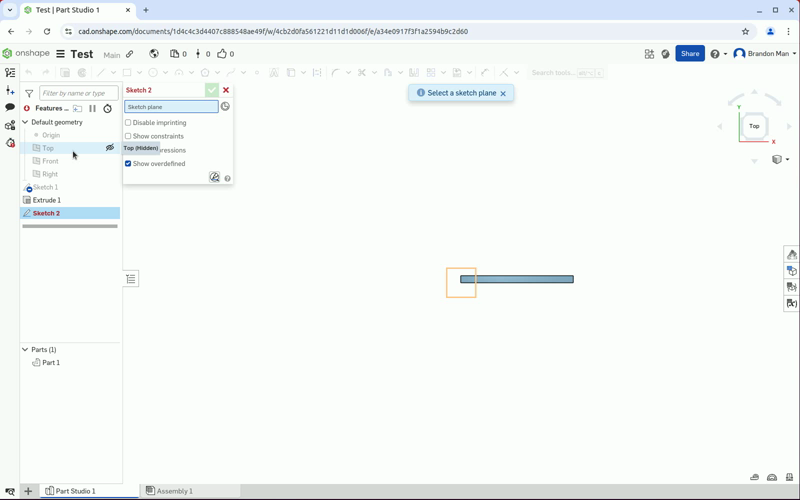
click(73, 150)
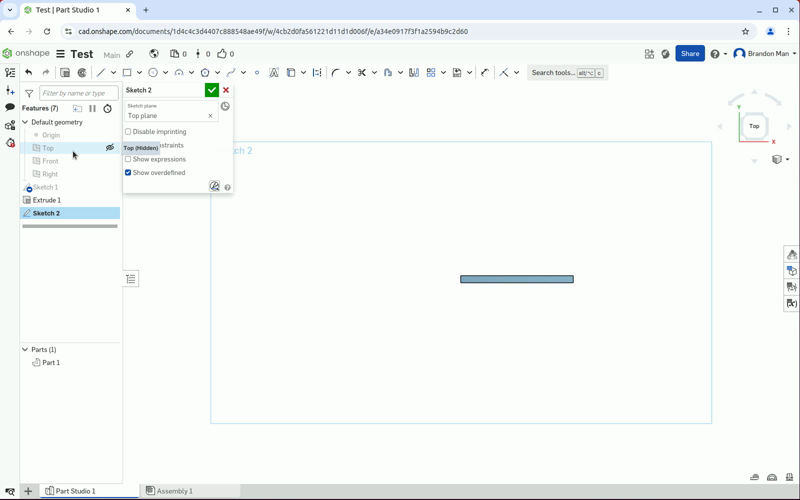
mouse_move(73, 352)
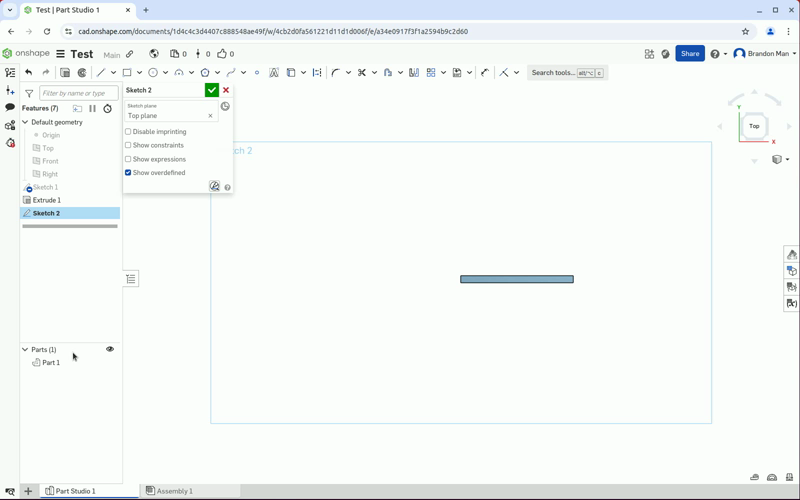
key(y)
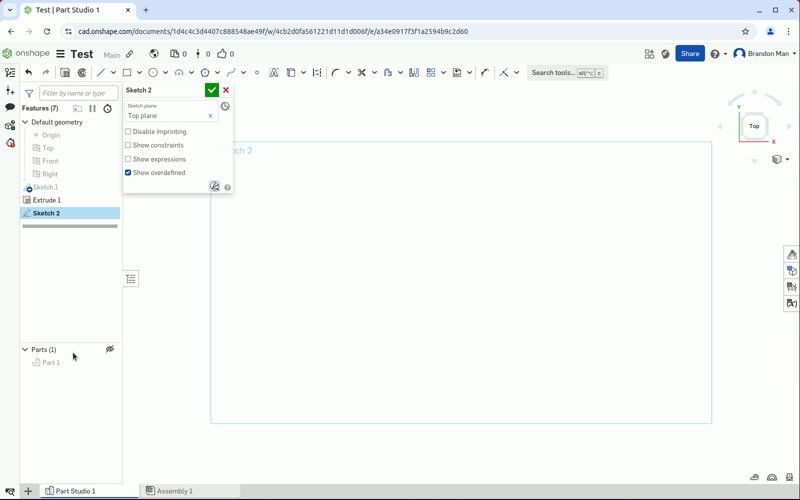
key(l)
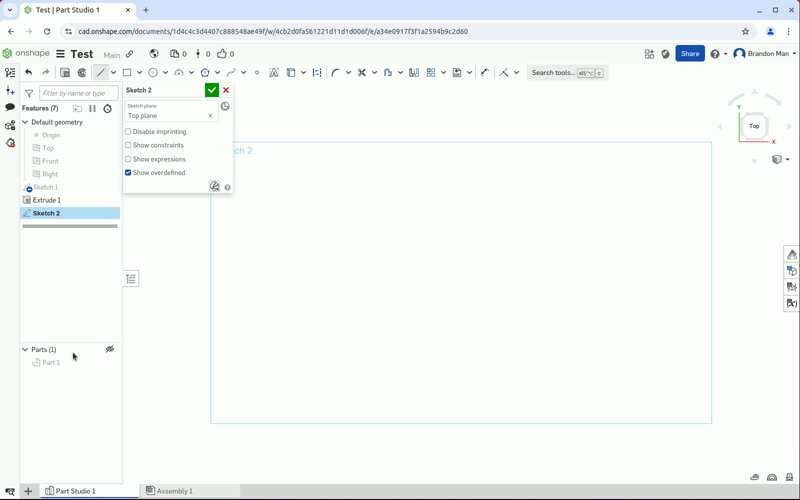
key_down(shift)
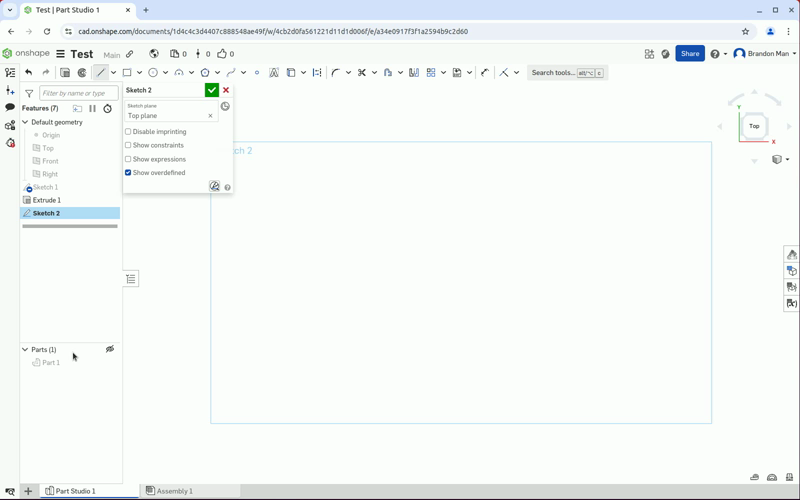
mouse_move(460, 284)
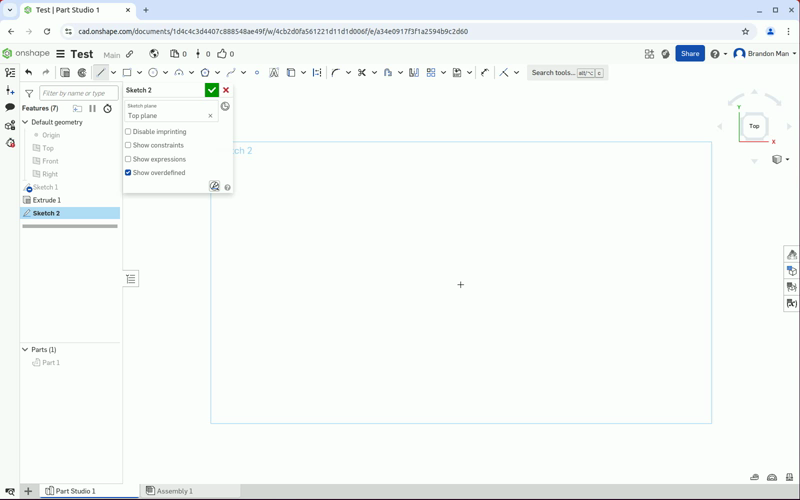
click(460, 284)
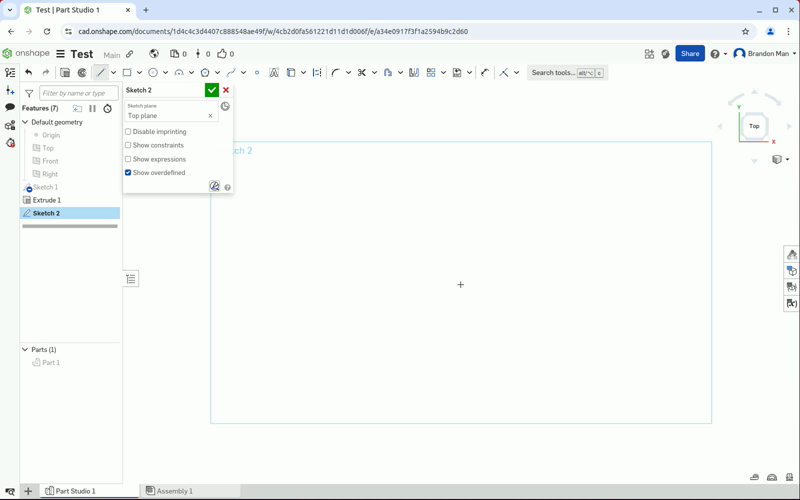
key_up(shift)
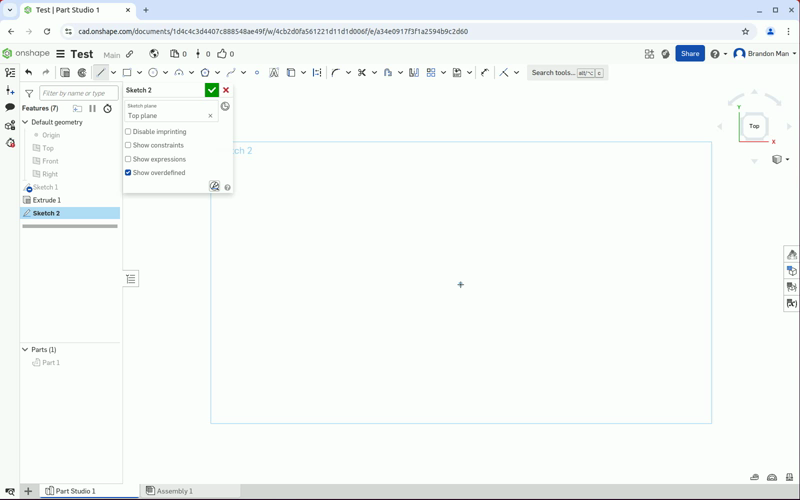
key_down(shift)
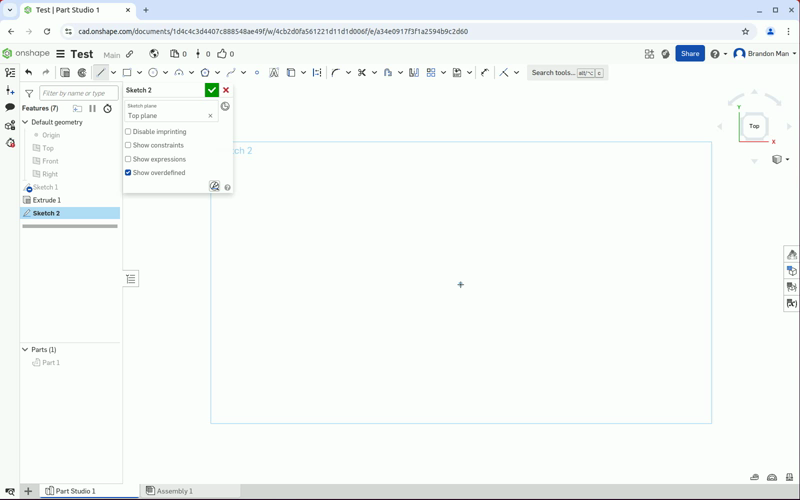
mouse_move(573, 284)
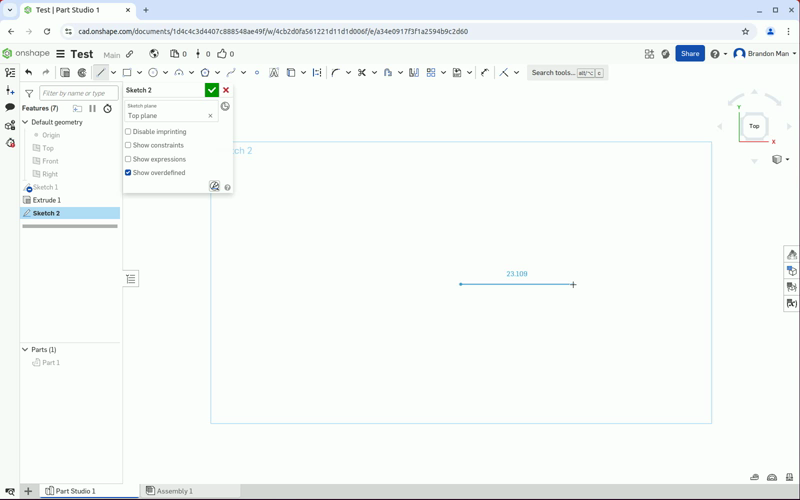
click(573, 284)
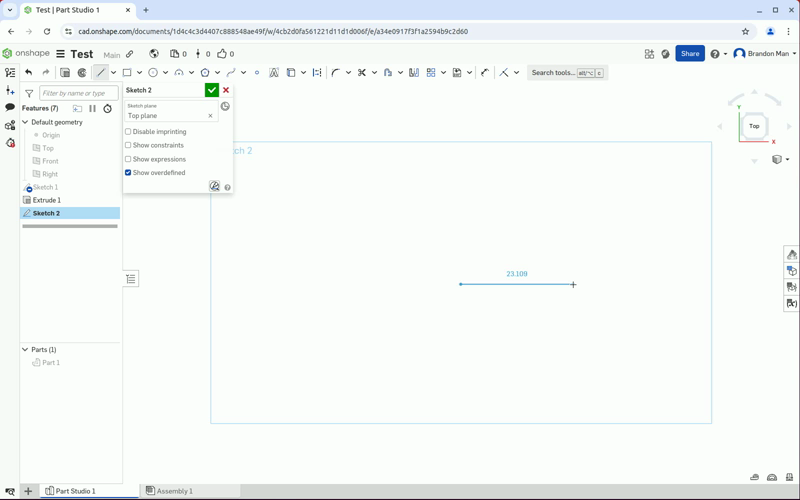
key_up(shift)
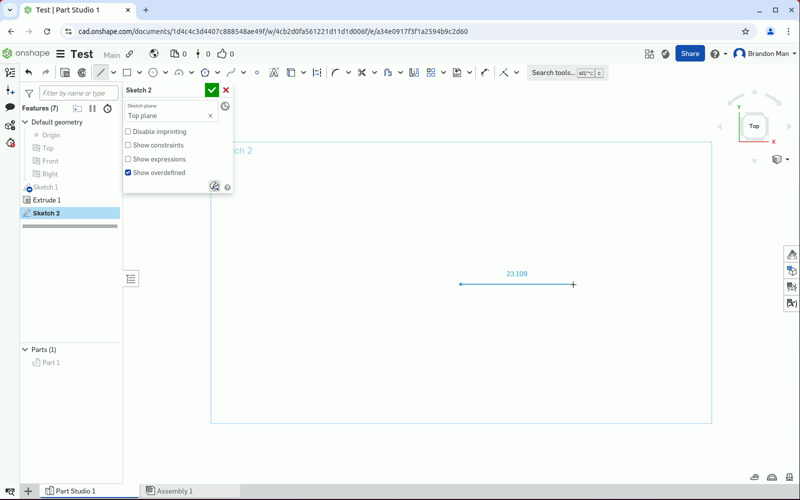
key_down(shift)
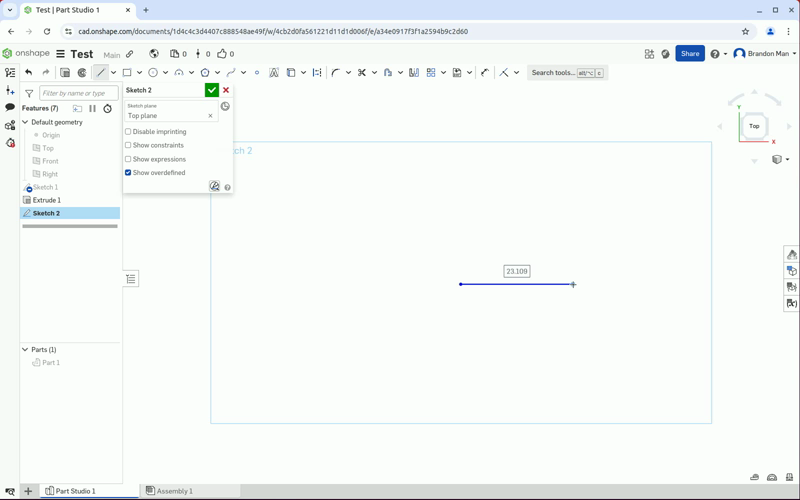
mouse_move(589, 284)
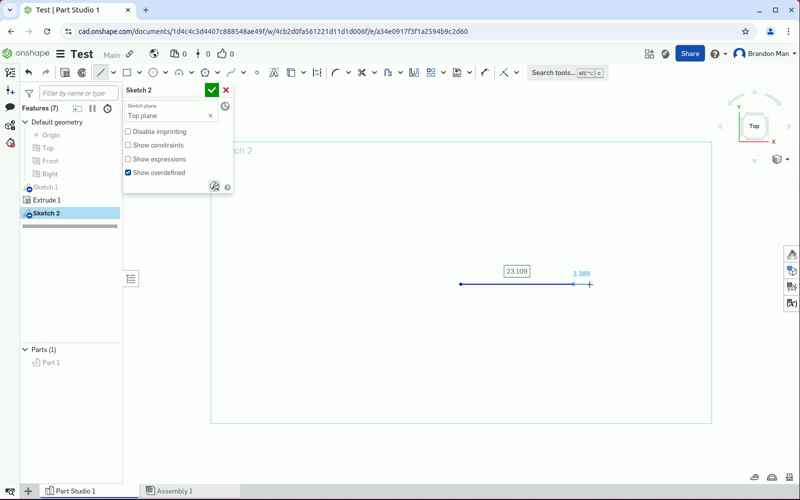
mouse_move(573, 282)
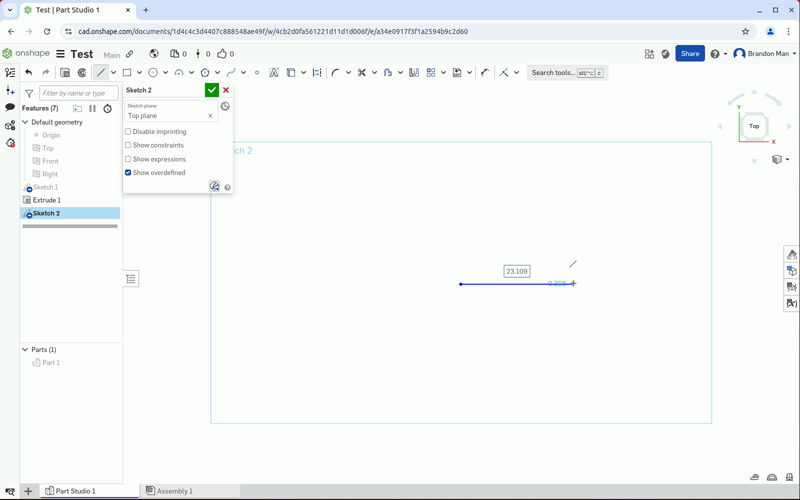
scroll(6)
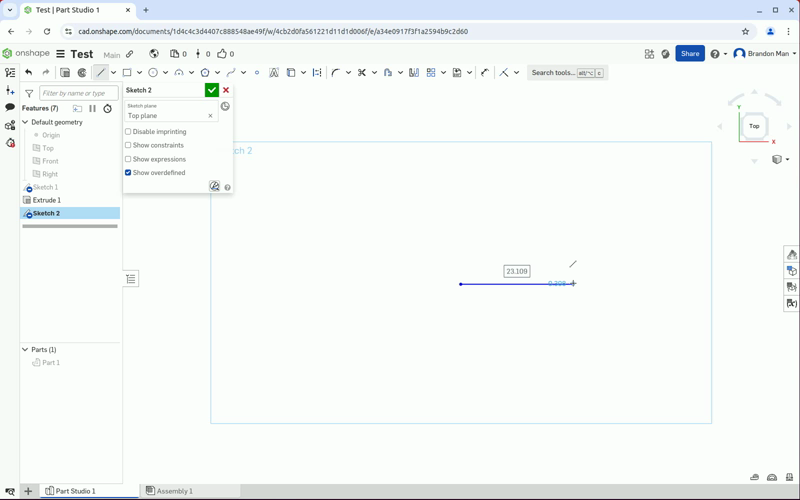
scroll(6)
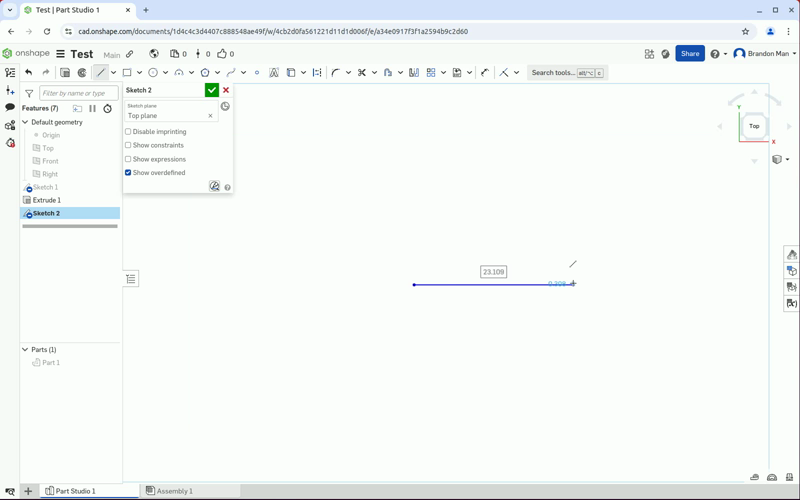
scroll(6)
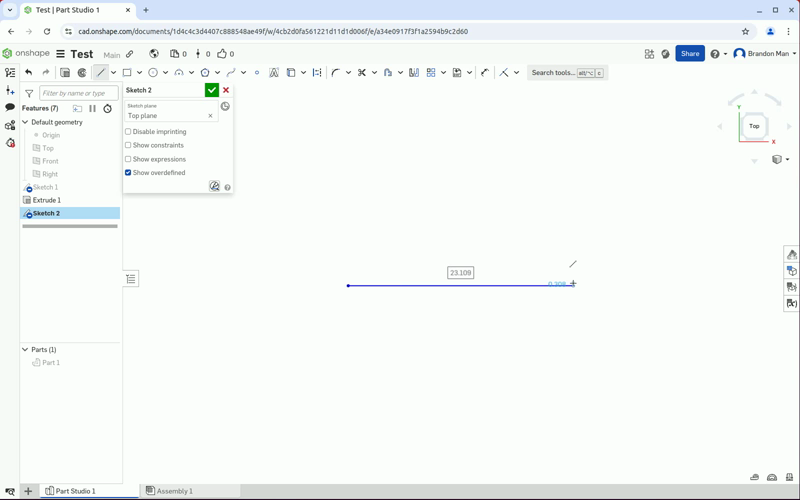
scroll(6)
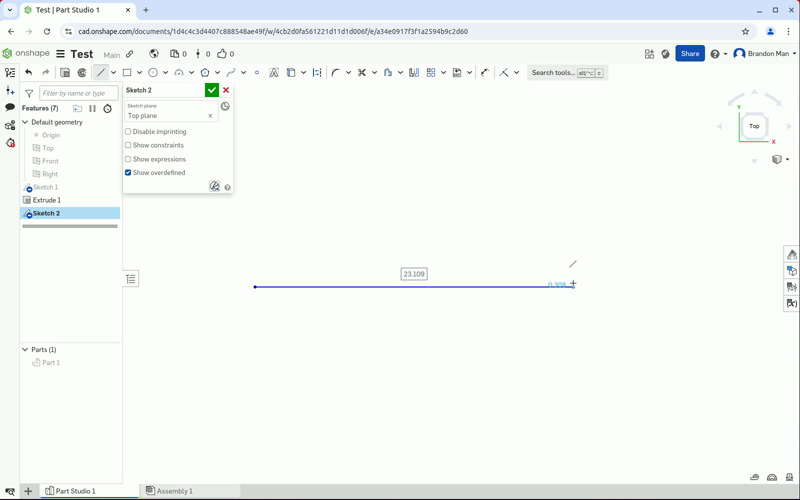
scroll(6)
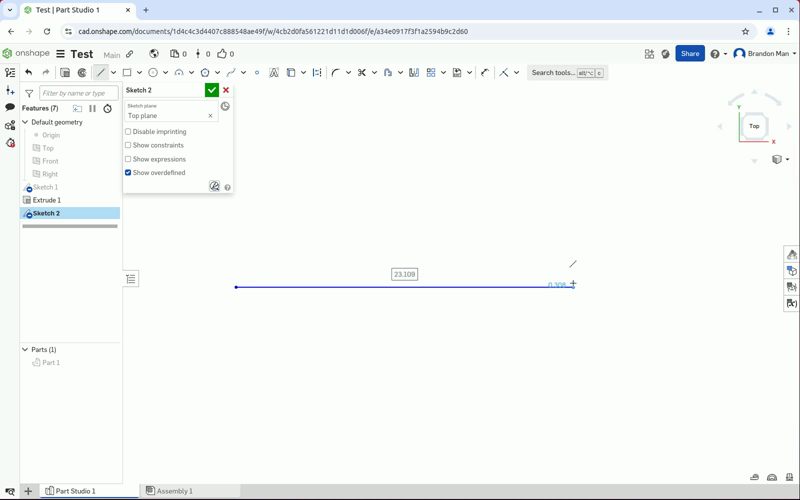
scroll(6)
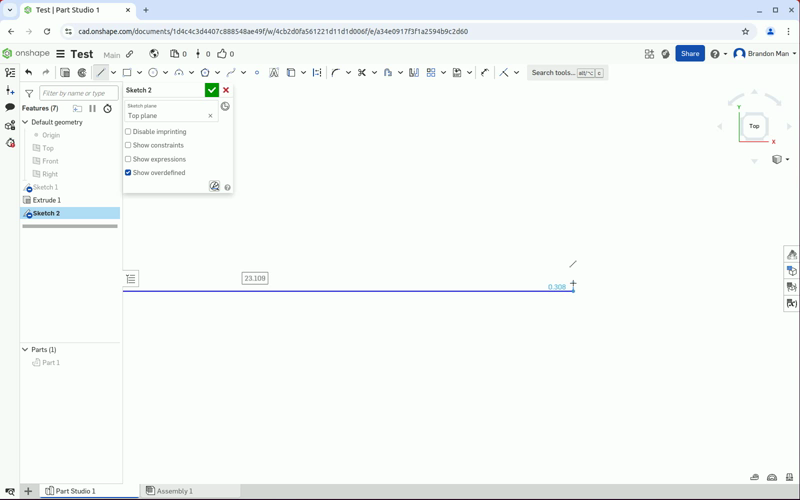
scroll(6)
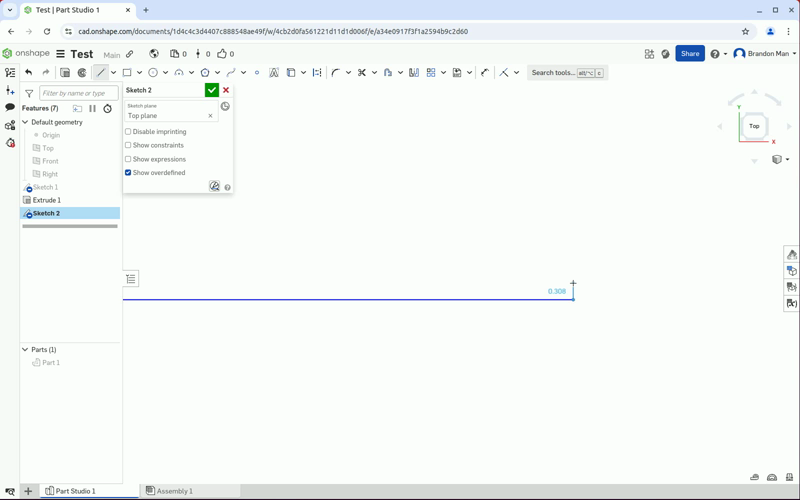
click(573, 282)
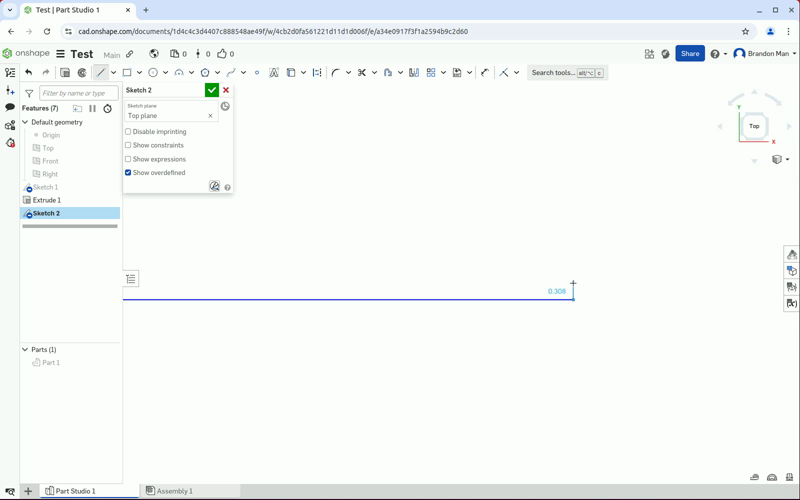
scroll(-6)
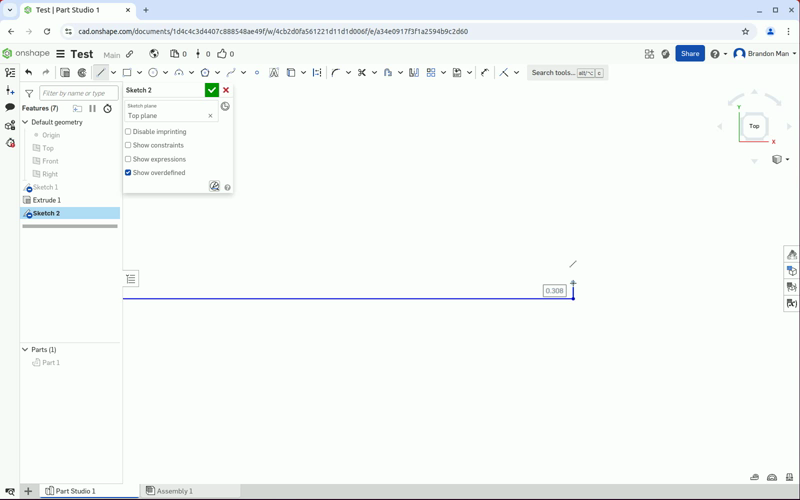
scroll(-6)
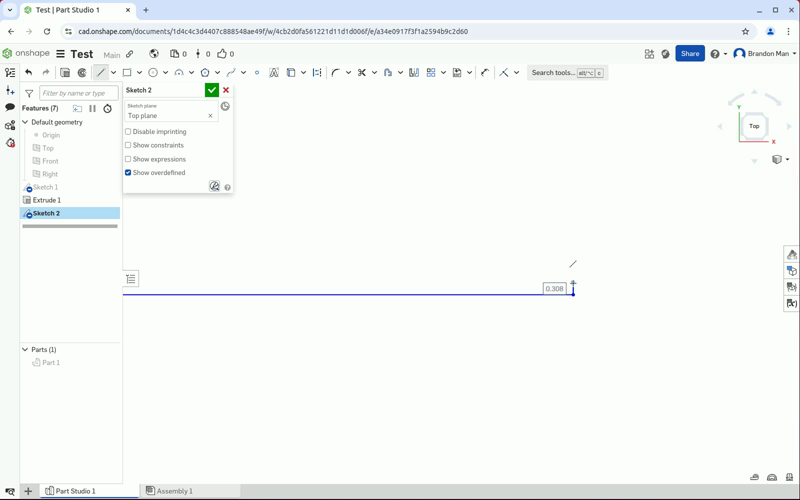
scroll(-6)
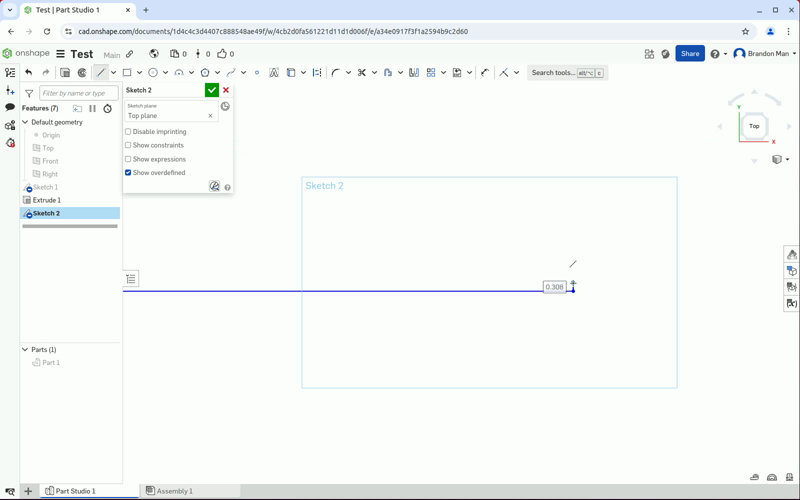
scroll(-6)
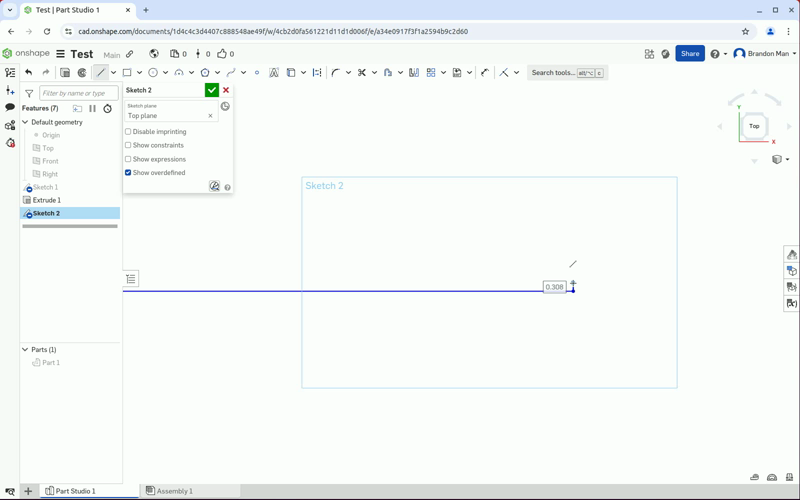
scroll(-6)
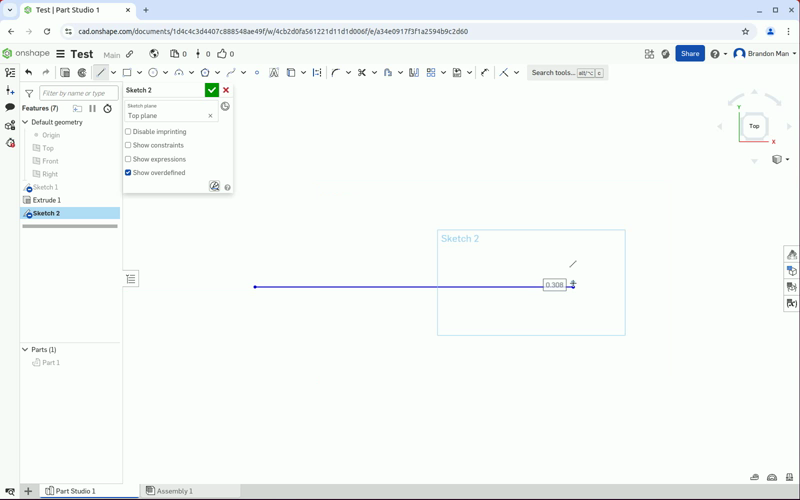
scroll(-6)
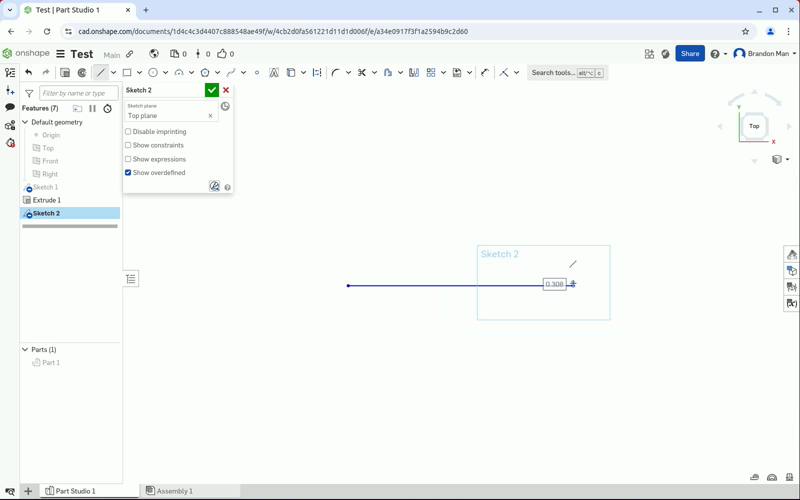
scroll(-6)
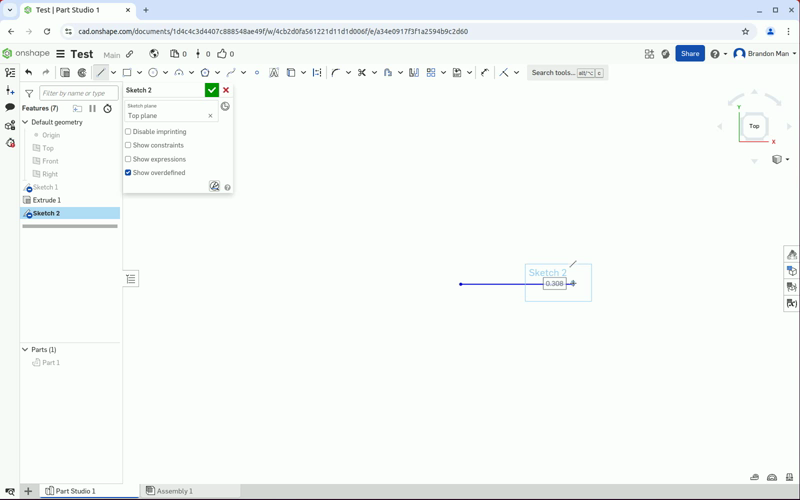
key_up(shift)
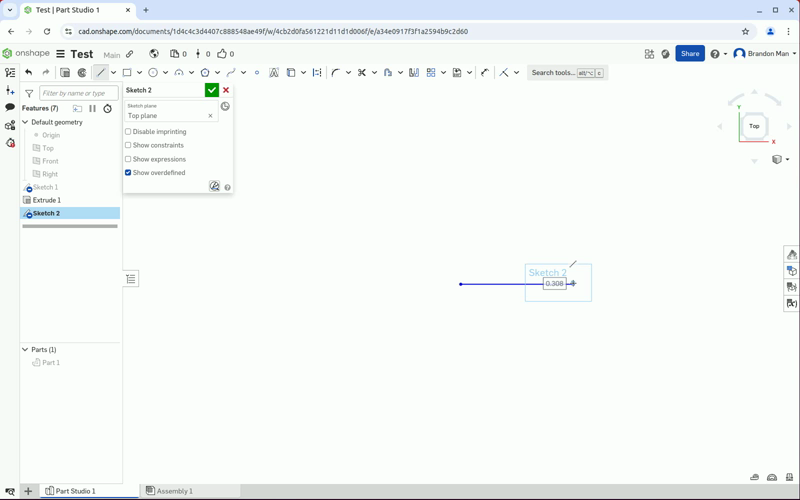
key_down(shift)
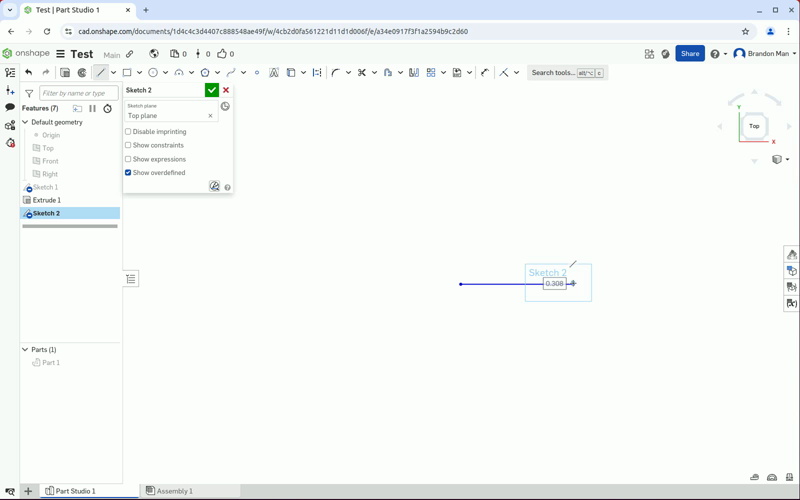
mouse_move(460, 282)
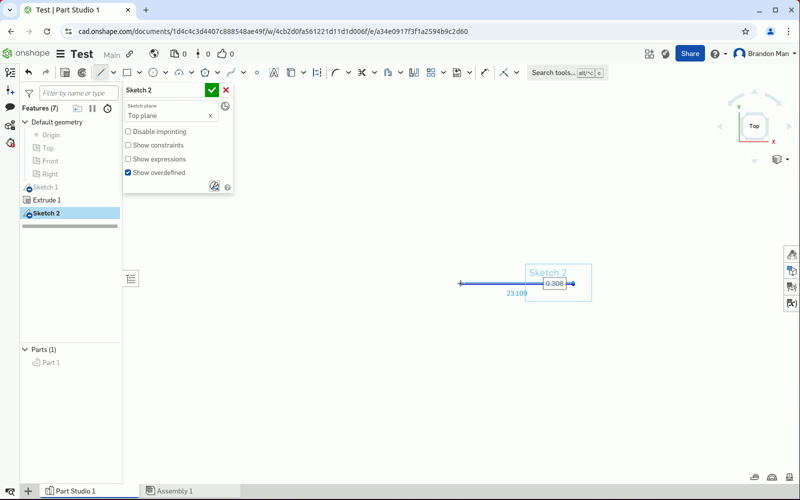
scroll(6)
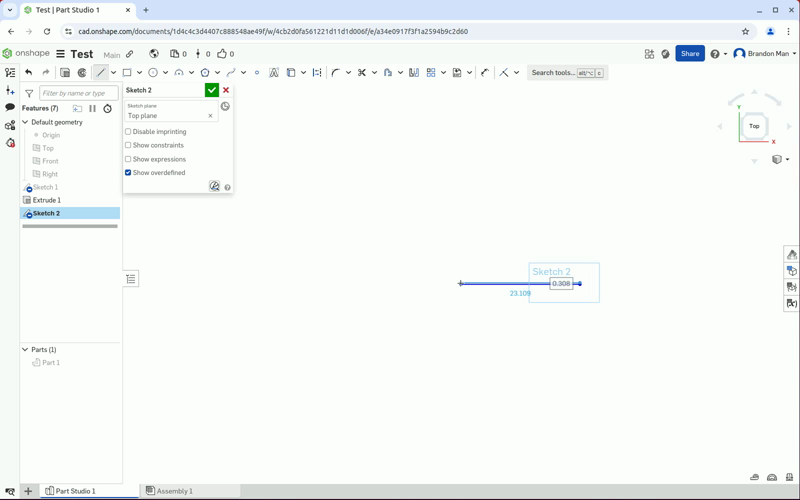
scroll(6)
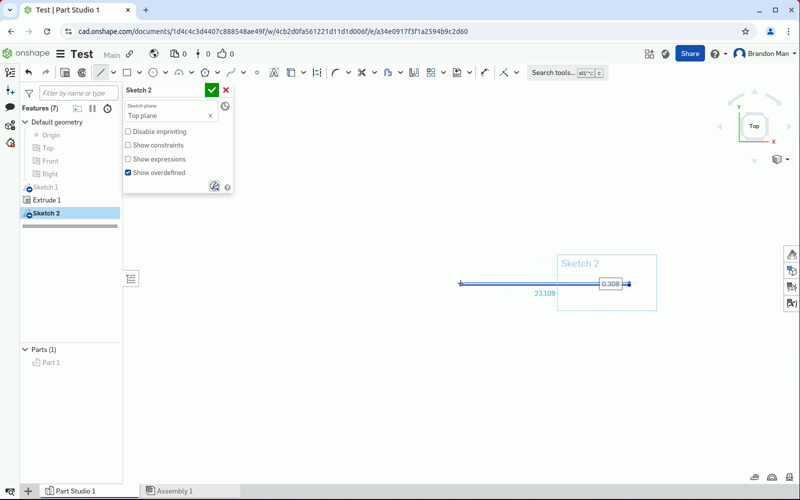
scroll(6)
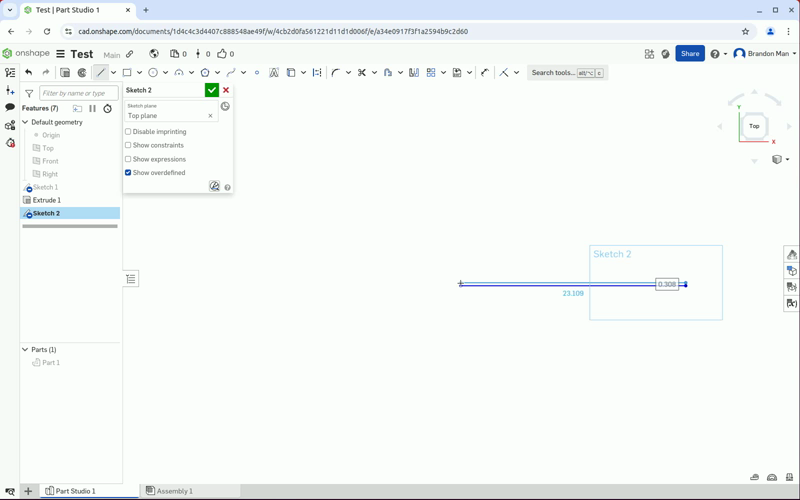
scroll(6)
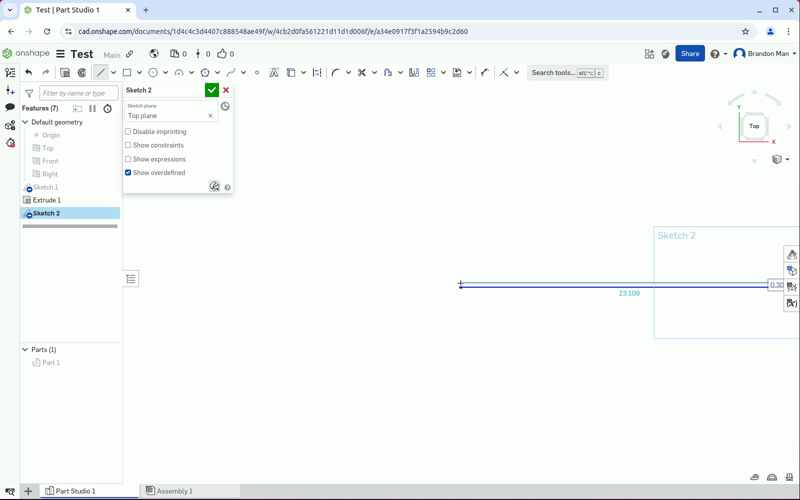
scroll(6)
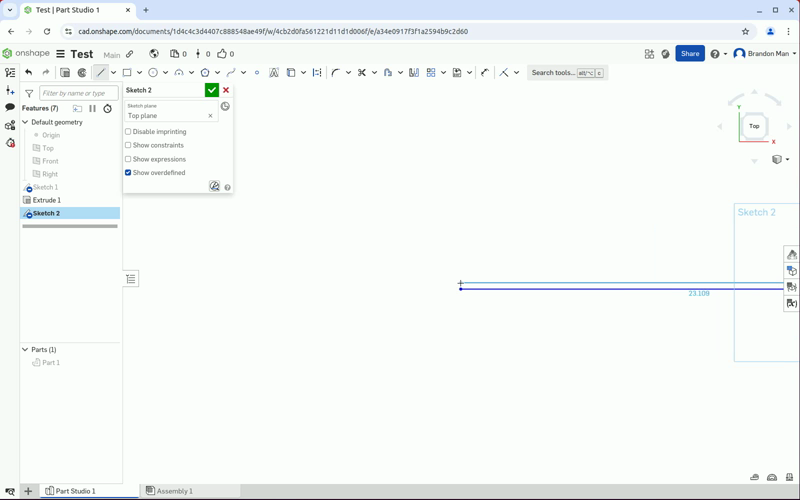
scroll(6)
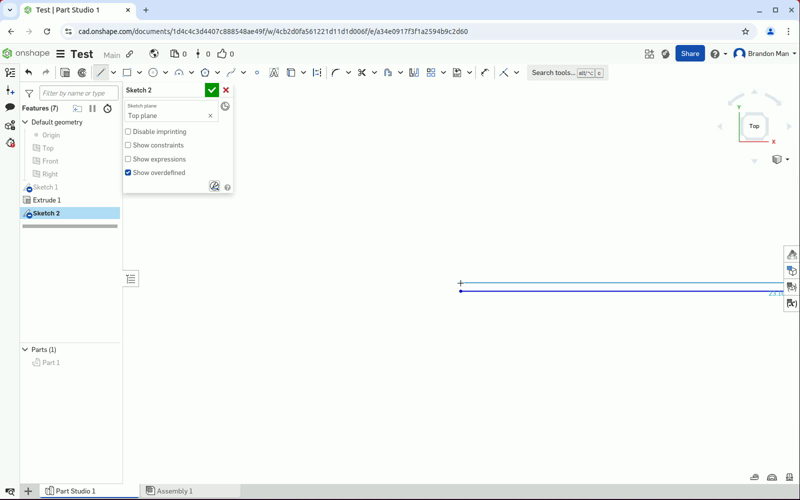
scroll(6)
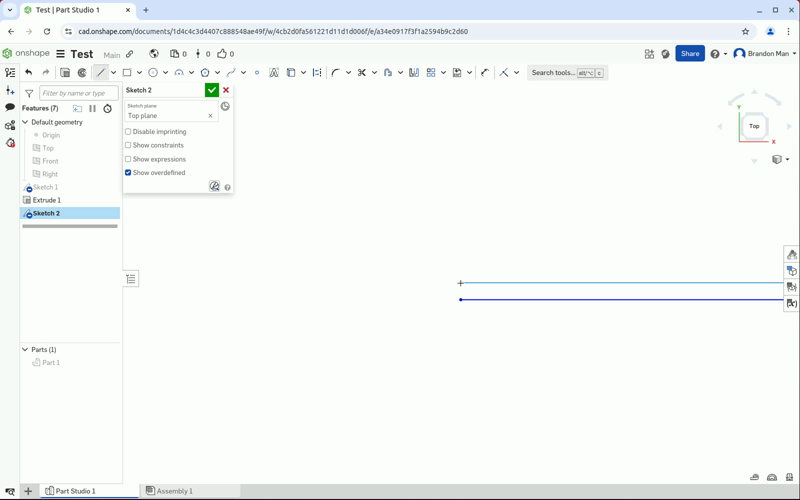
click(460, 282)
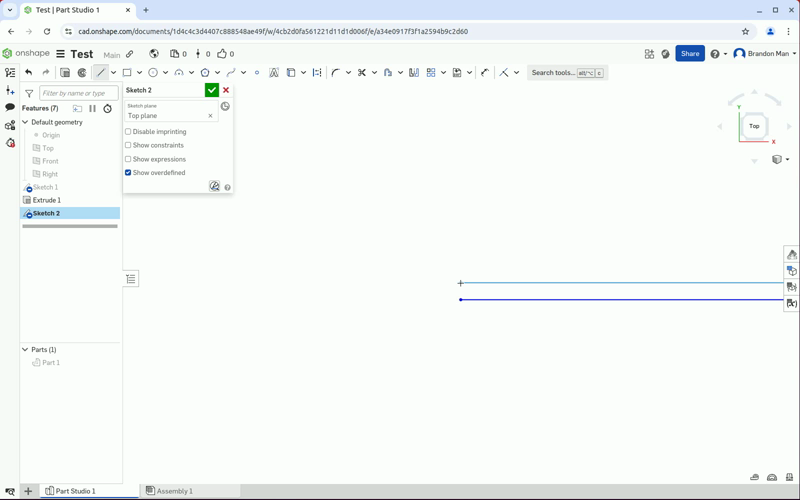
scroll(-6)
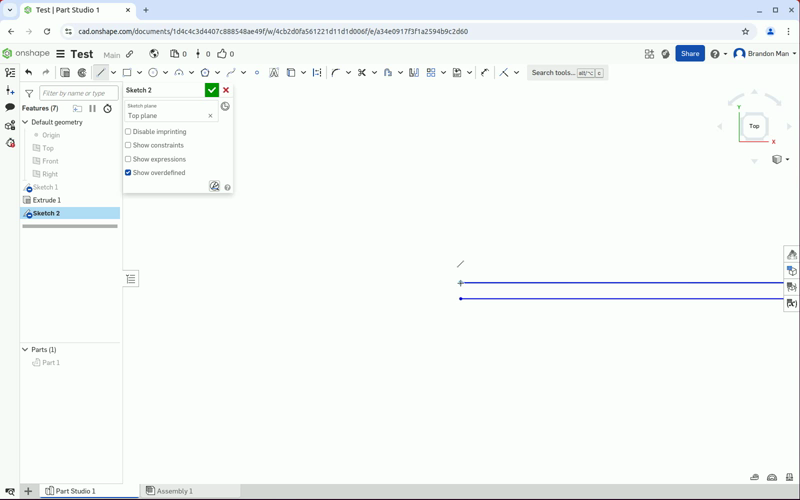
scroll(-6)
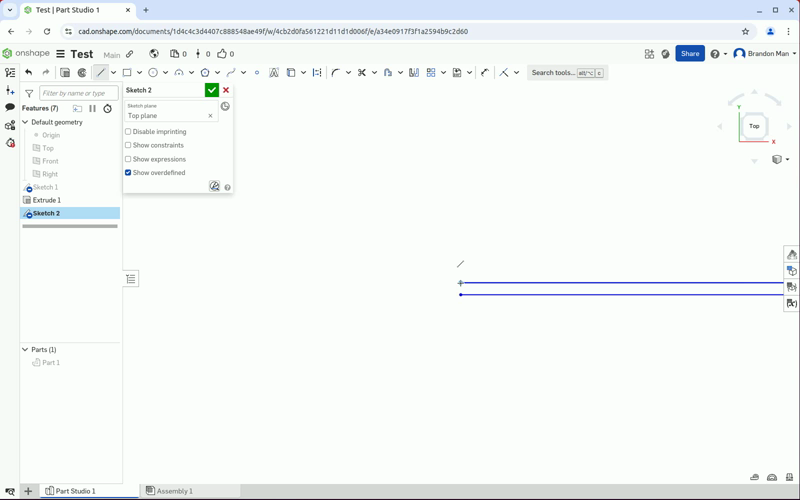
scroll(-6)
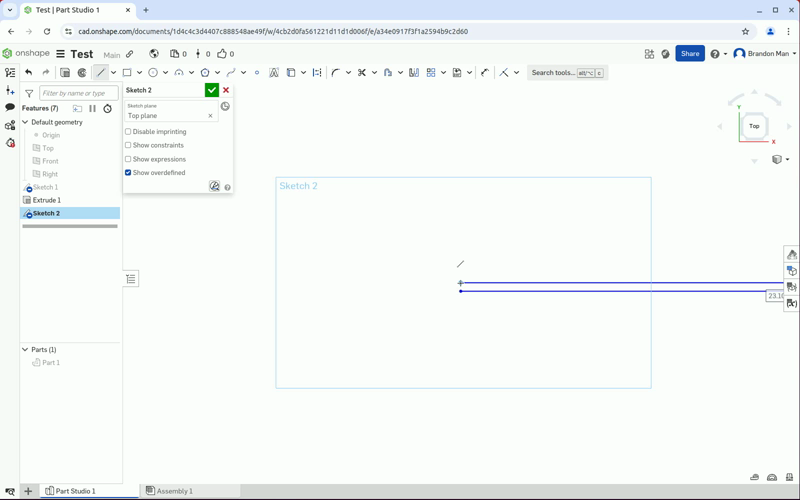
scroll(-6)
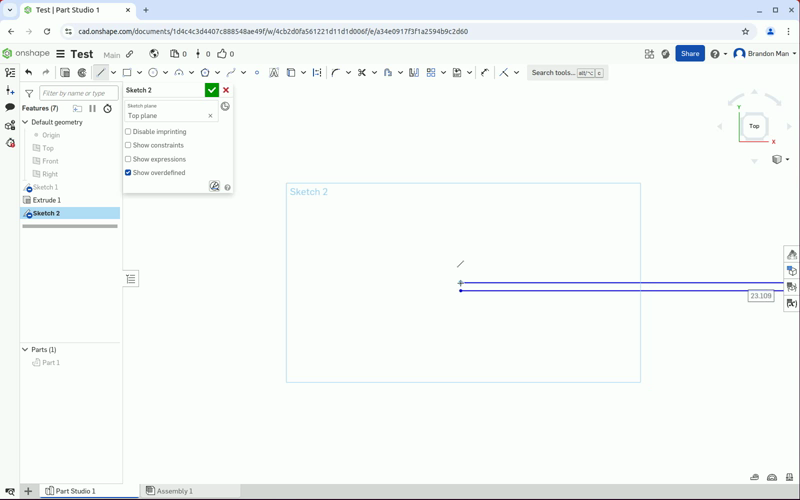
scroll(-6)
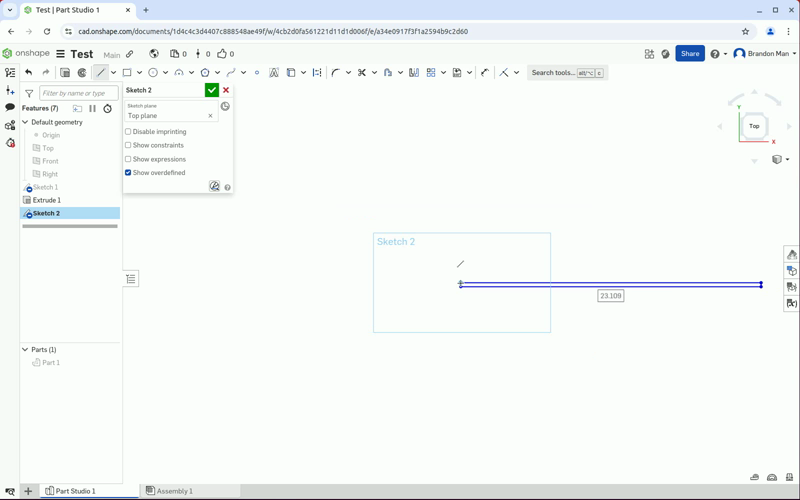
scroll(-6)
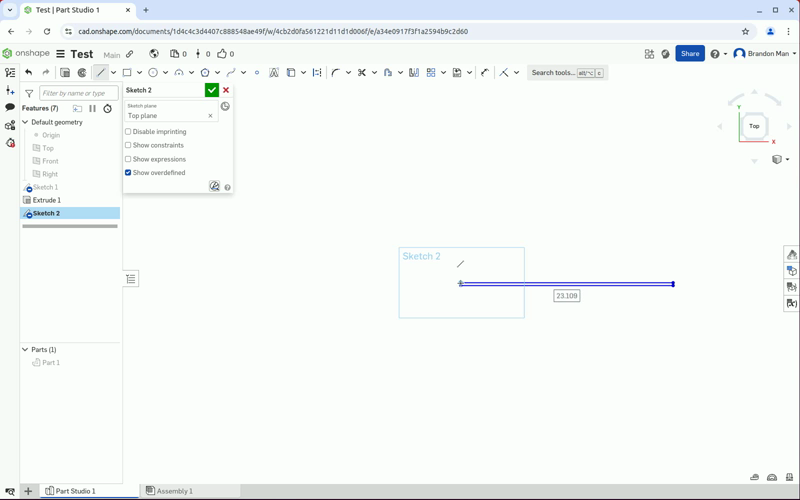
scroll(-6)
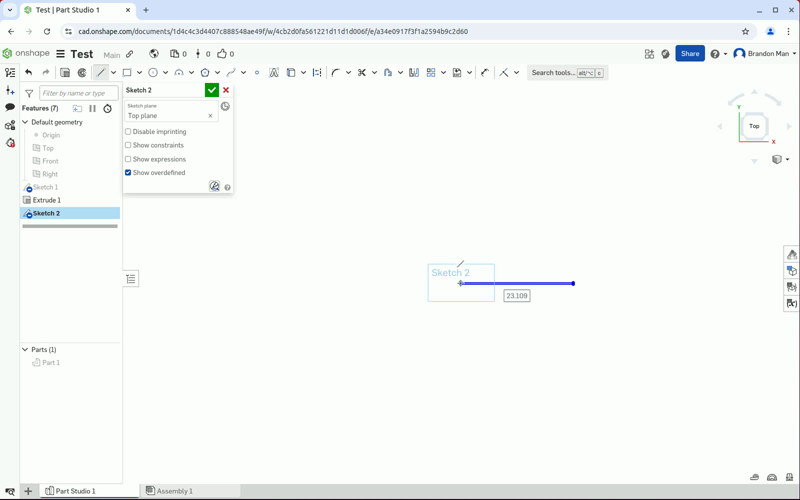
key_up(shift)
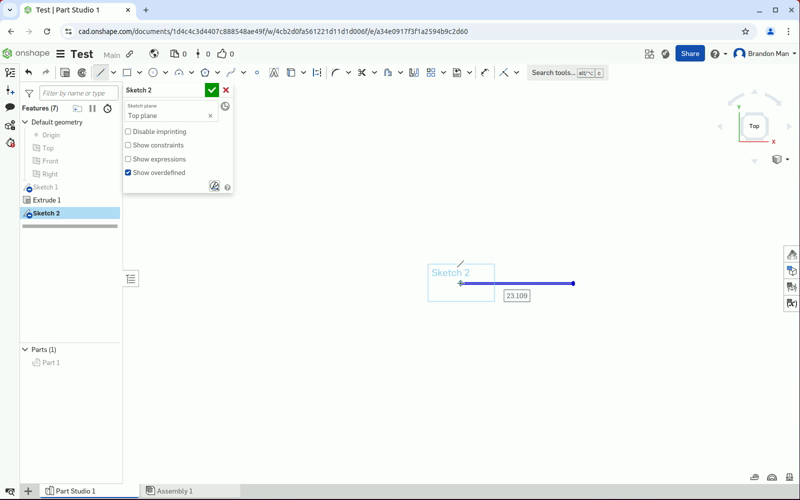
mouse_move(490, 282)
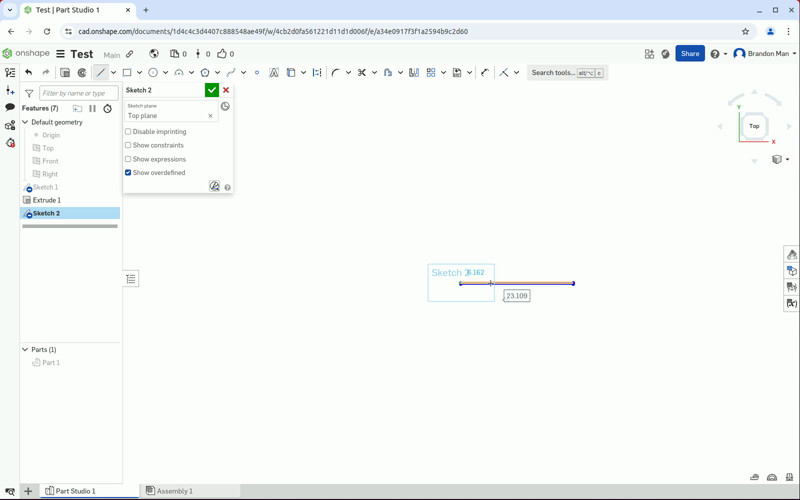
key_down(shift)
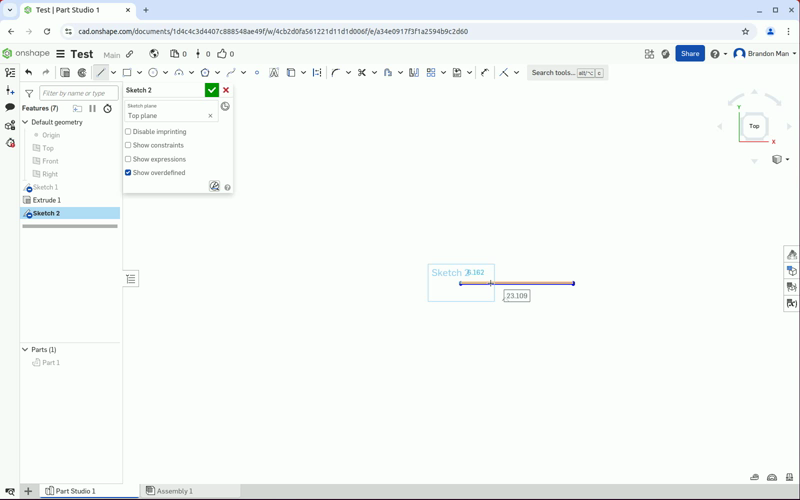
mouse_move(460, 284)
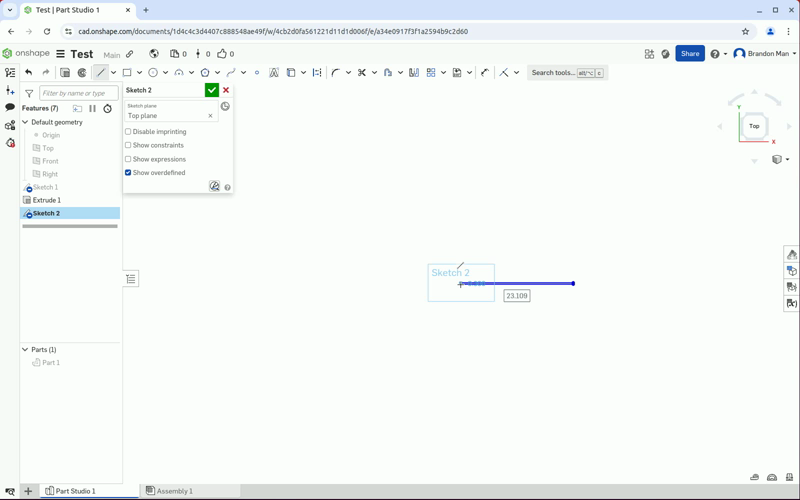
scroll(6)
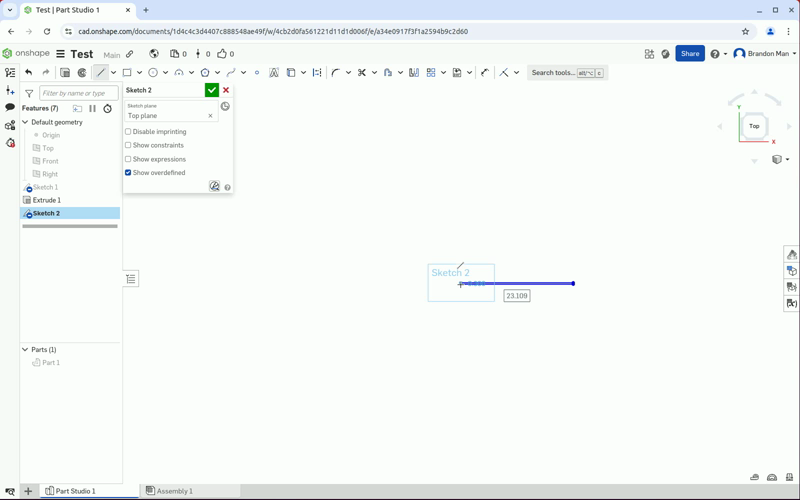
scroll(6)
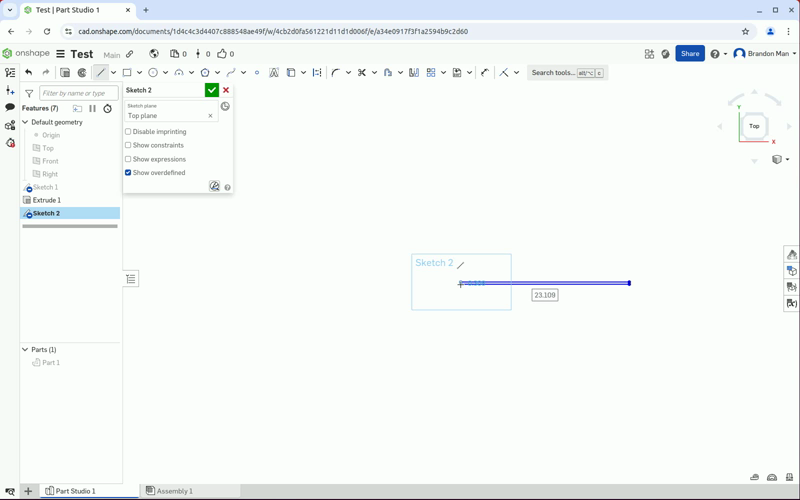
scroll(6)
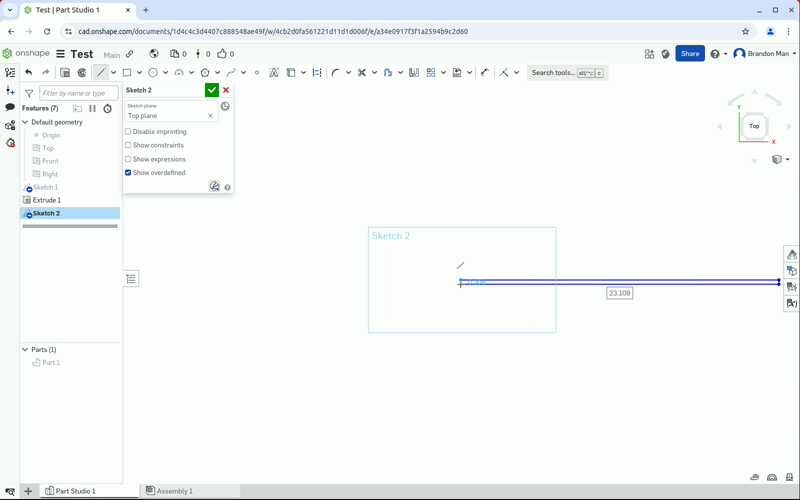
scroll(6)
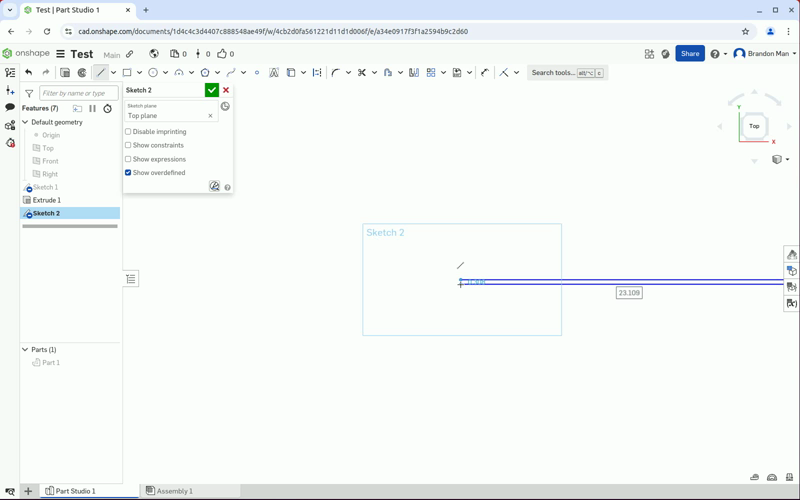
scroll(6)
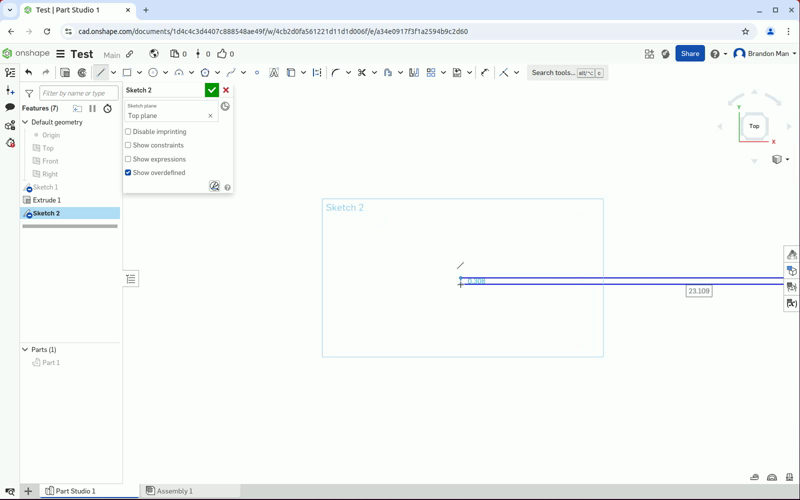
scroll(6)
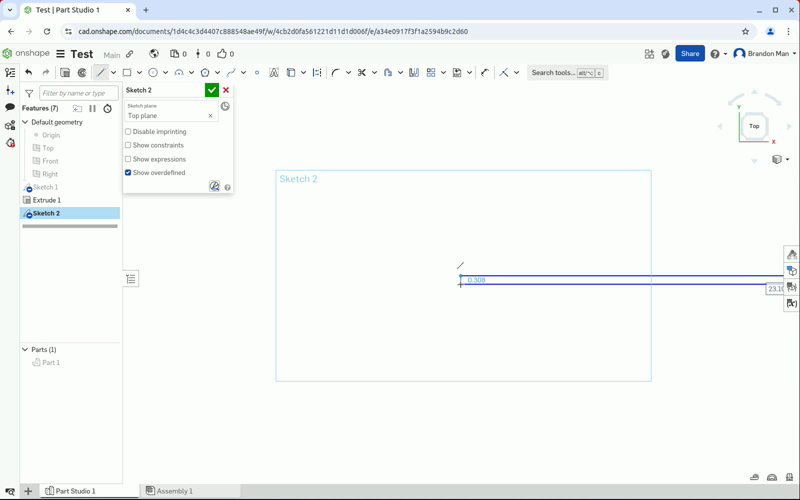
scroll(6)
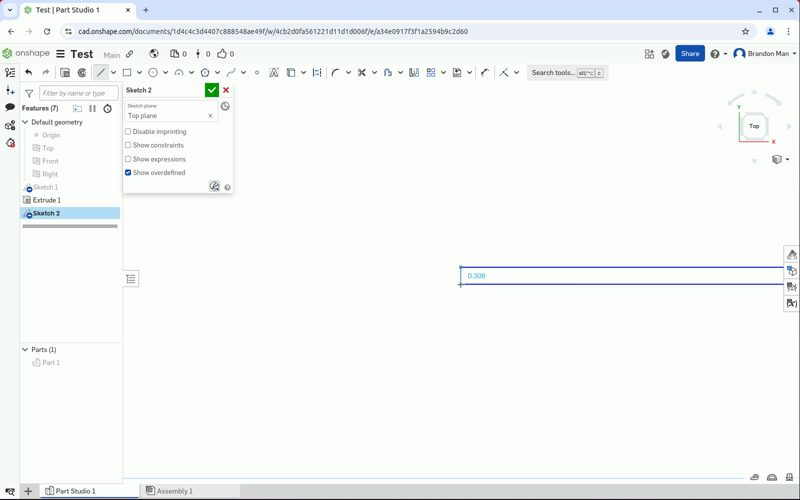
key_up(shift)
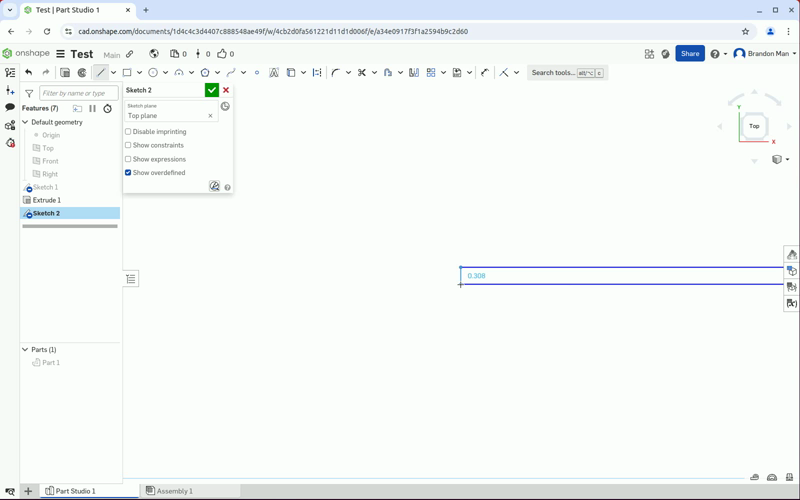
click(460, 284)
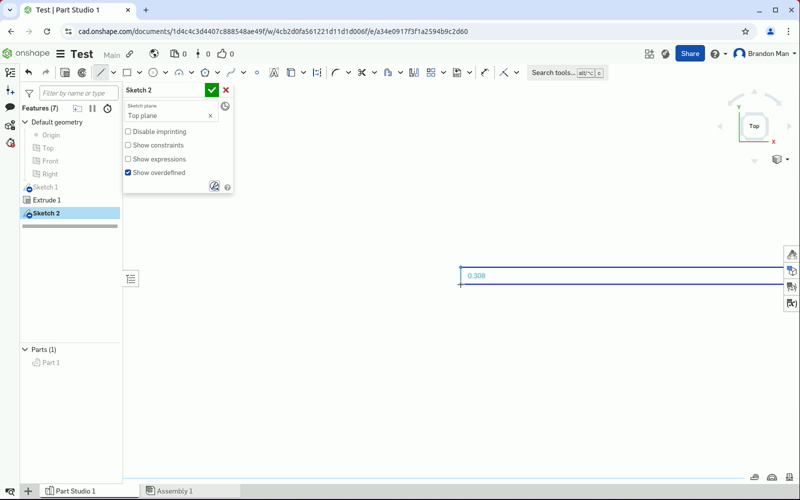
scroll(-6)
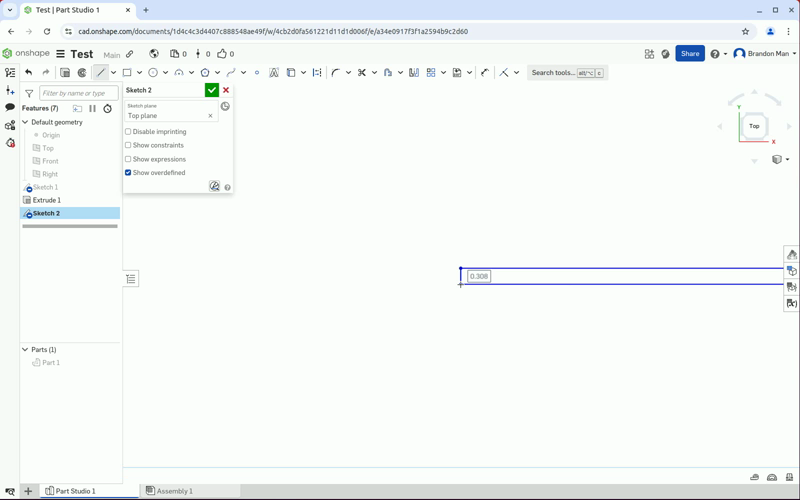
scroll(-6)
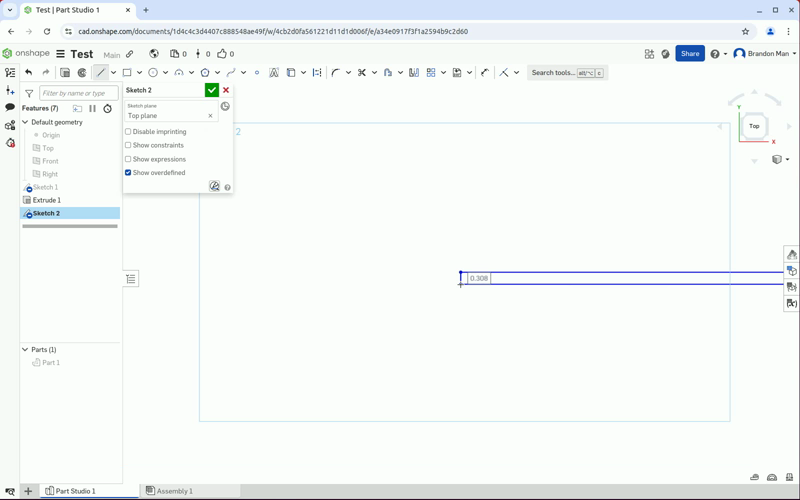
scroll(-6)
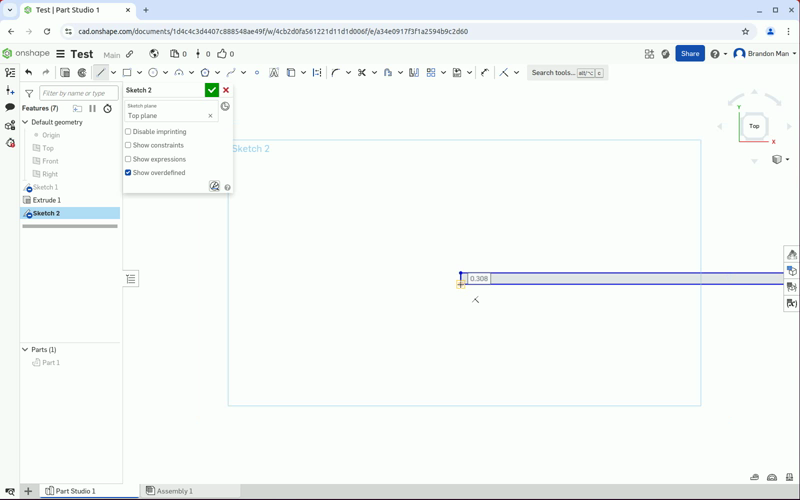
scroll(-6)
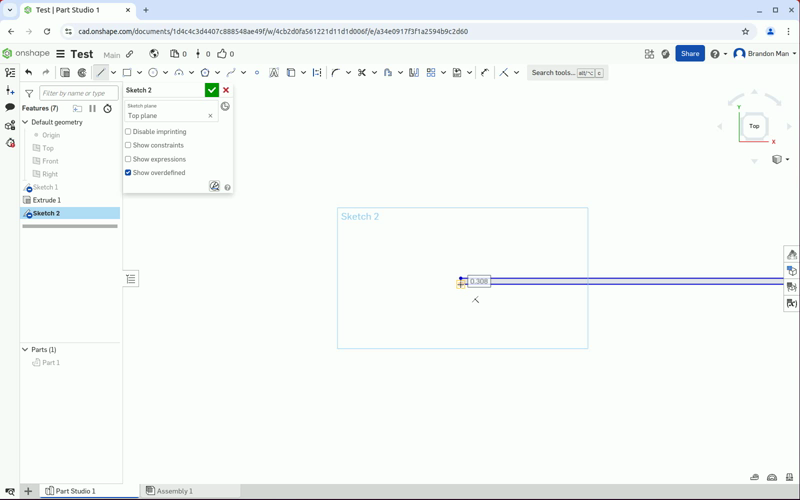
scroll(-6)
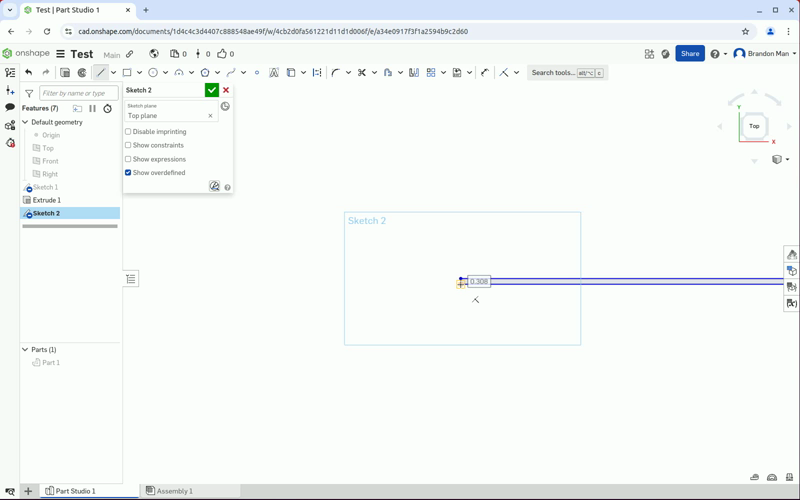
scroll(-6)
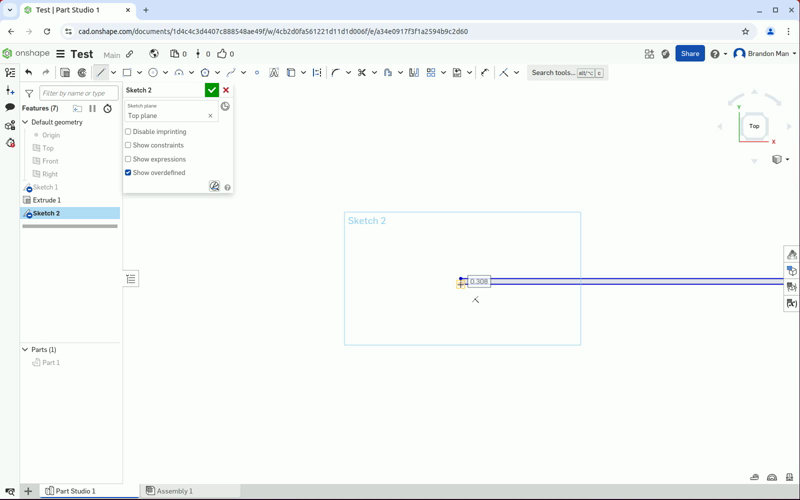
scroll(-6)
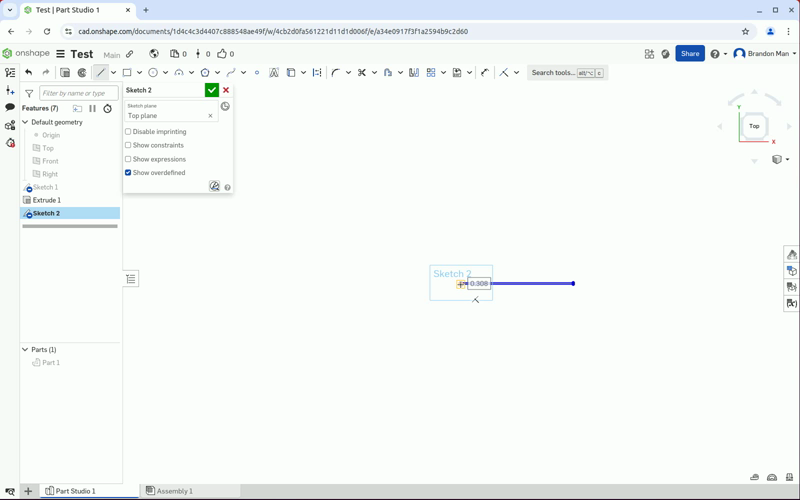
key(esc)
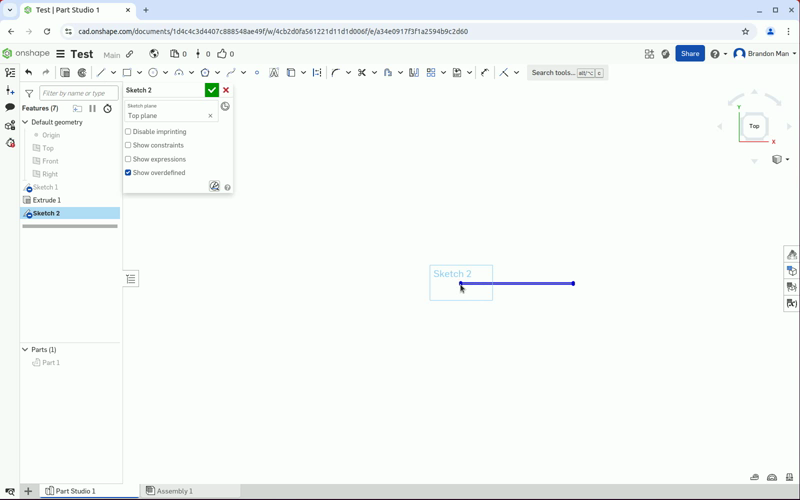
mouse_move(487, 283)
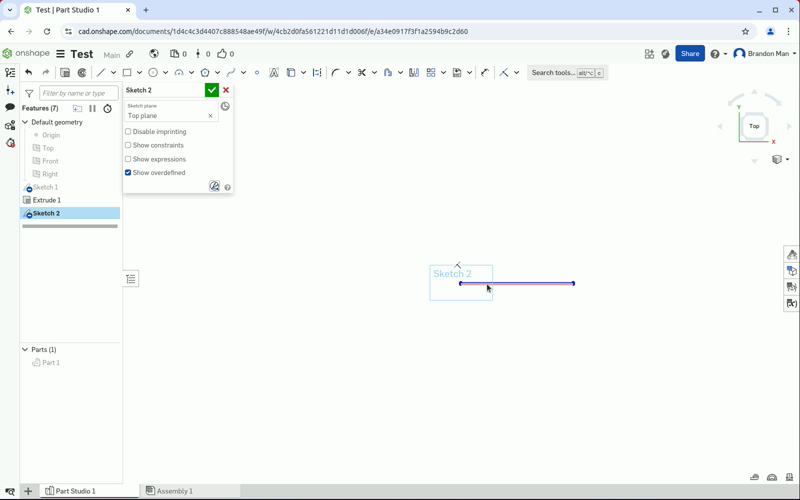
scroll(6)
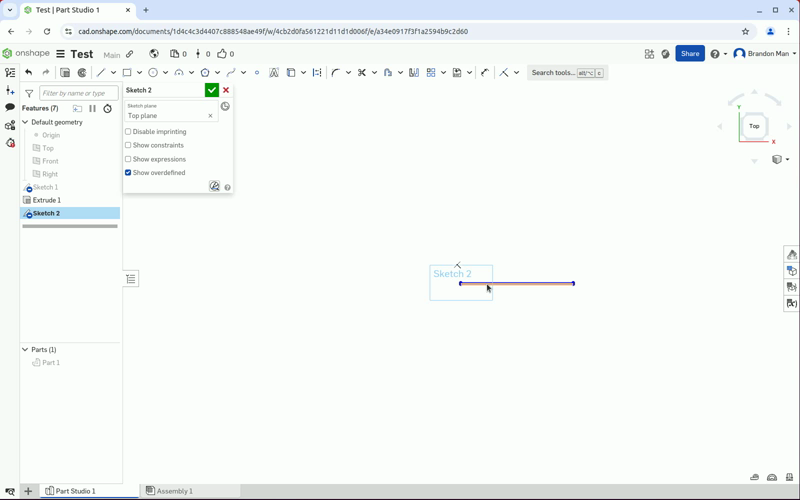
scroll(6)
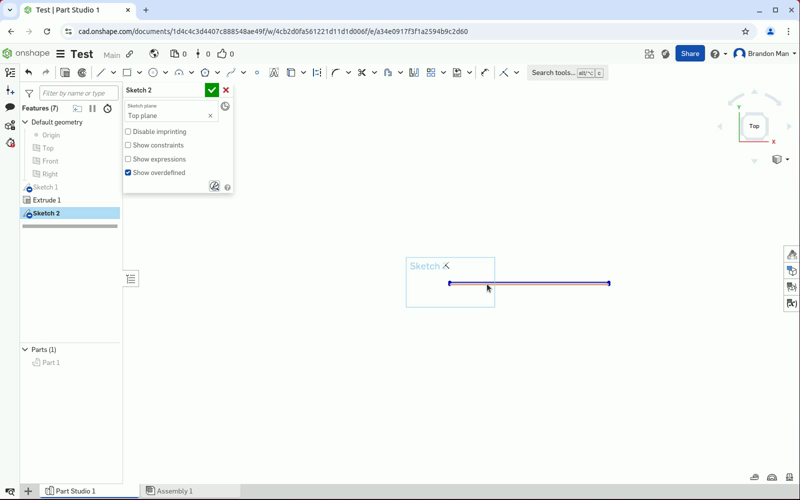
scroll(6)
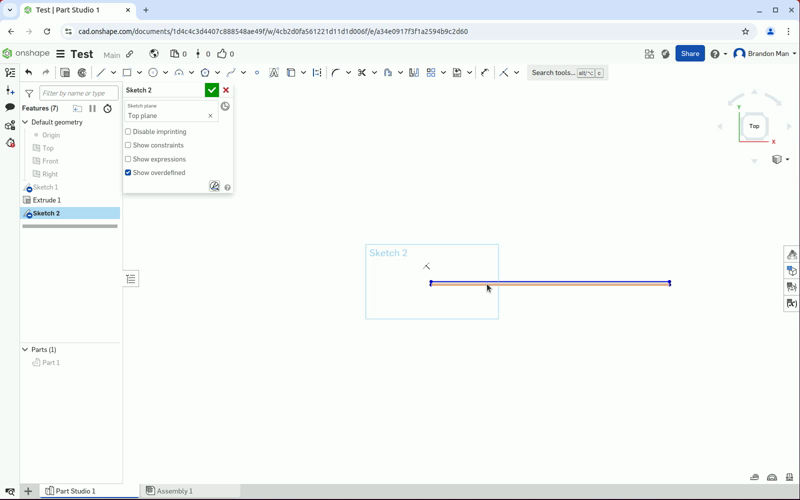
scroll(6)
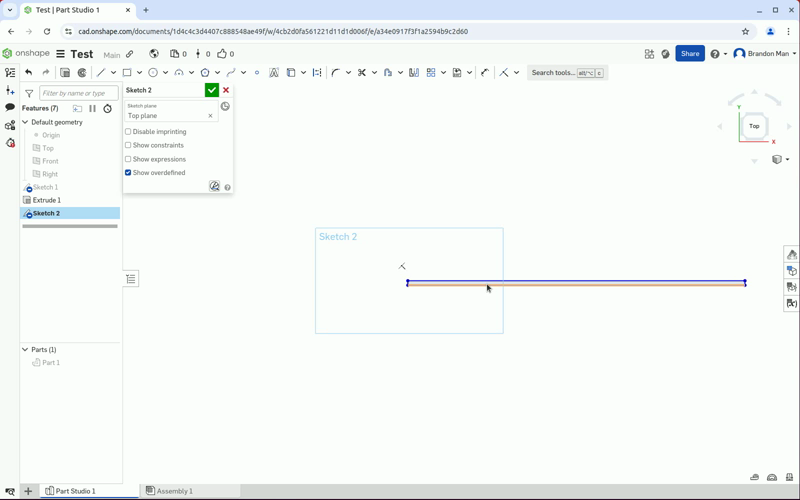
scroll(6)
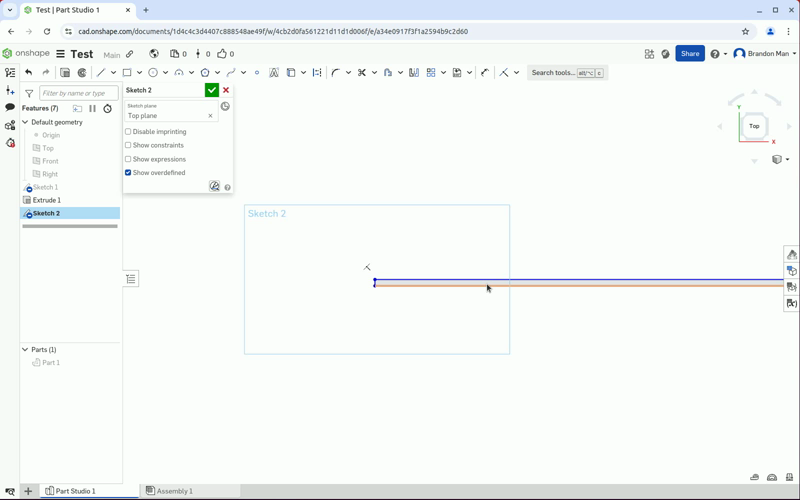
scroll(6)
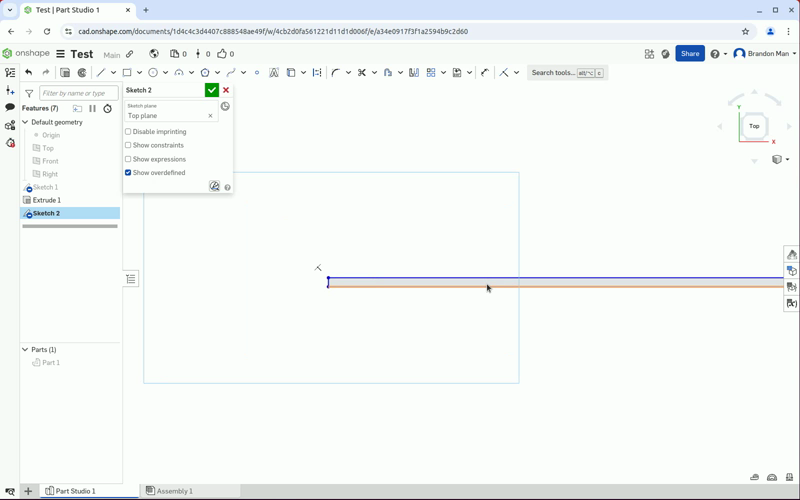
scroll(6)
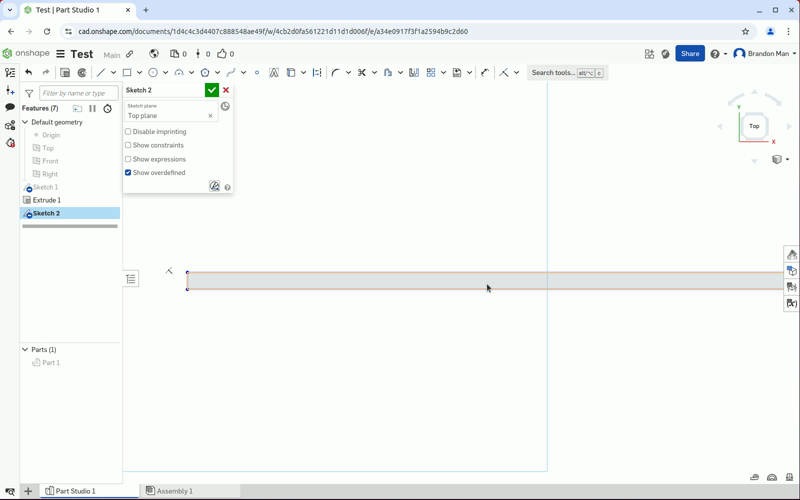
click(487, 283)
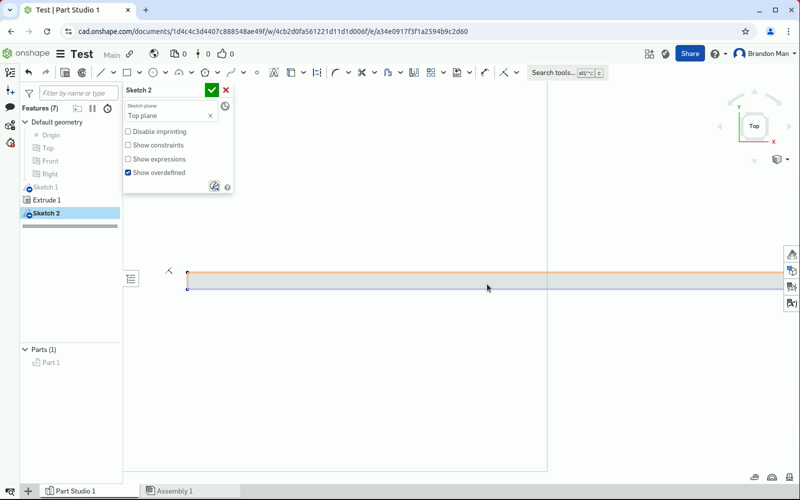
scroll(-6)
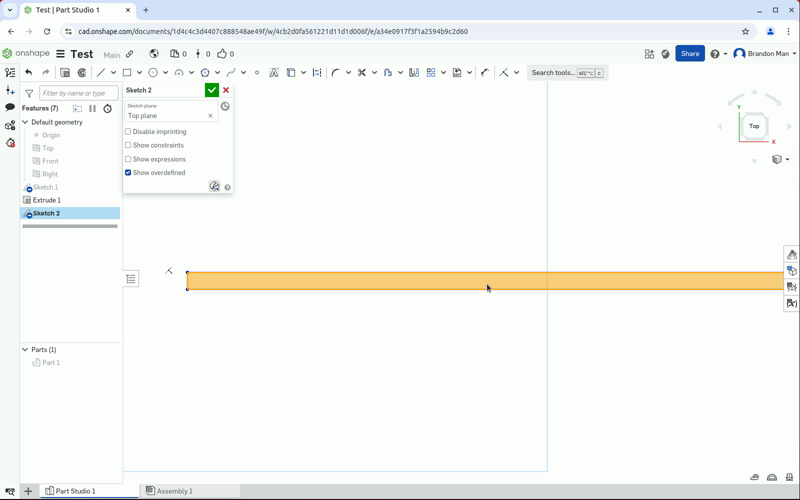
scroll(-6)
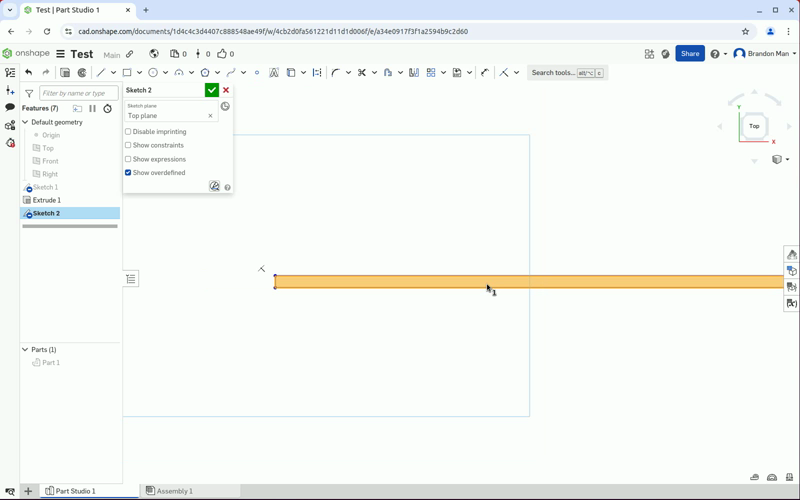
scroll(-6)
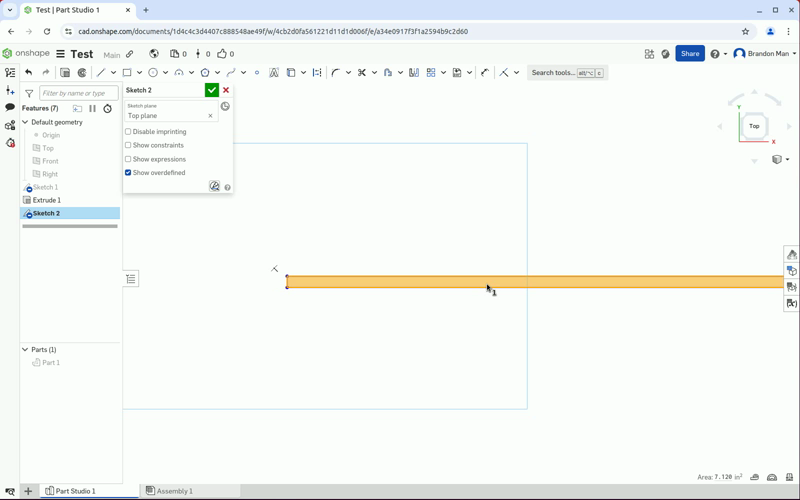
scroll(-6)
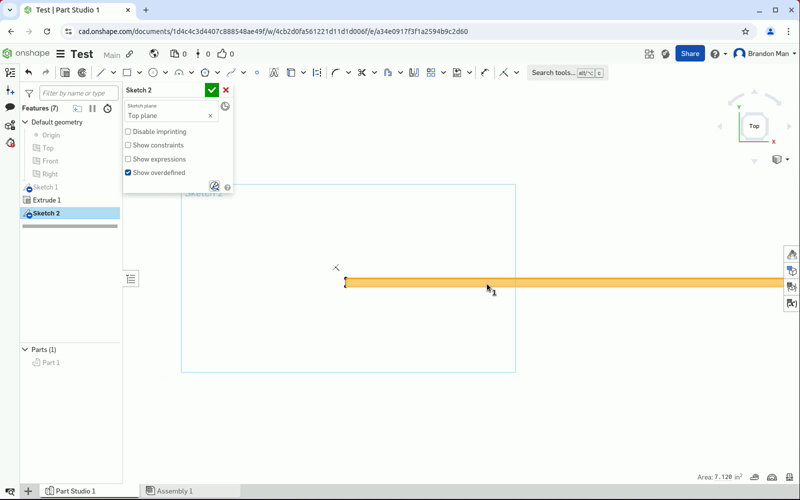
scroll(-6)
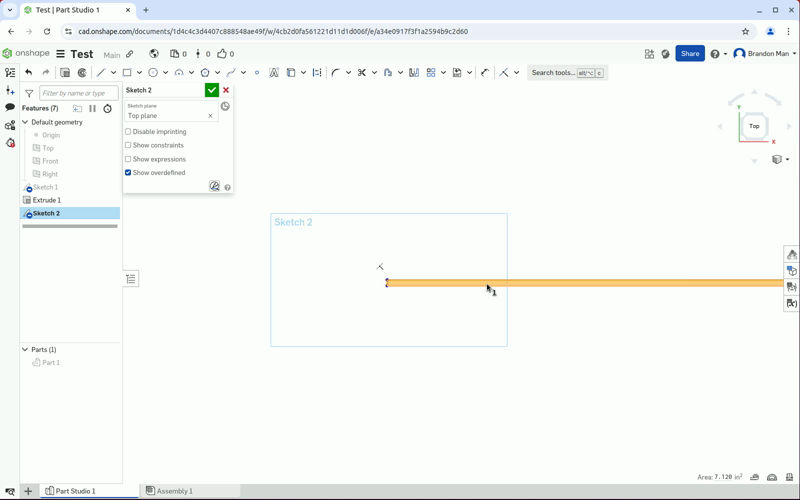
scroll(-6)
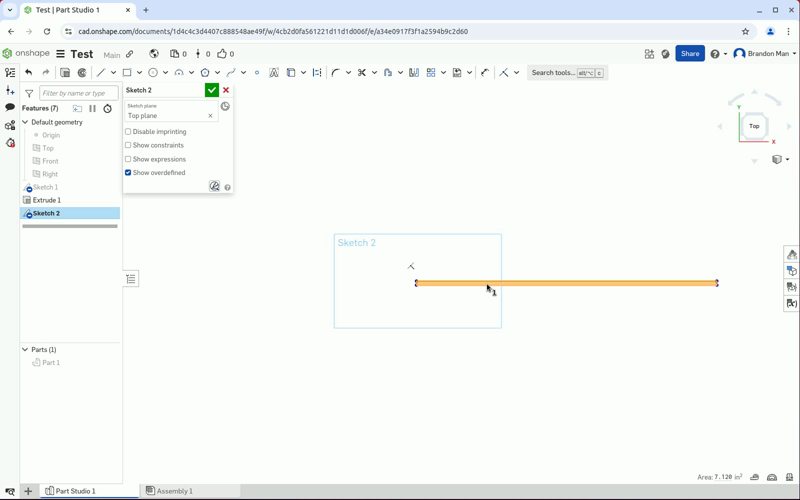
scroll(-6)
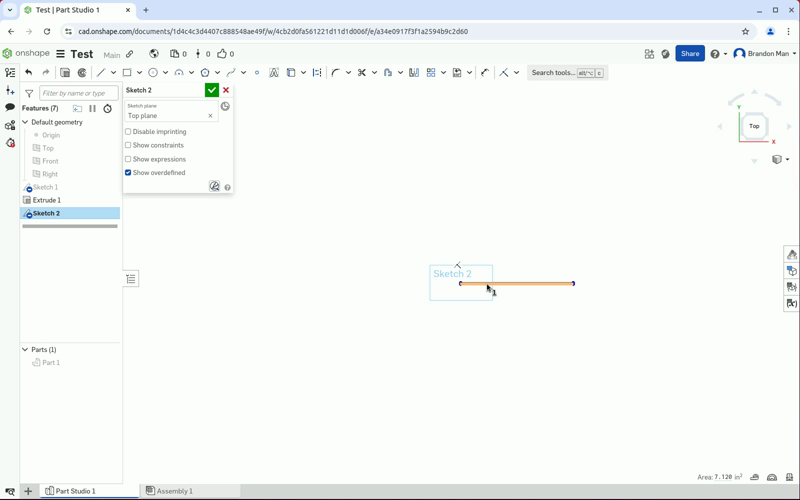
mouse_move(73, 352)
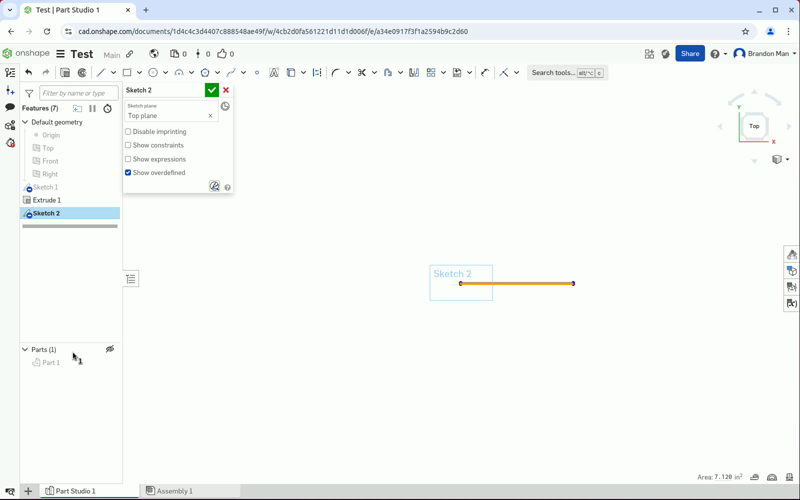
key(shift+y)
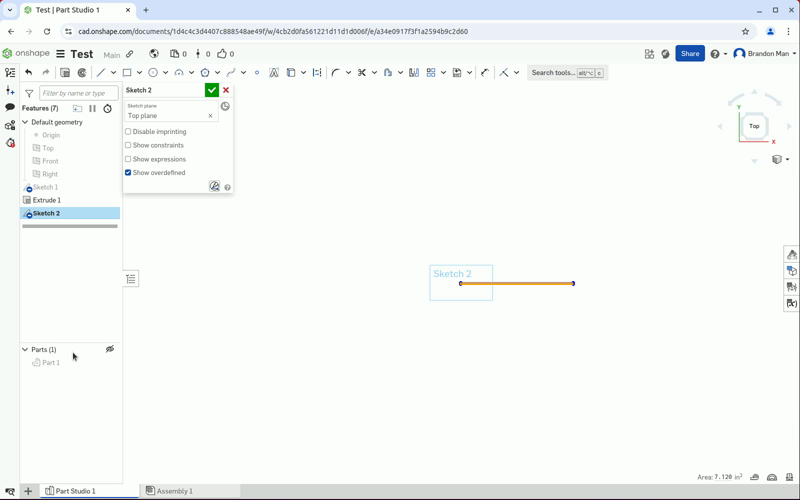
key(shift+e)
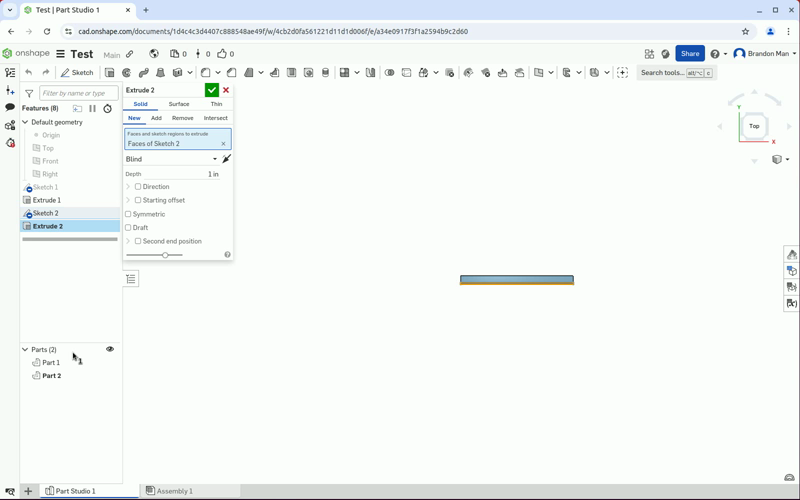
mouse_move(143, 106)
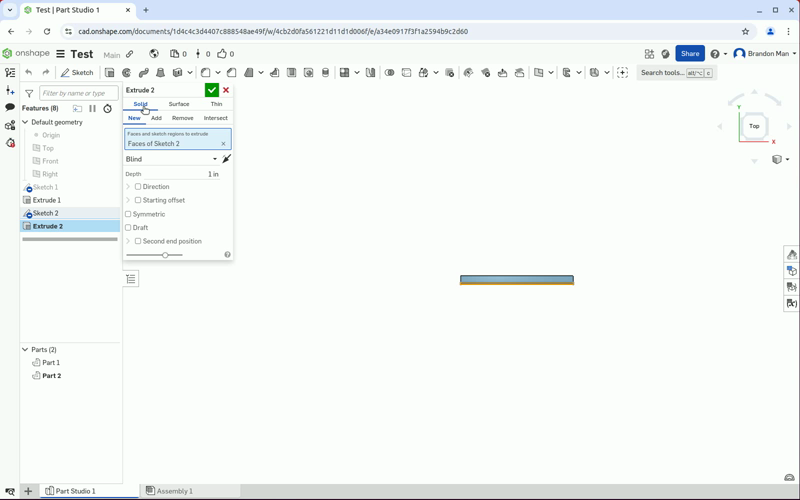
click(143, 106)
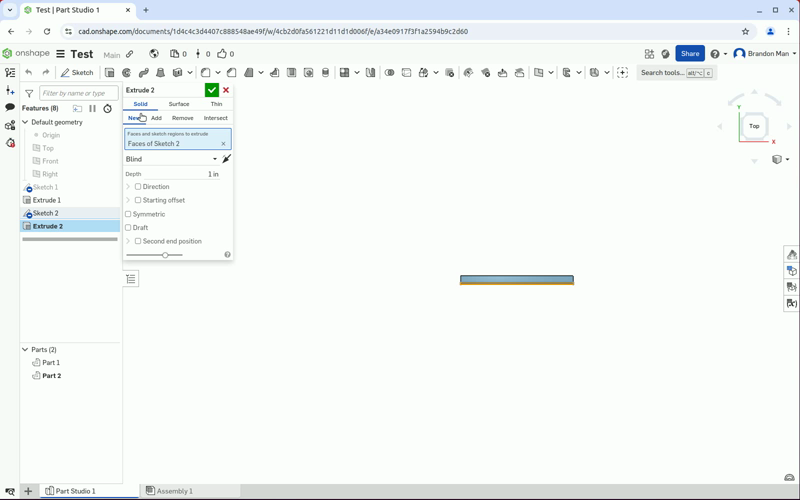
mouse_move(137, 120)
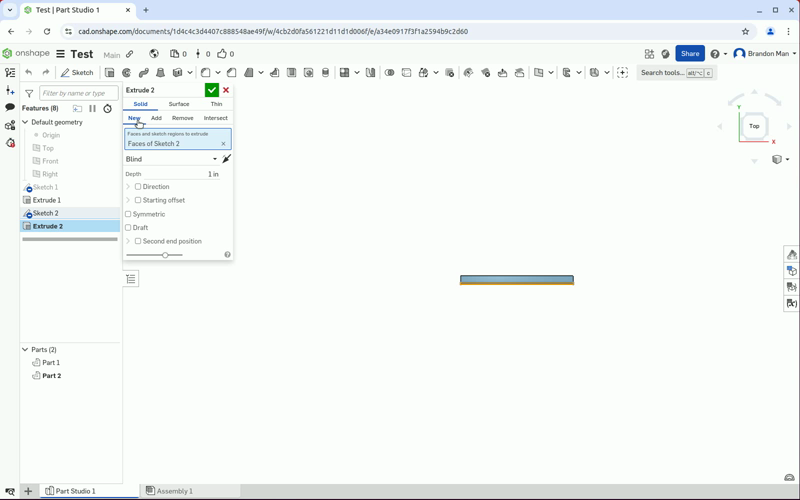
click(137, 120)
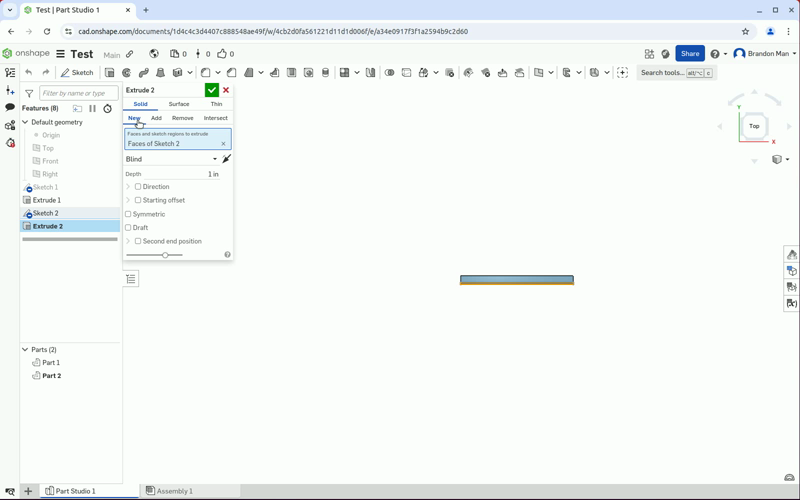
key(tab, 4)
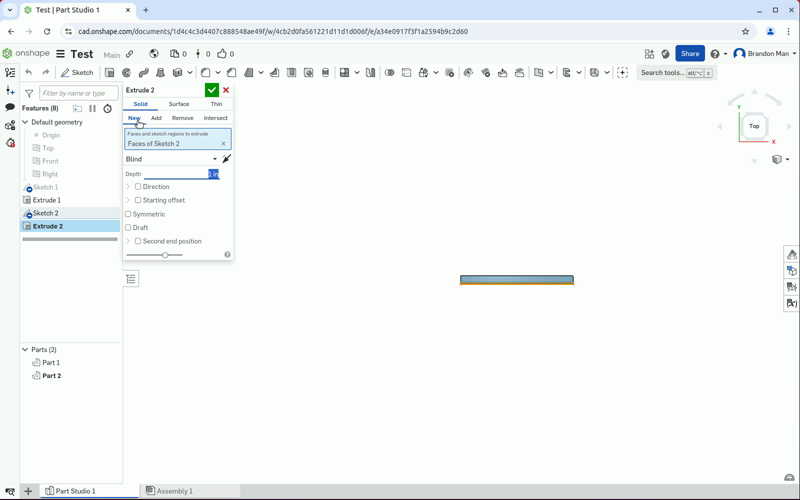
text(-0.241)
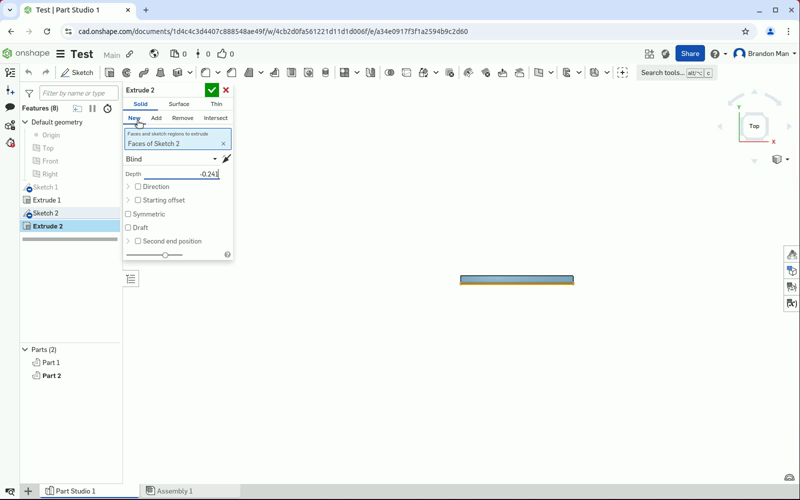
key(enter)
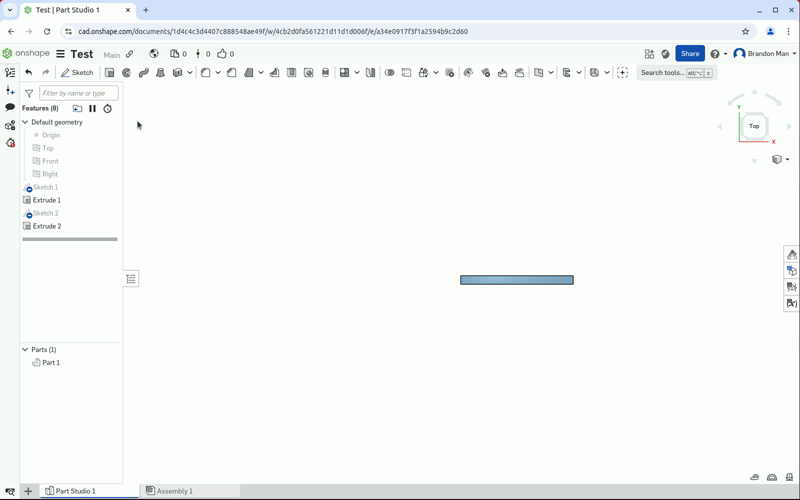
key(shift+h)
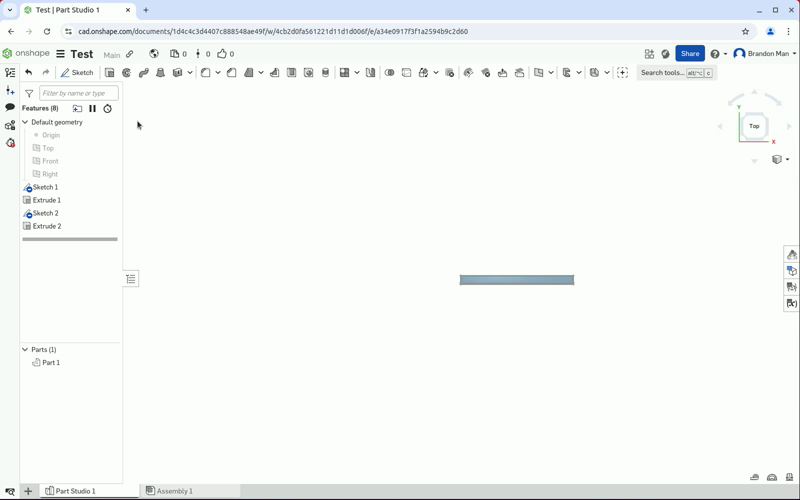
key(shift+h)
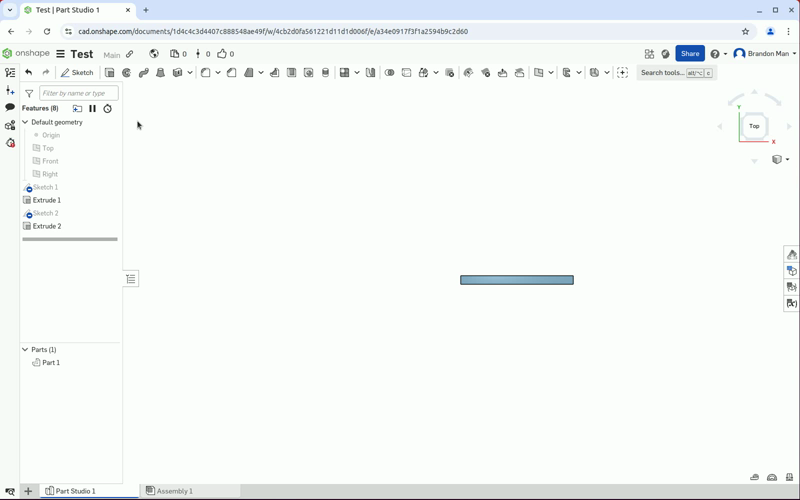
mouse_move(73, 189)
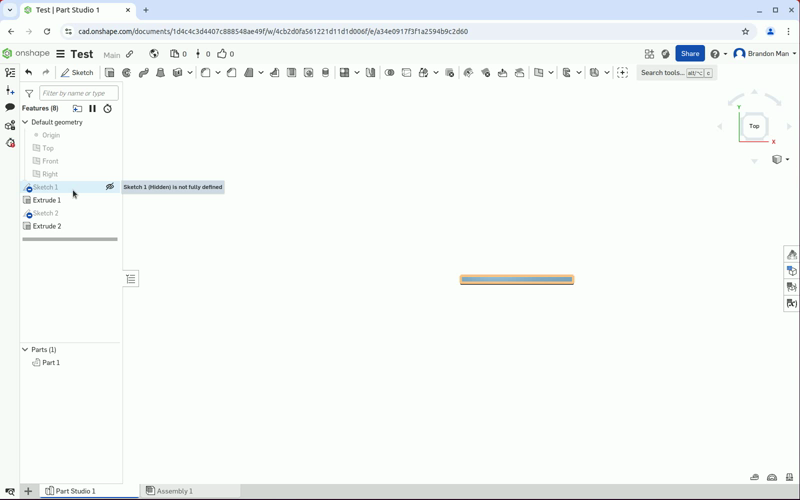
click(73, 189)
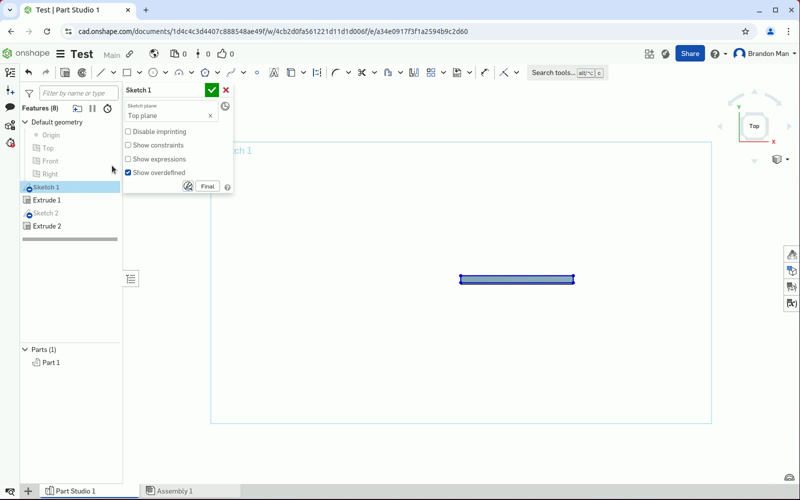
mouse_move(229, 92)
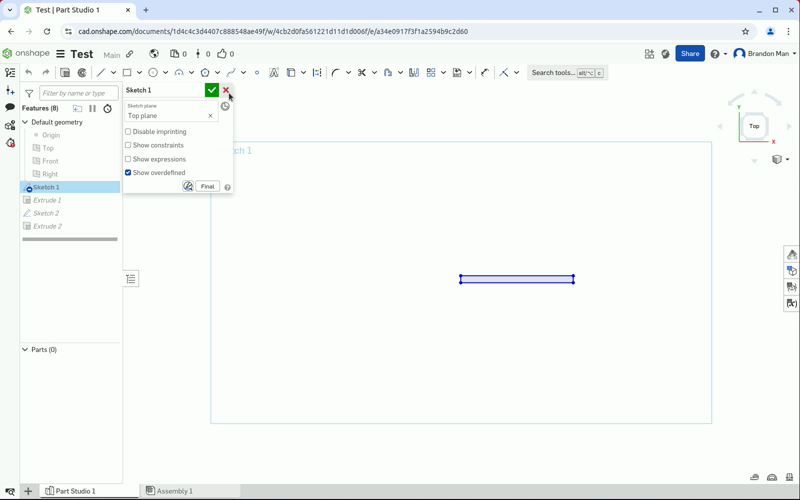
click(229, 92)
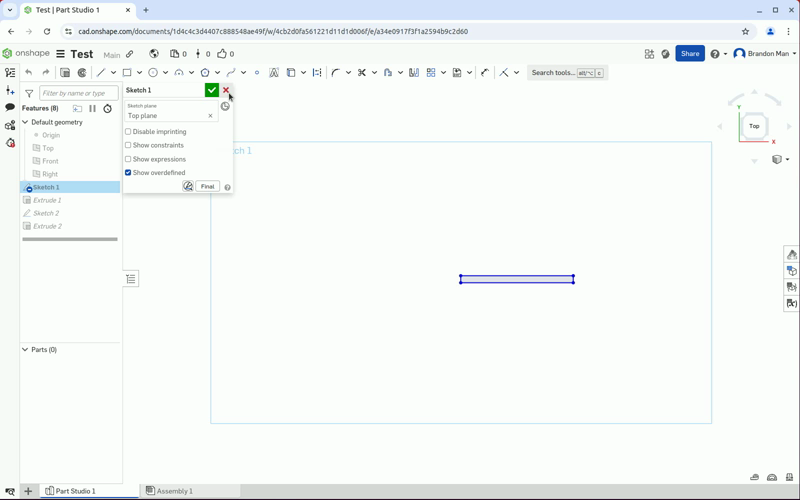
key(shift+s)
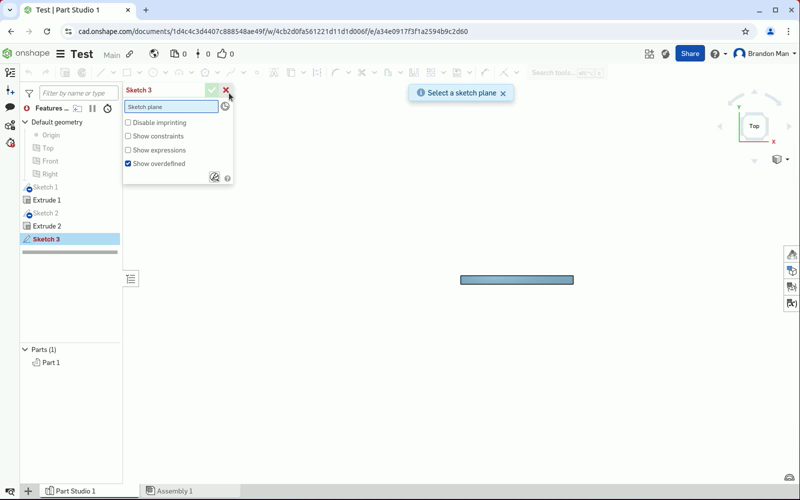
mouse_move(73, 150)
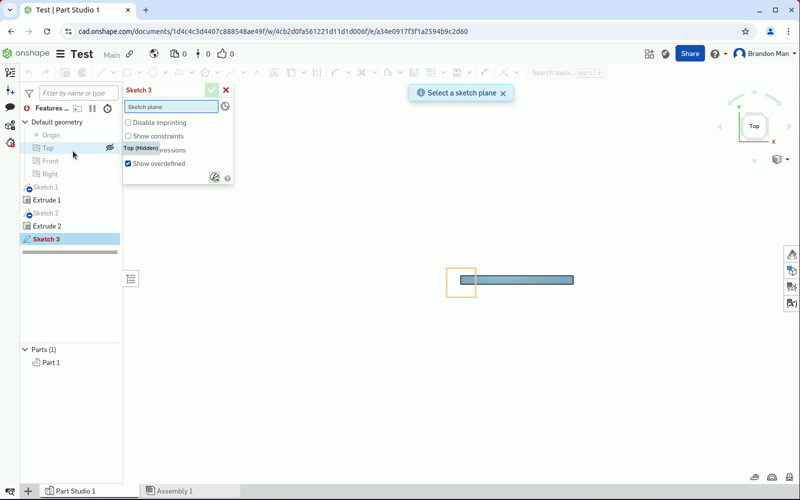
click(73, 150)
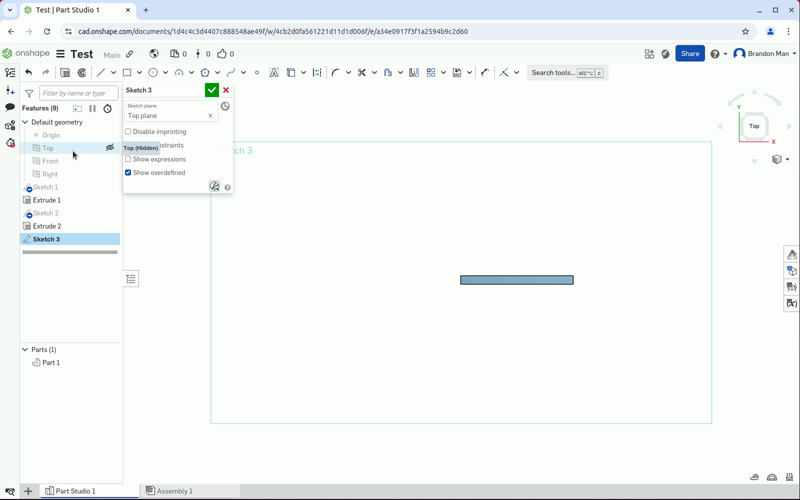
mouse_move(73, 352)
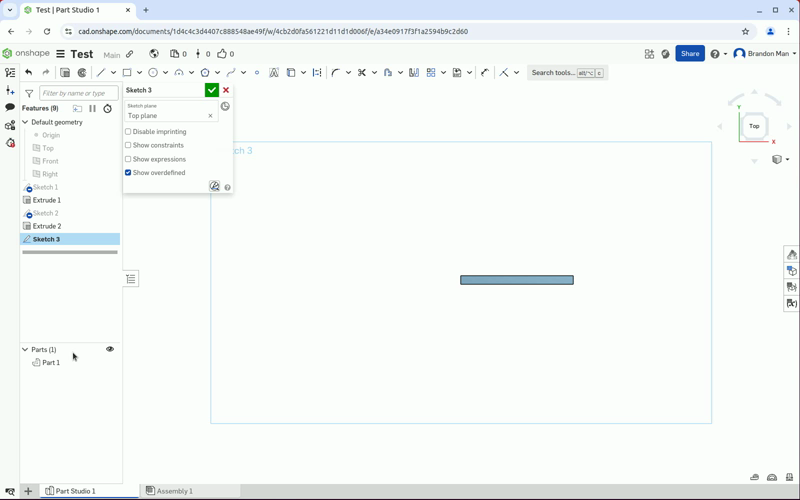
key(y)
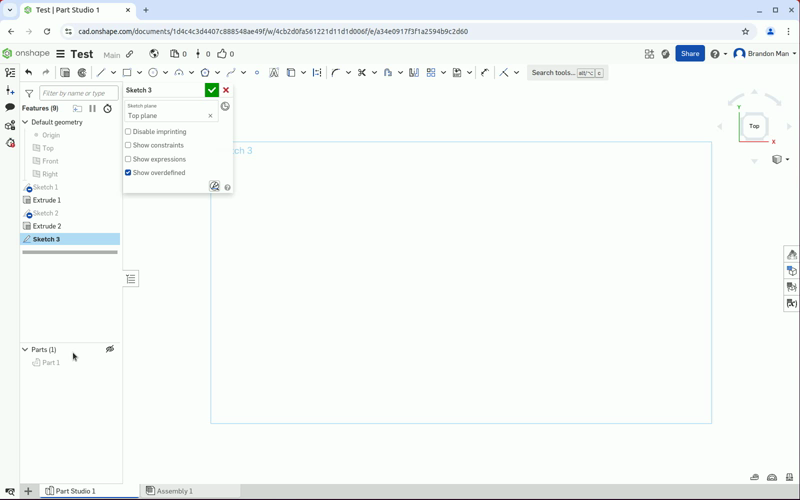
key(l)
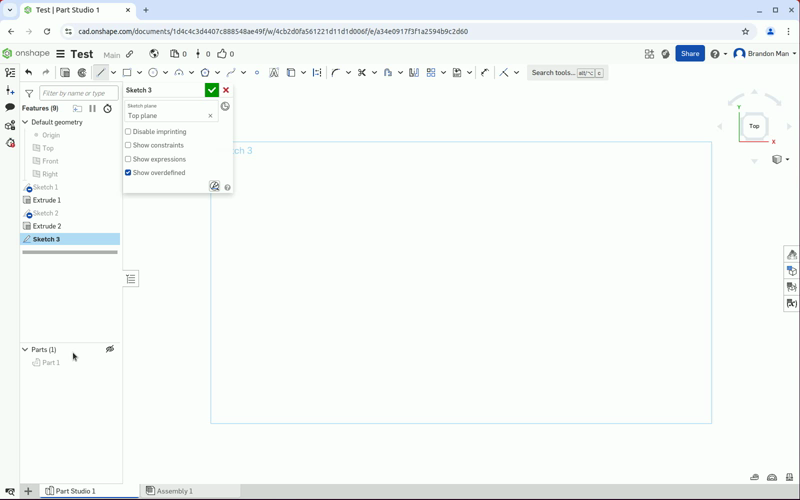
key_down(shift)
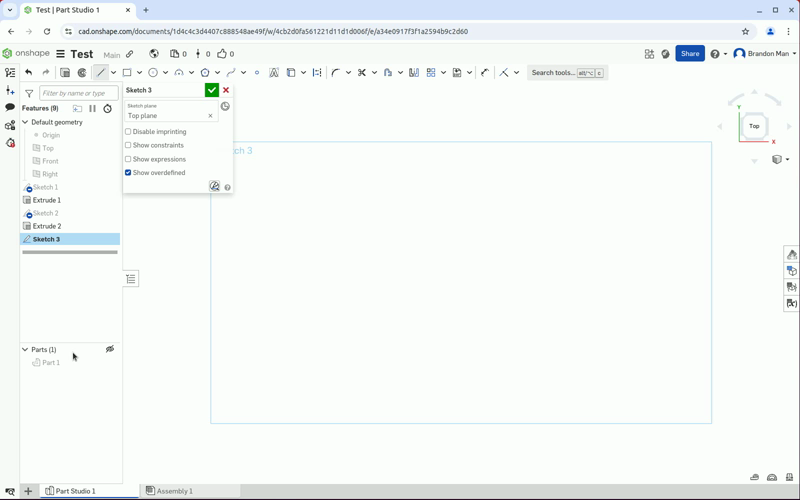
mouse_move(460, 284)
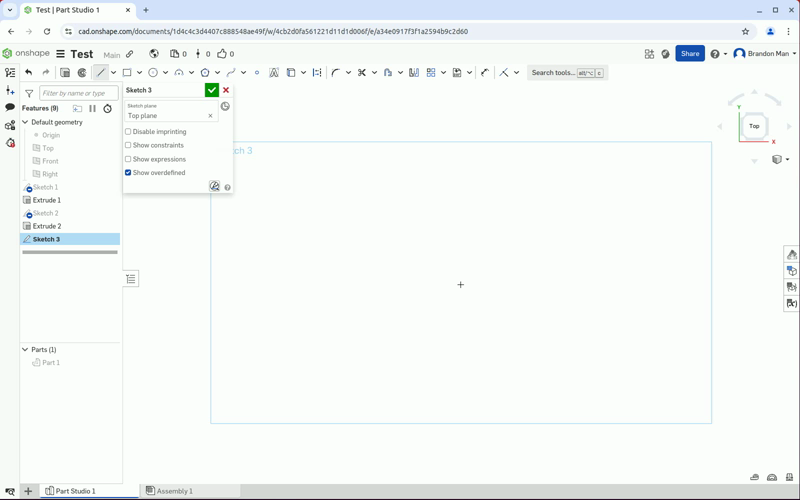
click(460, 284)
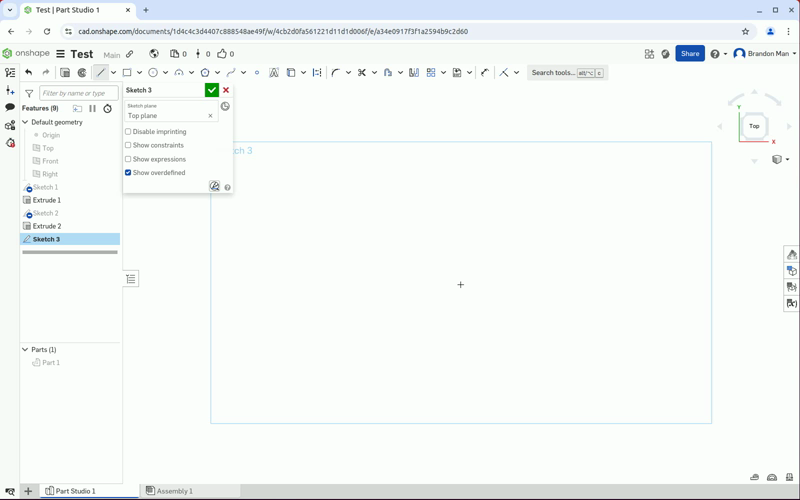
key_up(shift)
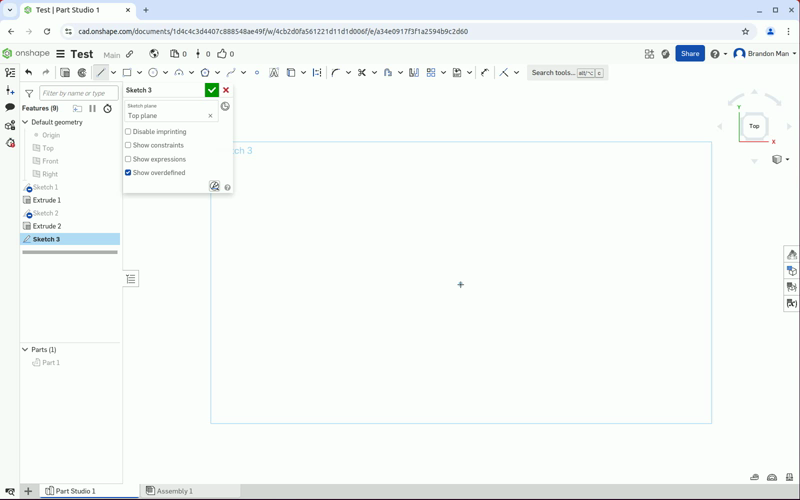
key_down(shift)
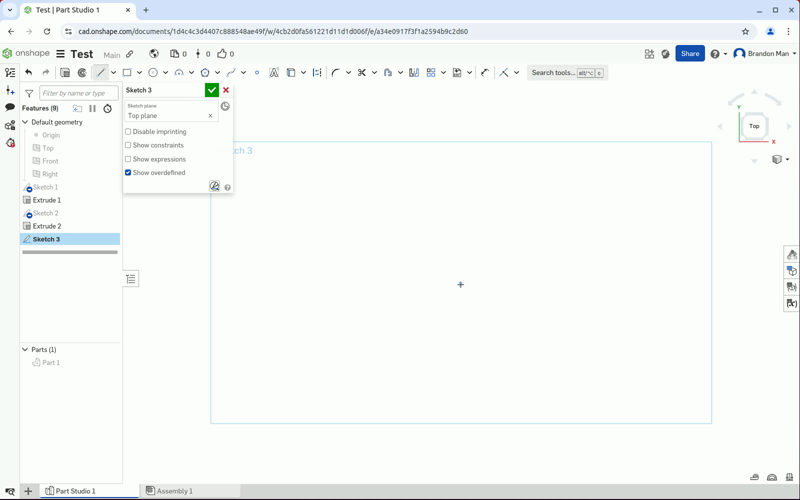
mouse_move(573, 284)
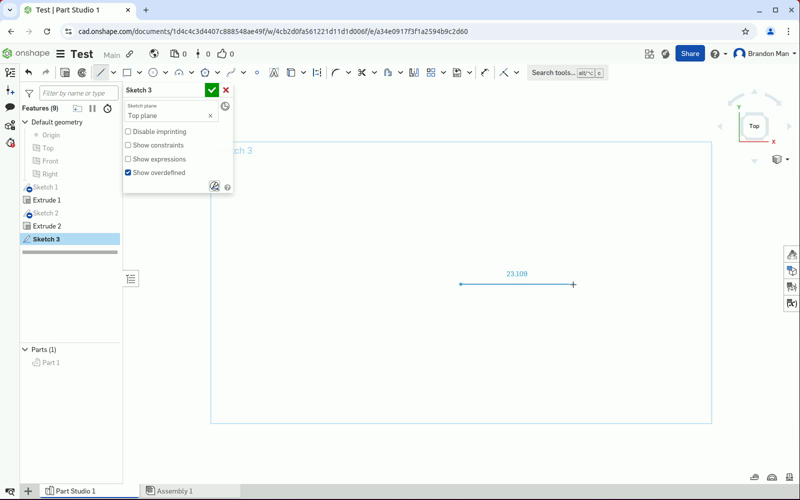
click(573, 284)
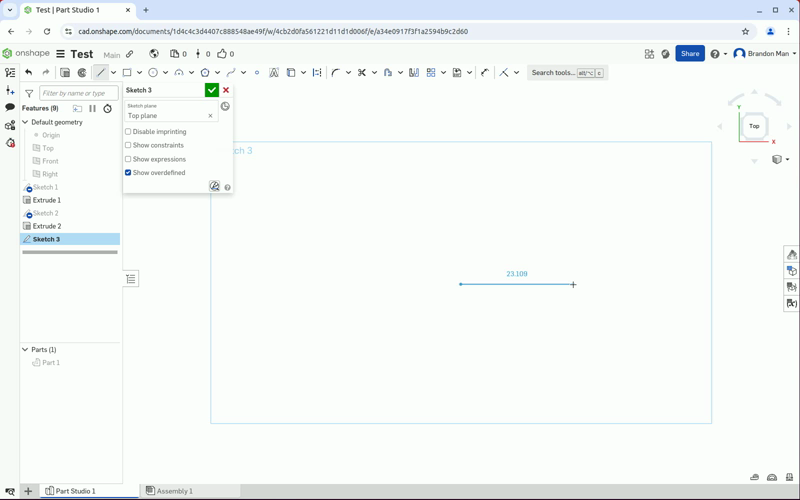
key_up(shift)
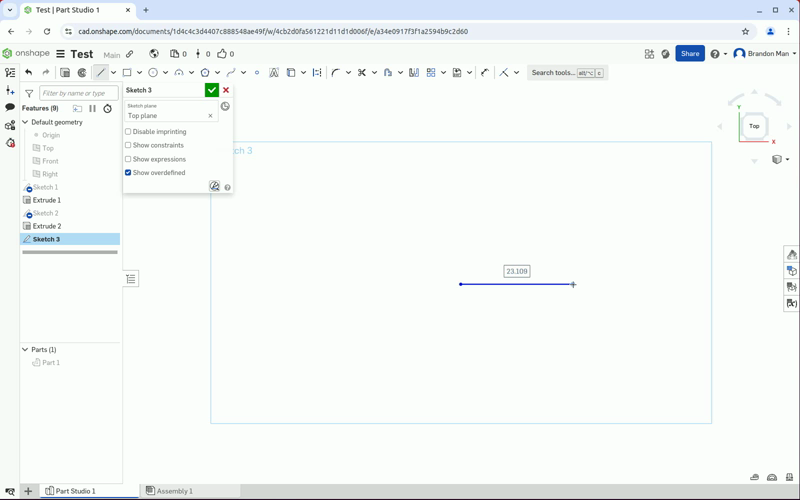
key_down(shift)
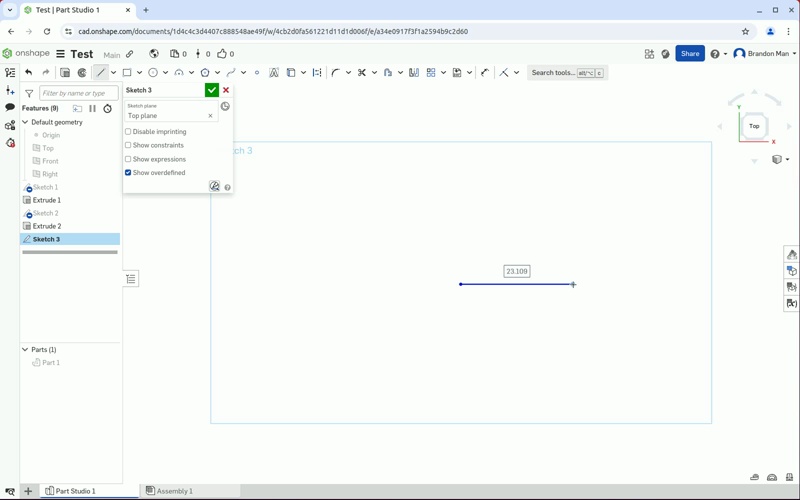
mouse_move(589, 284)
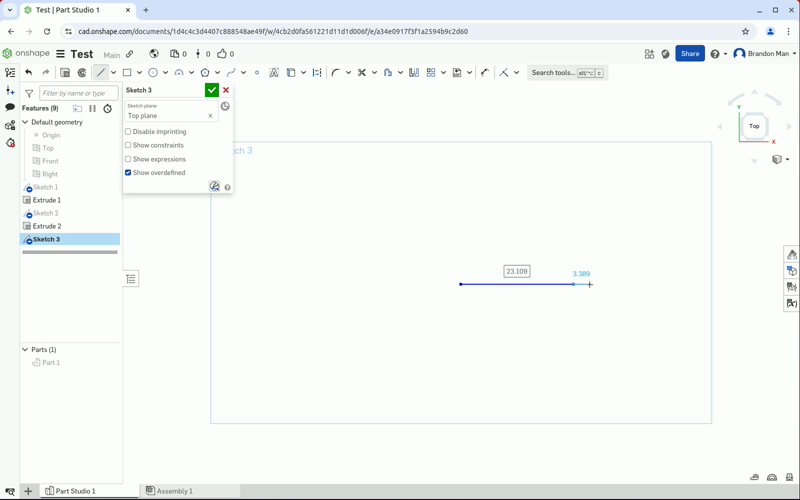
mouse_move(573, 282)
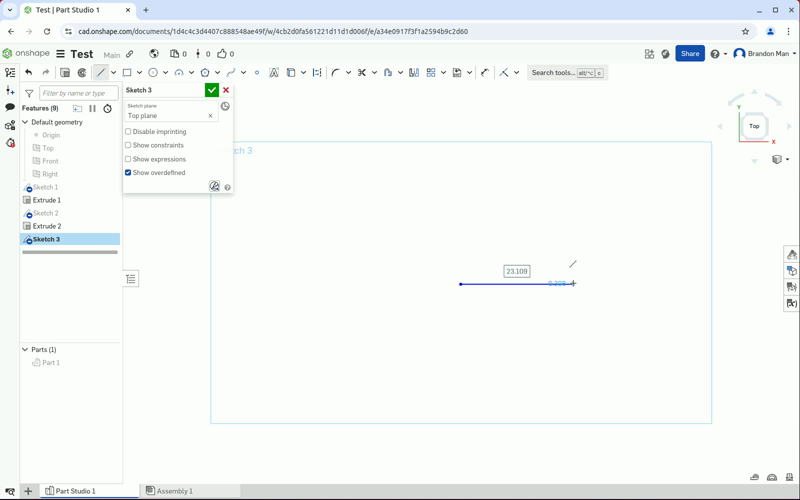
scroll(6)
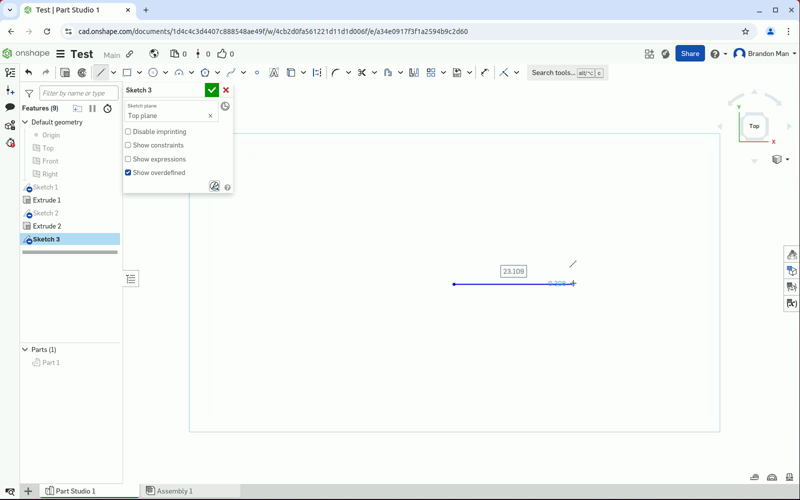
scroll(6)
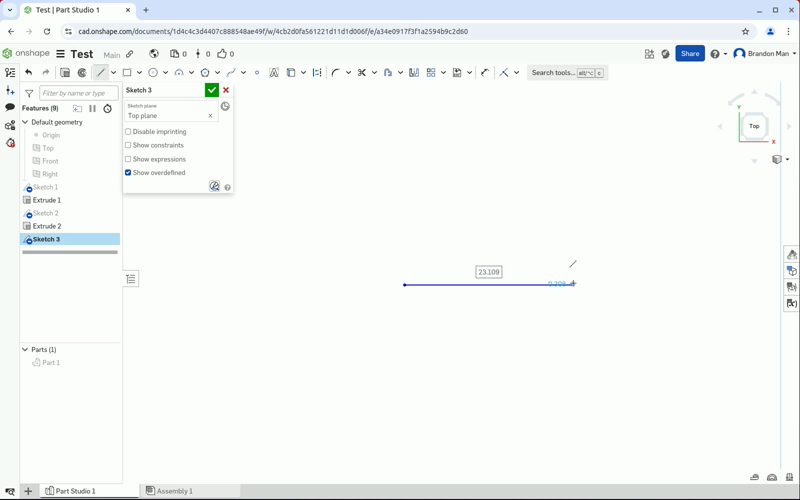
scroll(6)
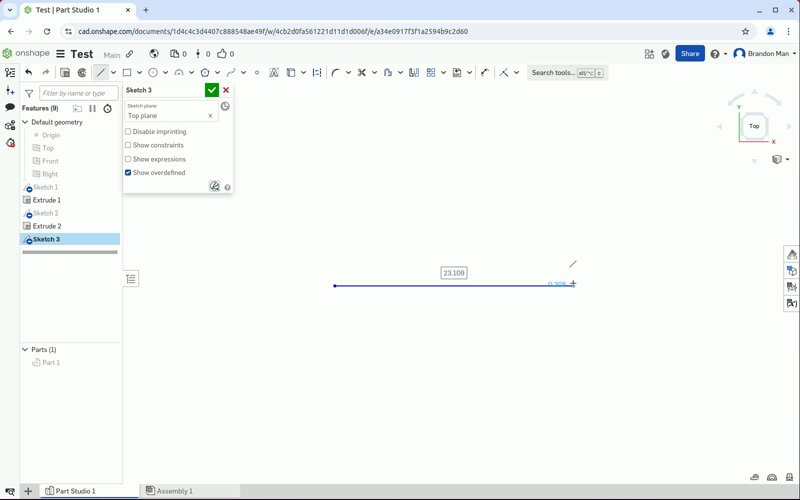
scroll(6)
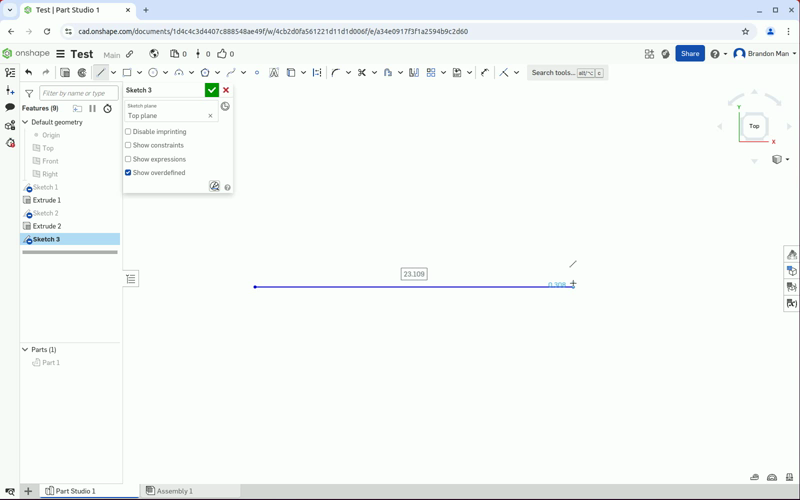
scroll(6)
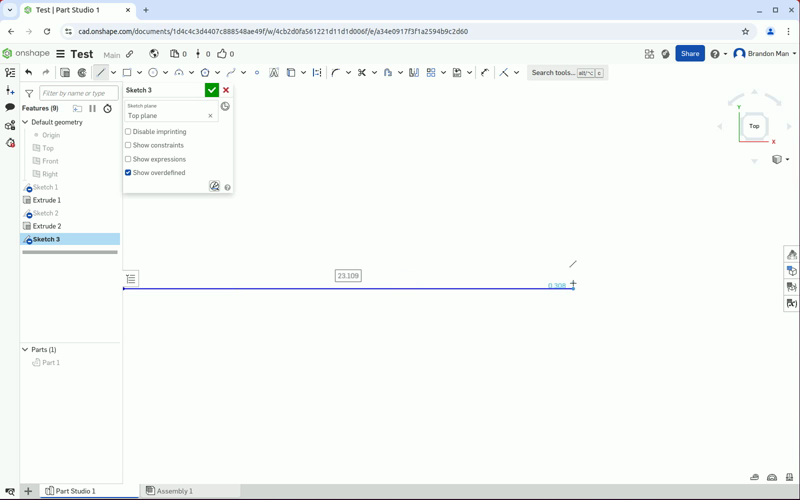
scroll(6)
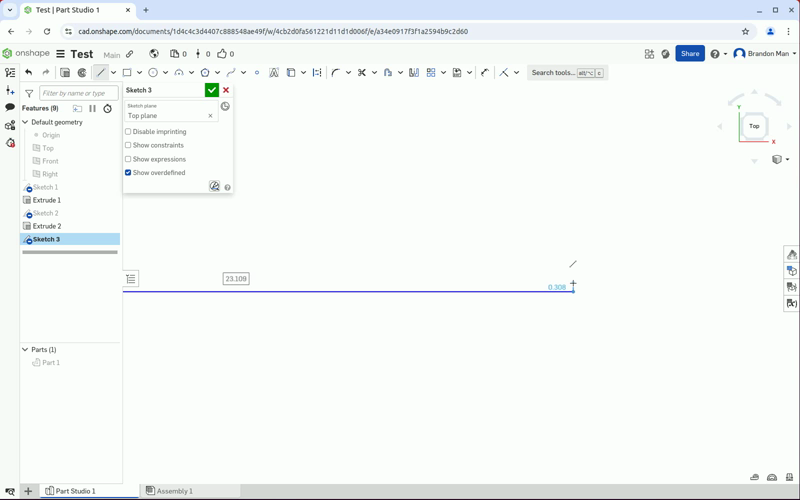
scroll(6)
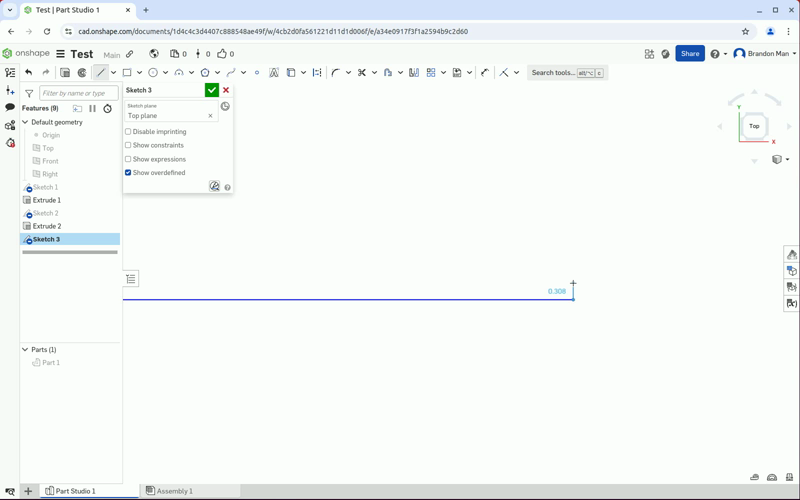
click(573, 282)
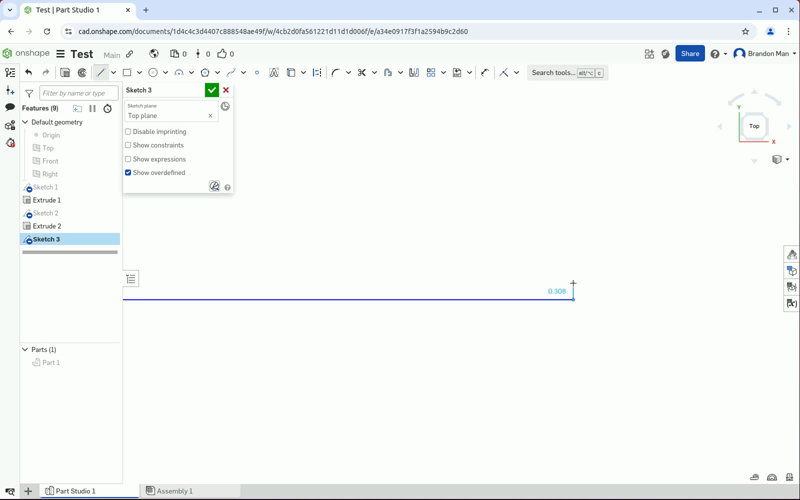
scroll(-6)
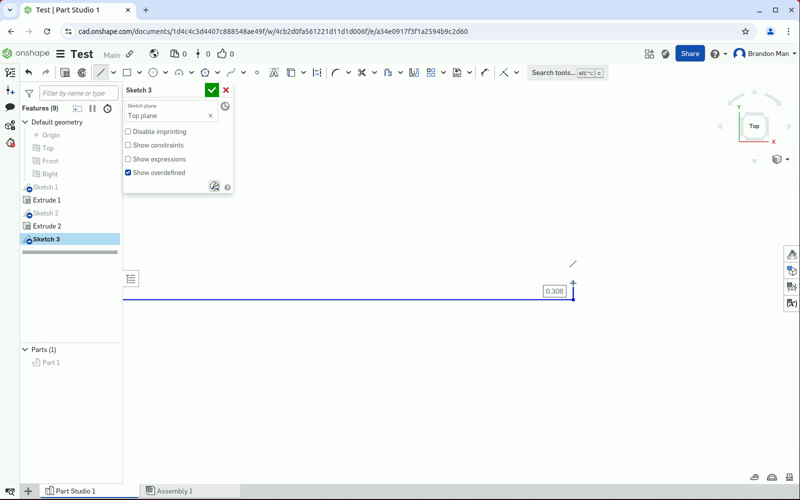
scroll(-6)
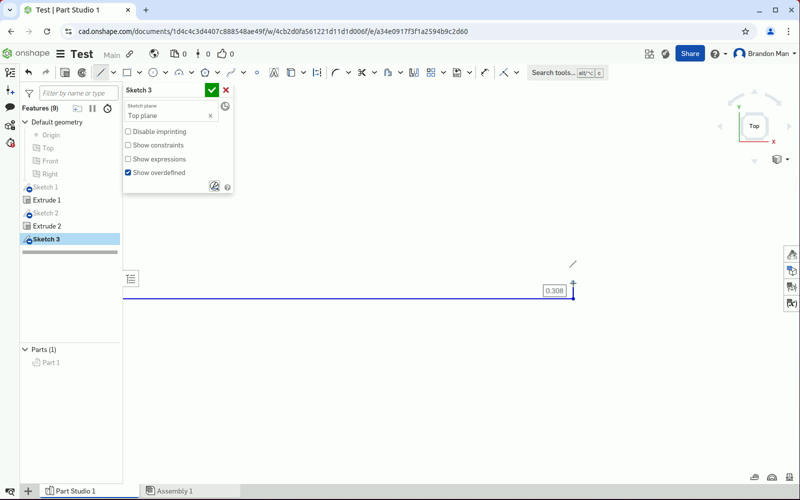
scroll(-6)
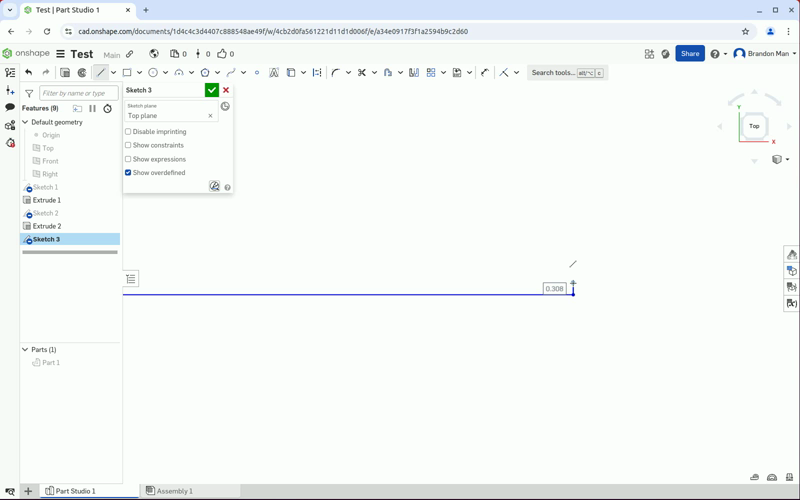
scroll(-6)
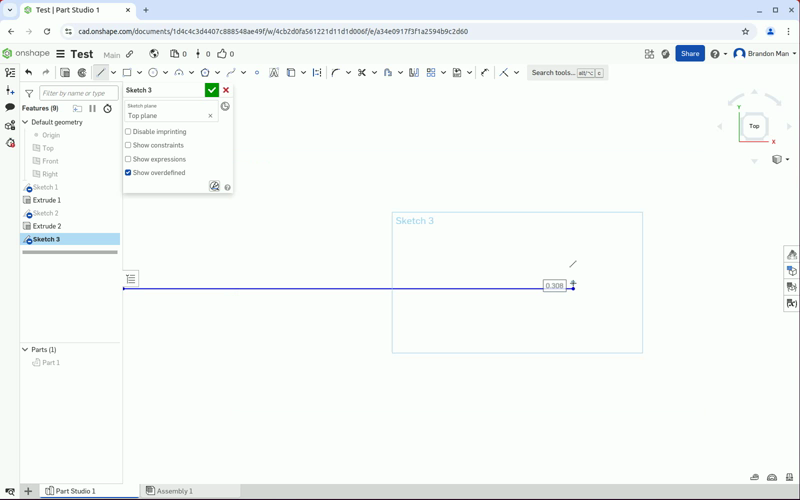
scroll(-6)
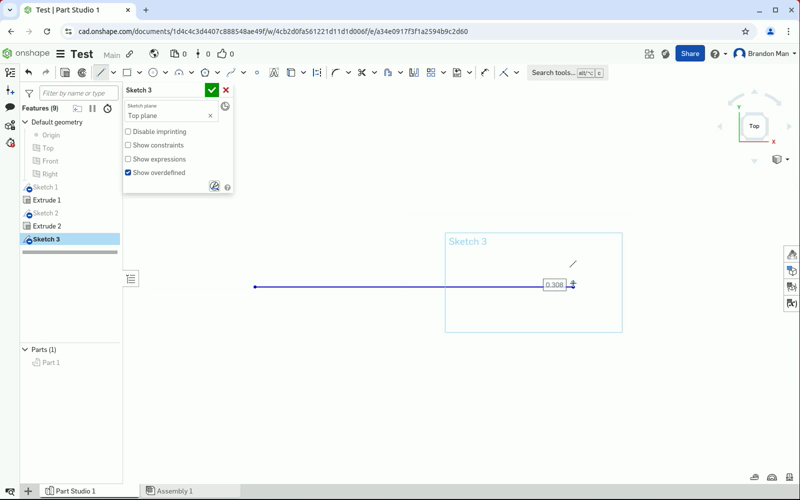
scroll(-6)
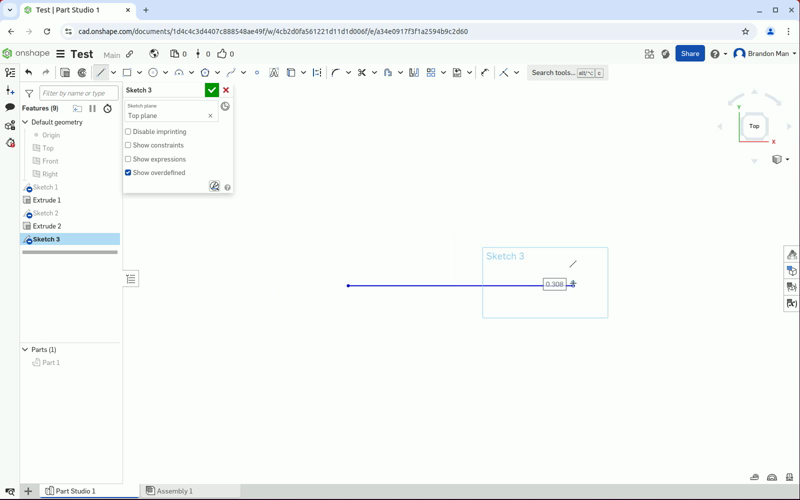
scroll(-6)
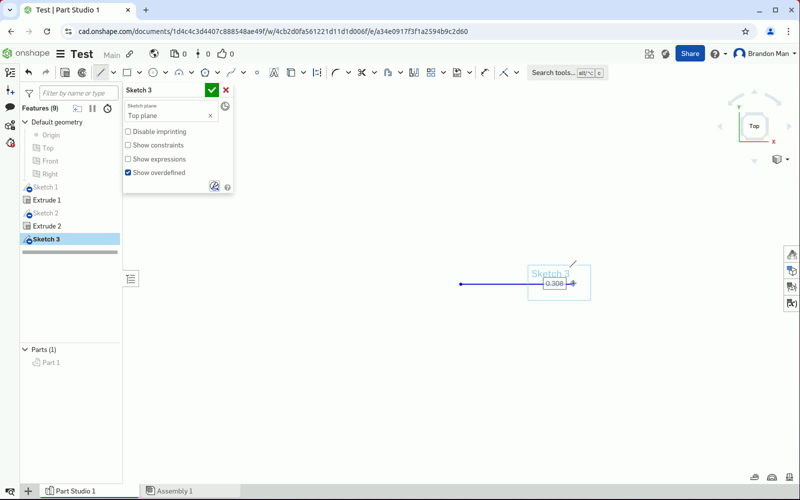
key_up(shift)
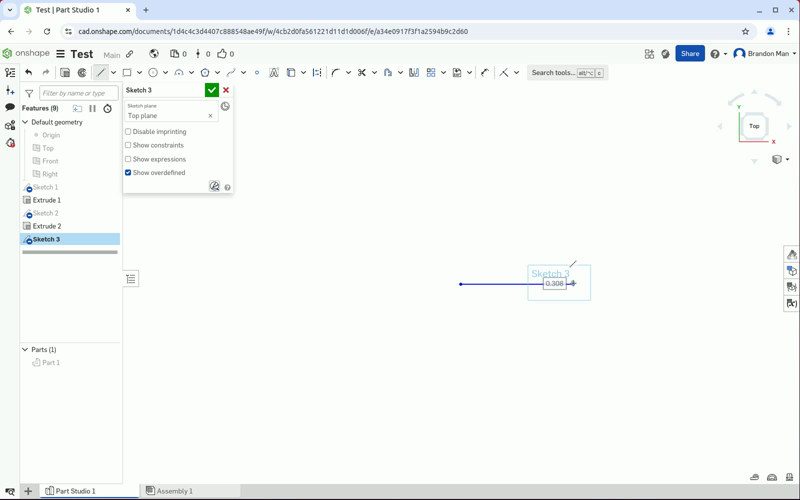
key_down(shift)
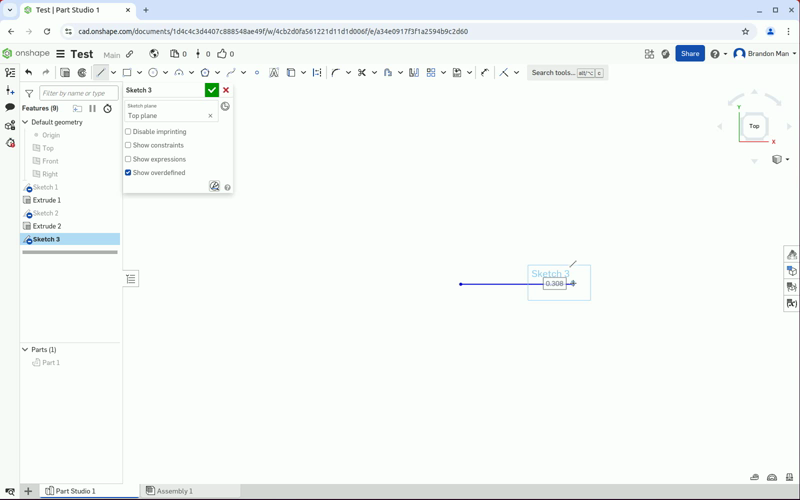
mouse_move(460, 282)
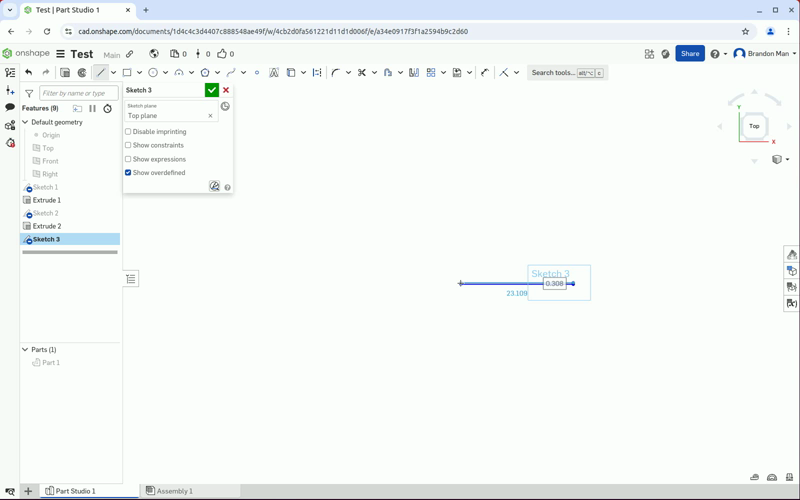
scroll(6)
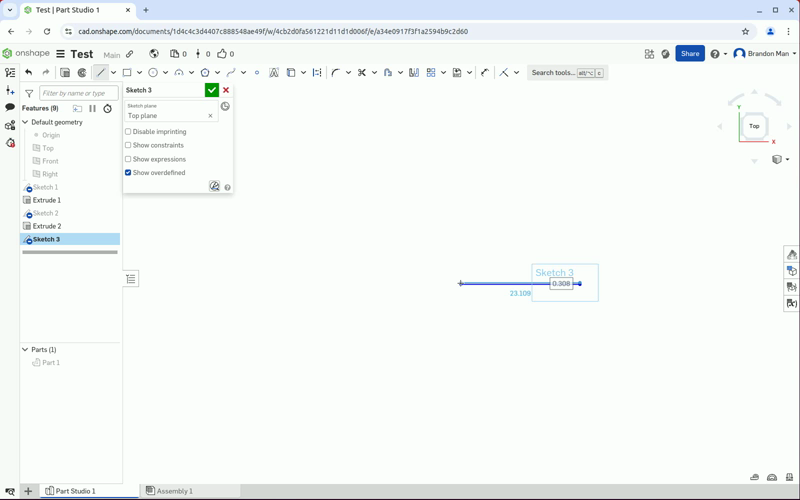
scroll(6)
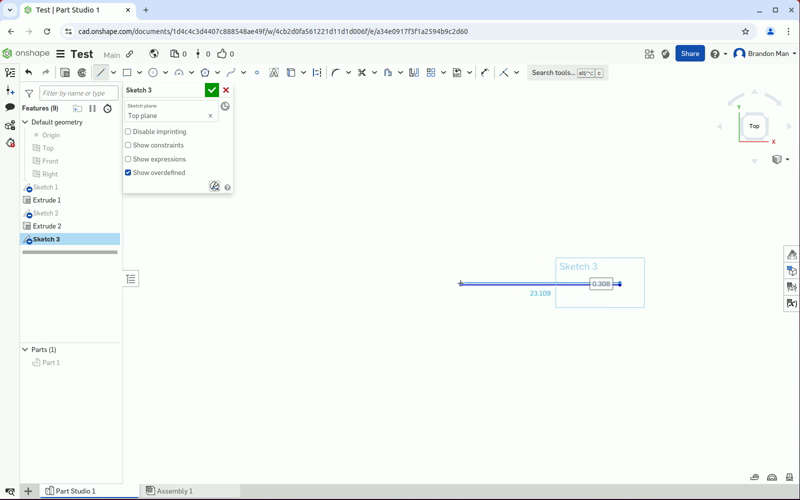
scroll(6)
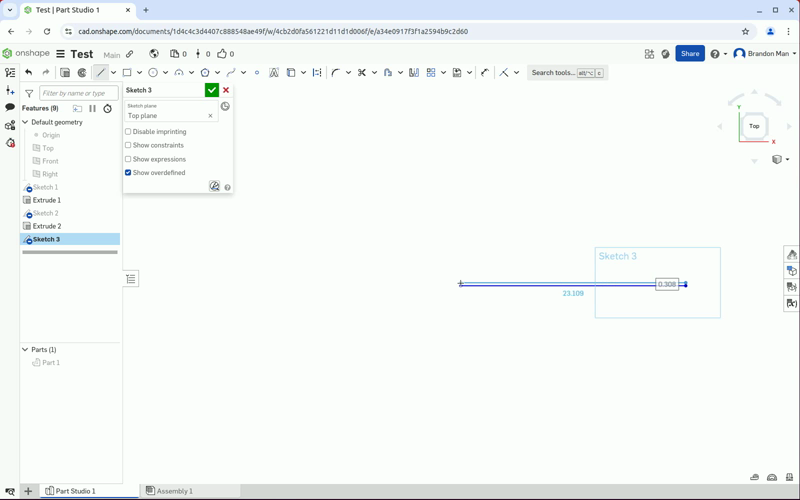
scroll(6)
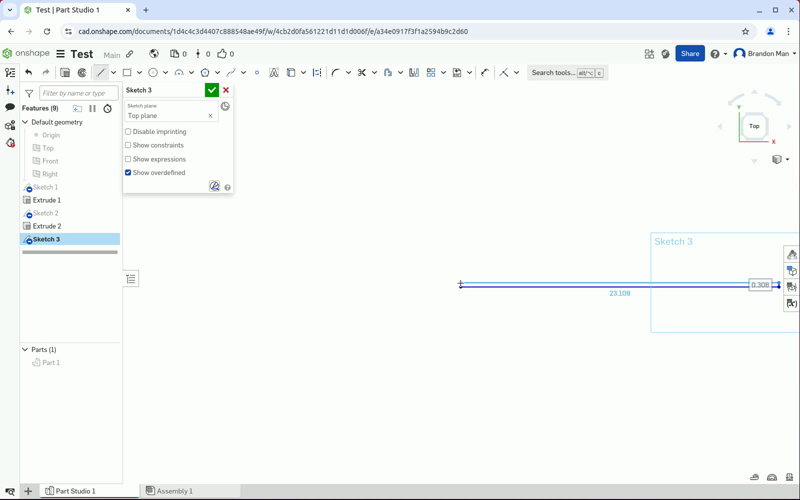
scroll(6)
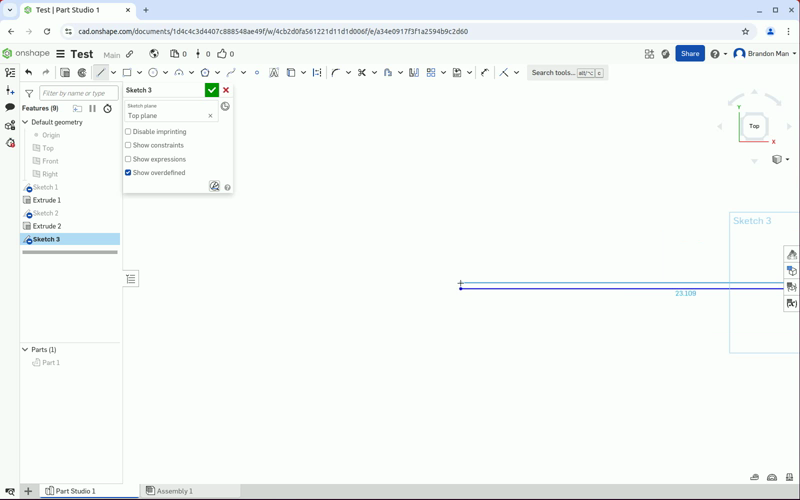
scroll(6)
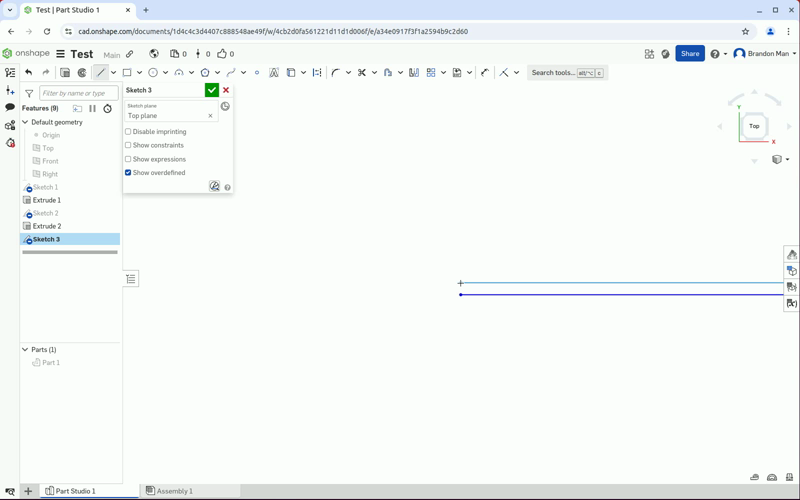
scroll(6)
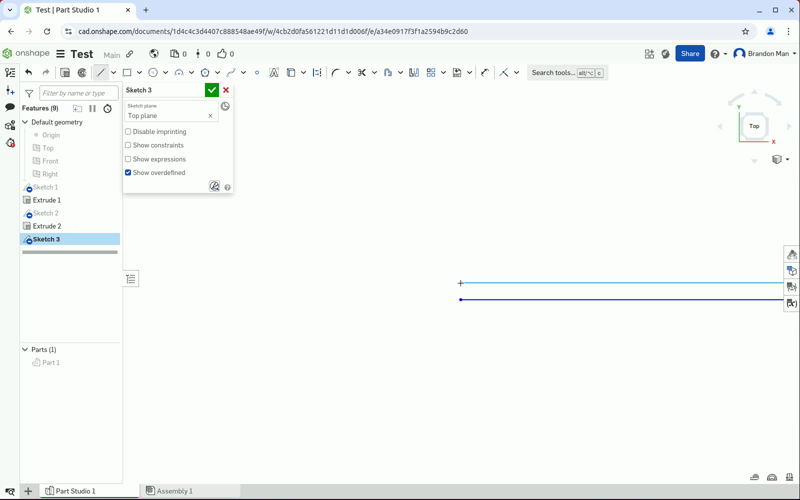
click(460, 282)
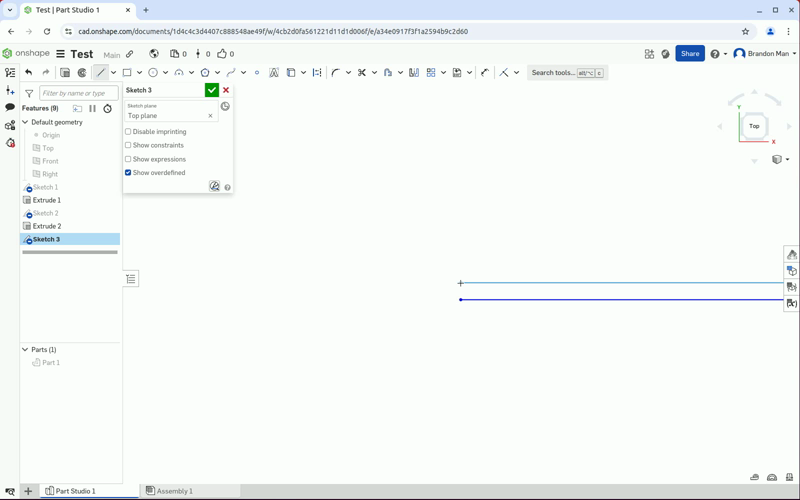
scroll(-6)
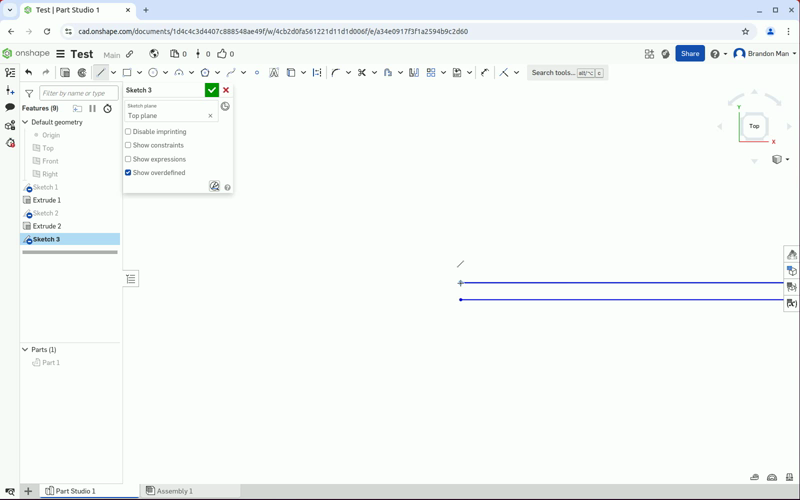
scroll(-6)
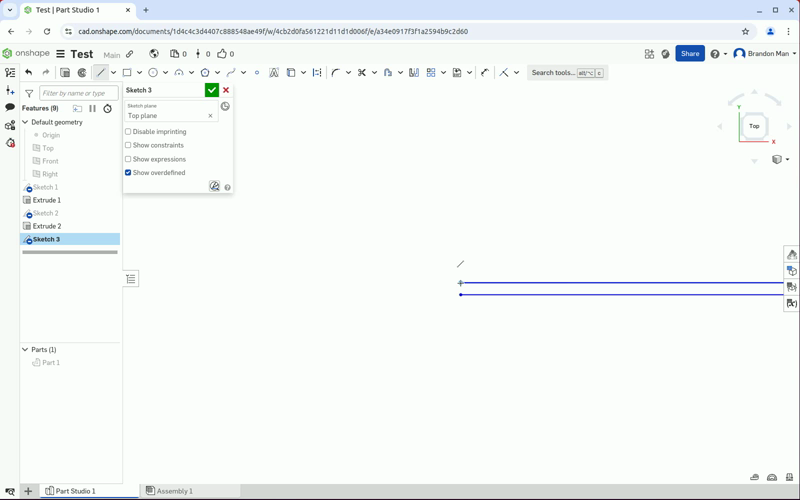
scroll(-6)
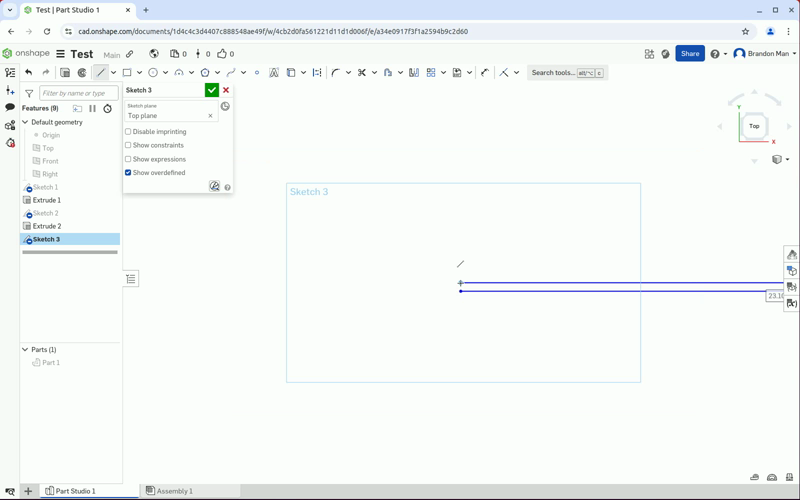
scroll(-6)
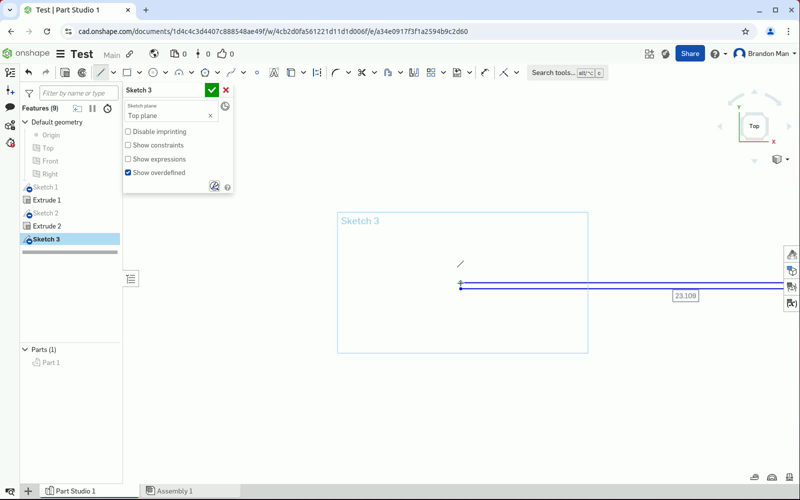
scroll(-6)
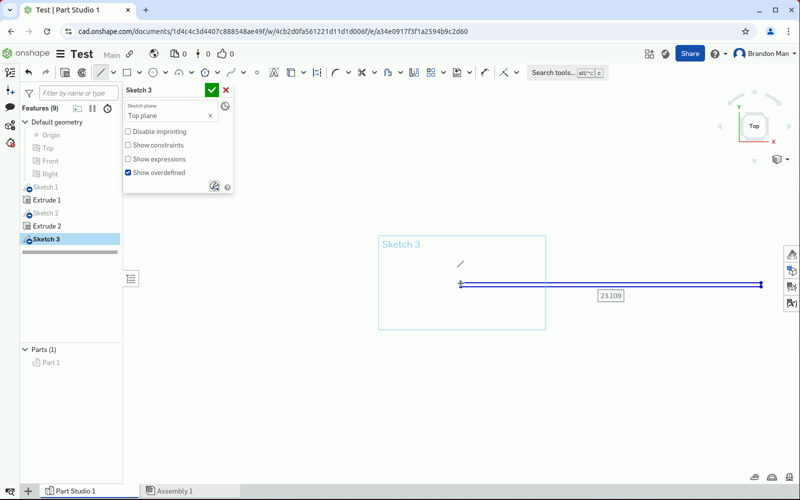
scroll(-6)
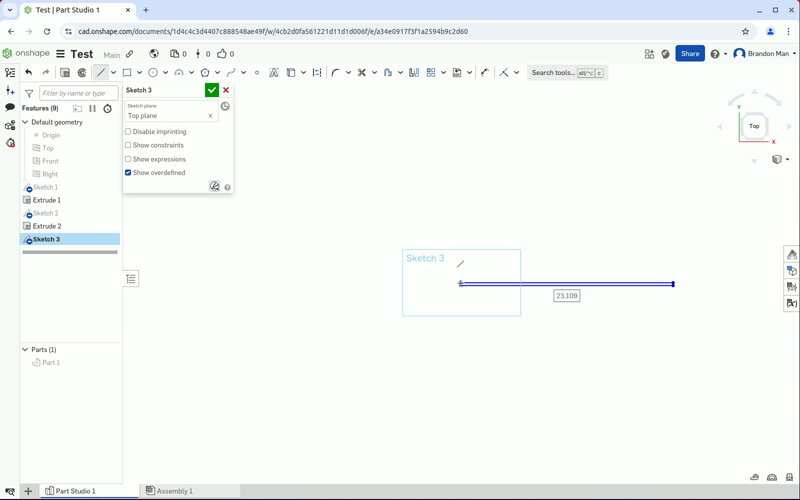
scroll(-6)
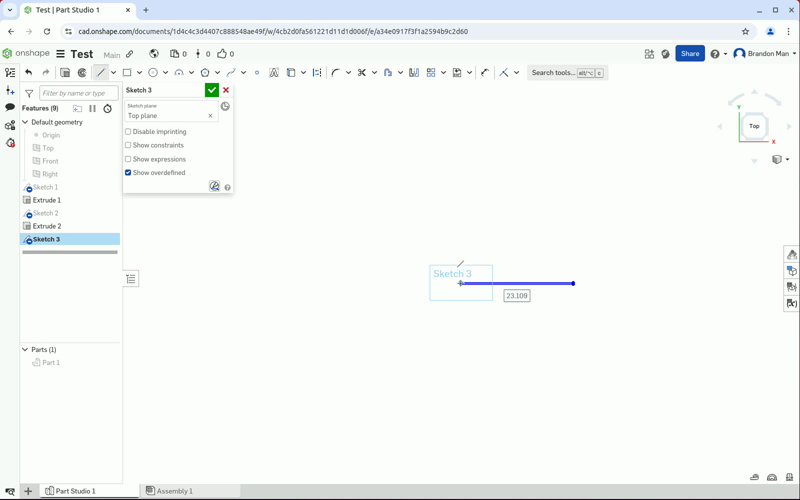
key_up(shift)
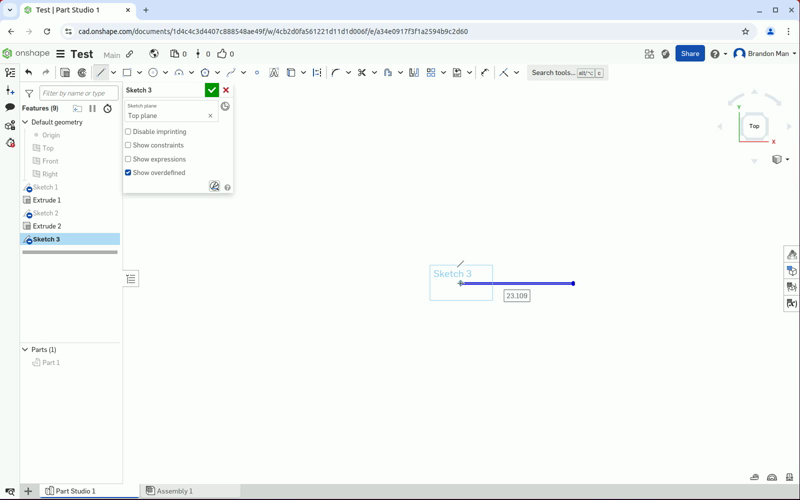
mouse_move(490, 282)
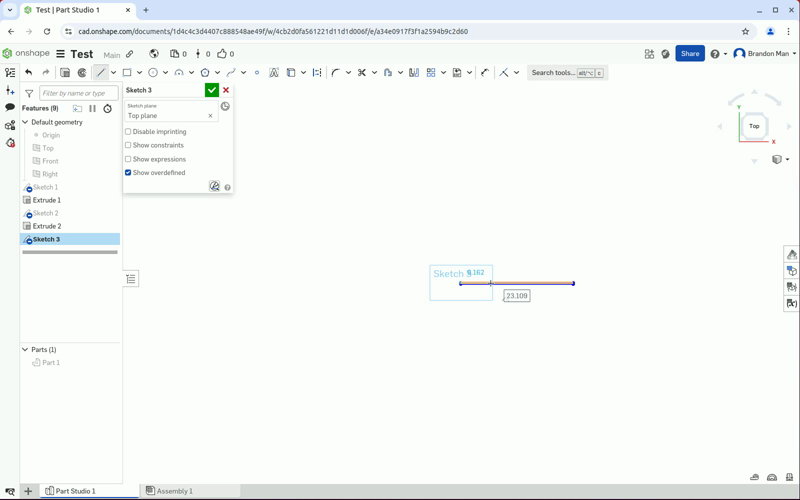
key_down(shift)
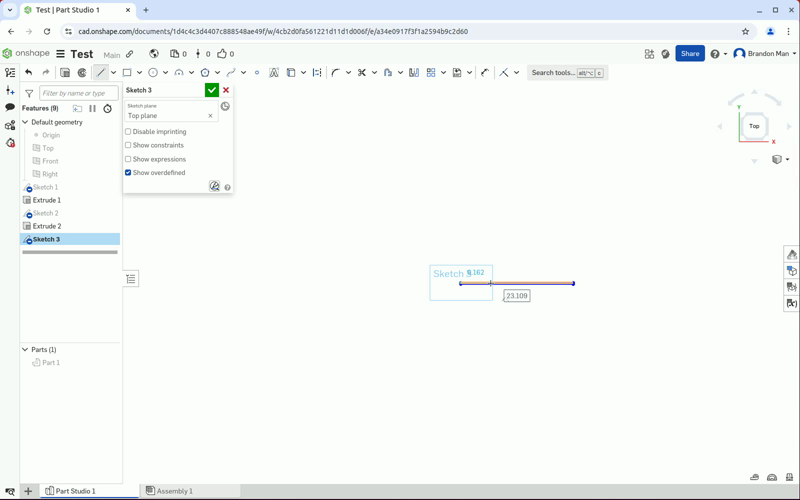
mouse_move(460, 284)
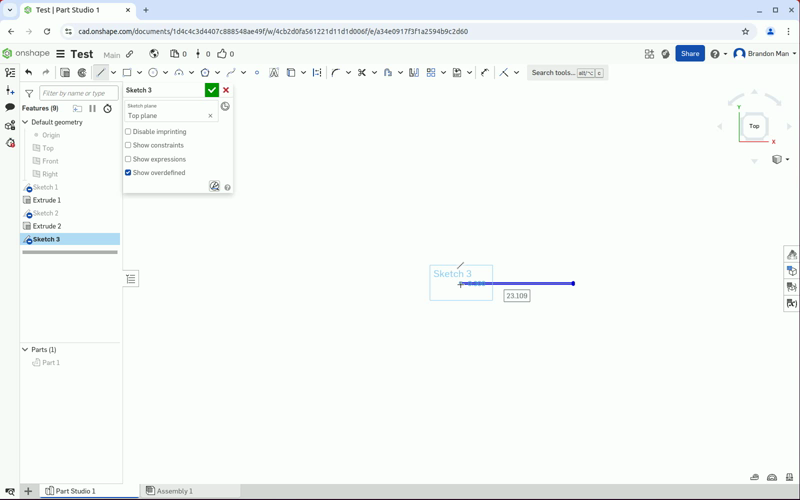
scroll(6)
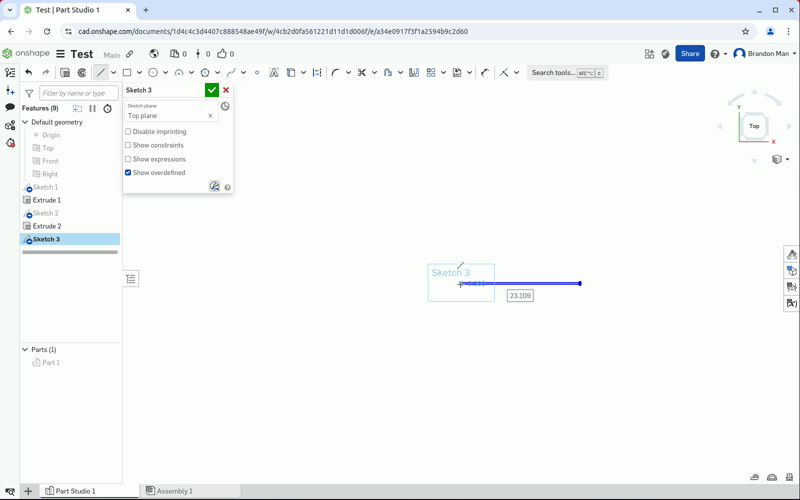
scroll(6)
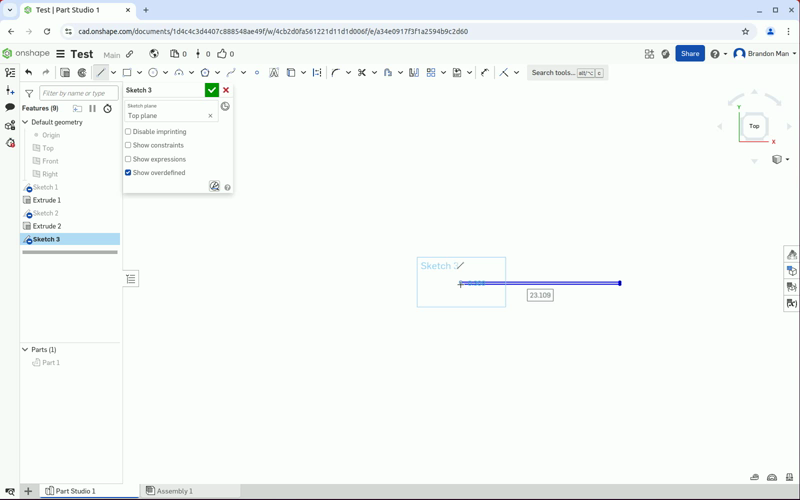
scroll(6)
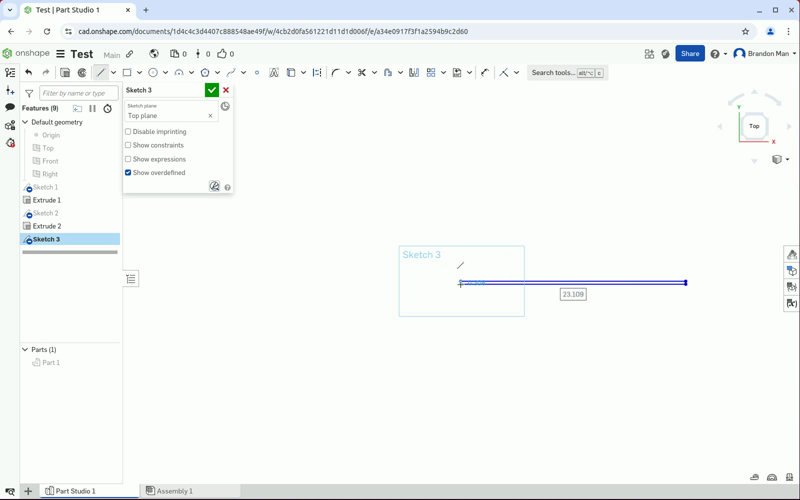
scroll(6)
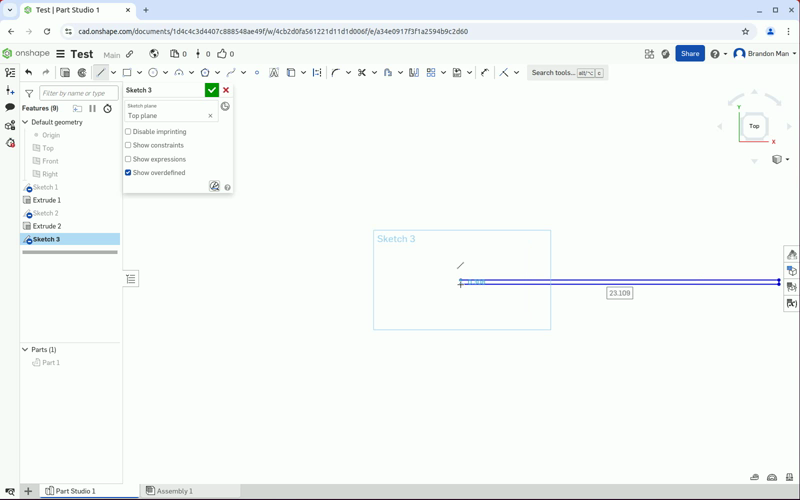
scroll(6)
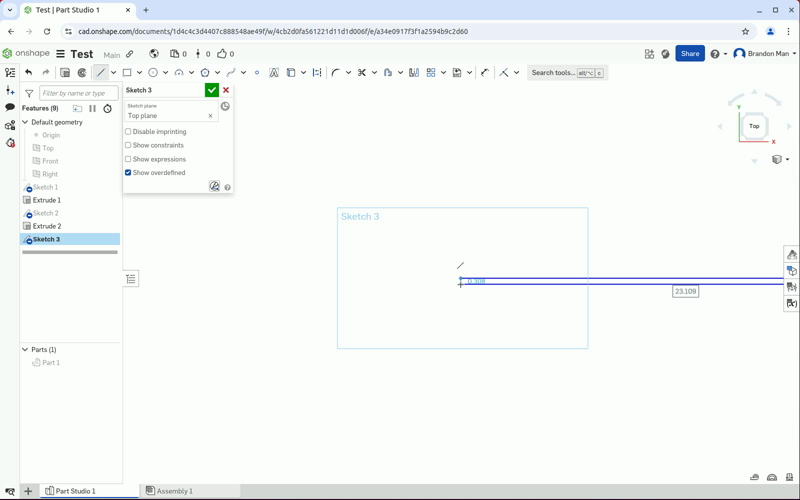
scroll(6)
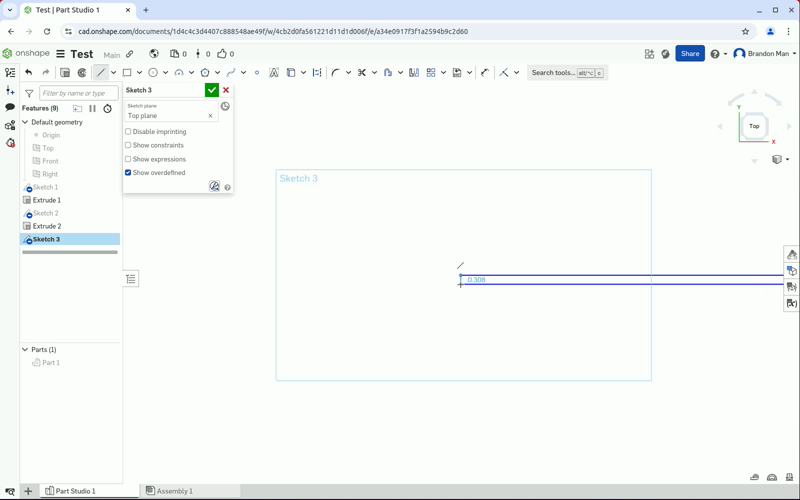
scroll(6)
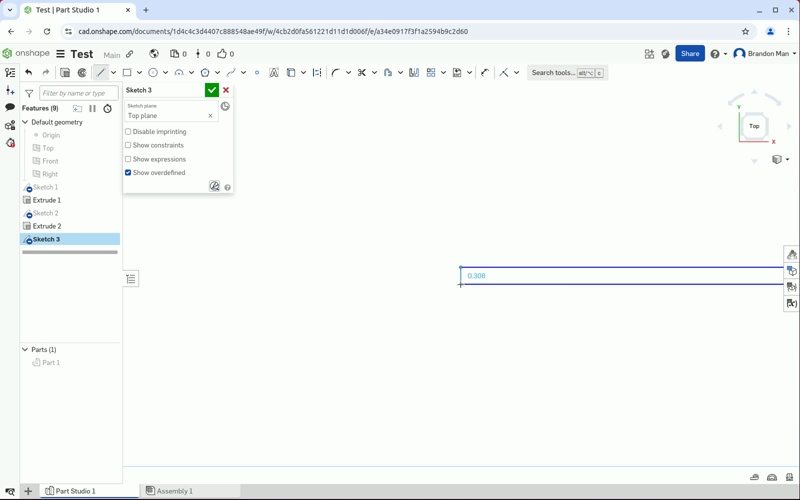
key_up(shift)
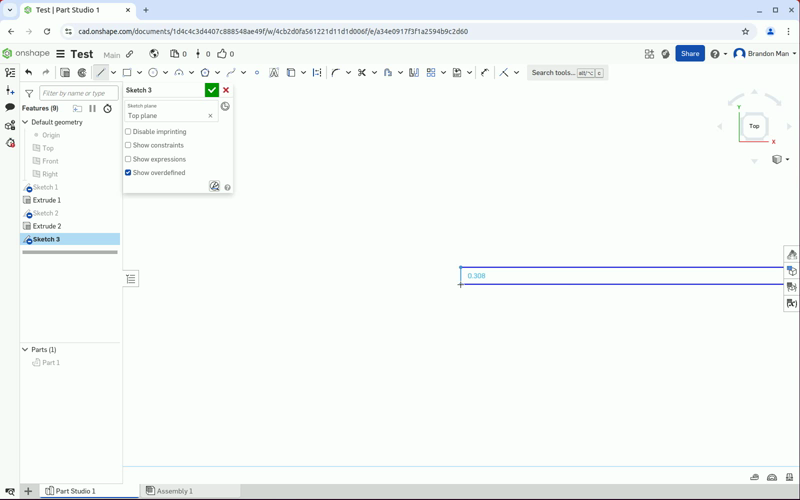
click(460, 284)
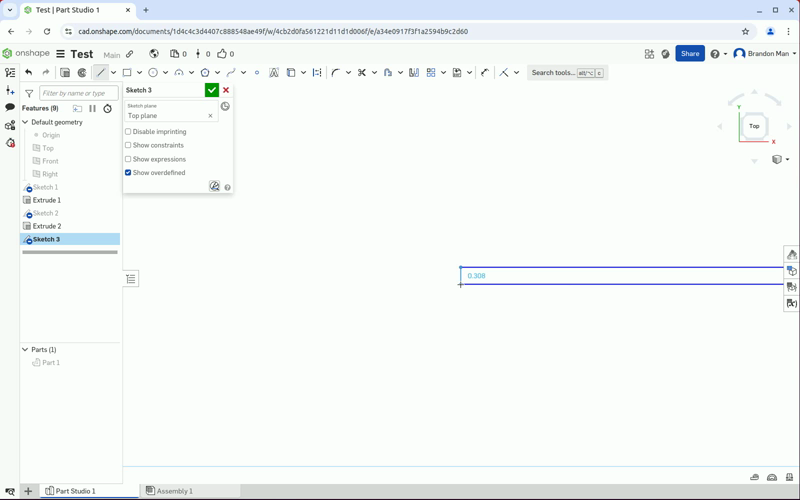
scroll(-6)
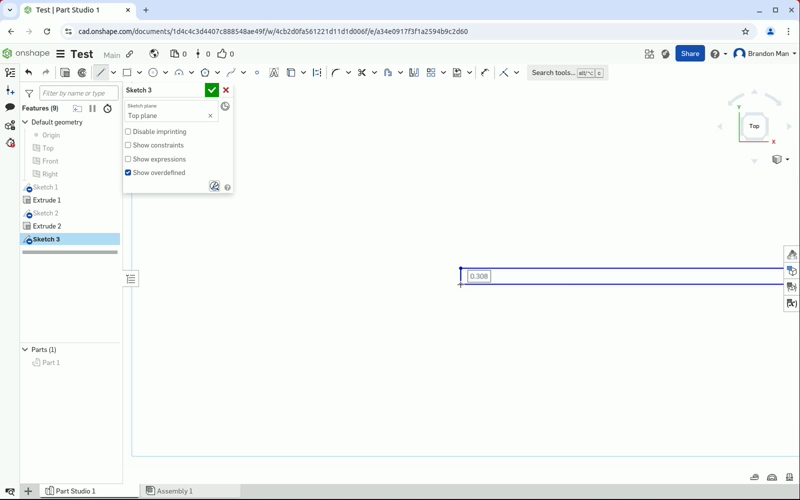
scroll(-6)
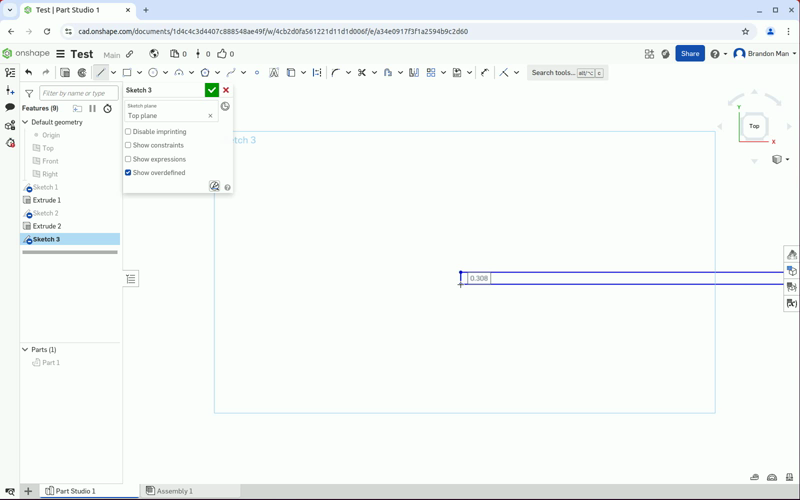
scroll(-6)
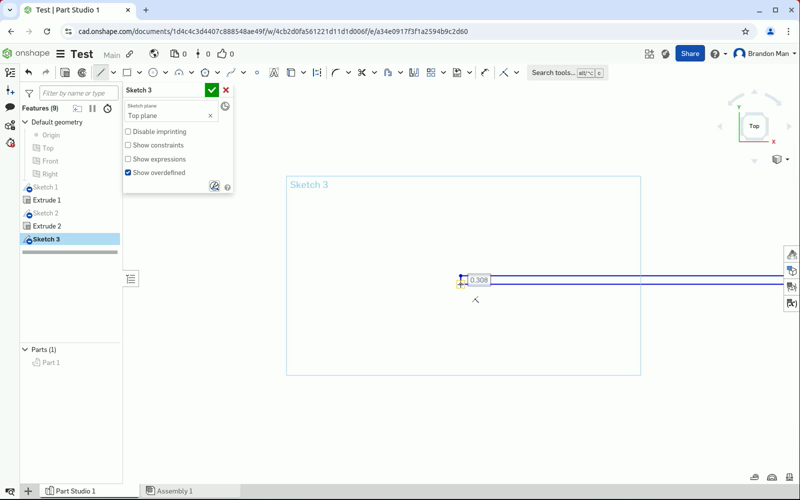
scroll(-6)
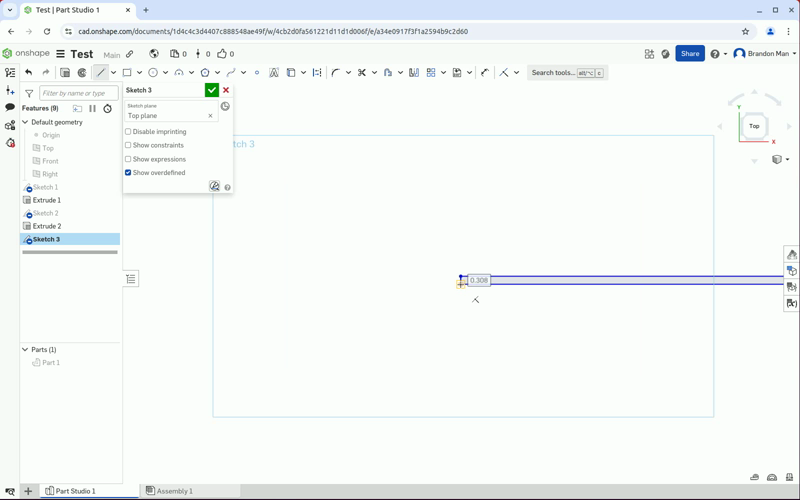
scroll(-6)
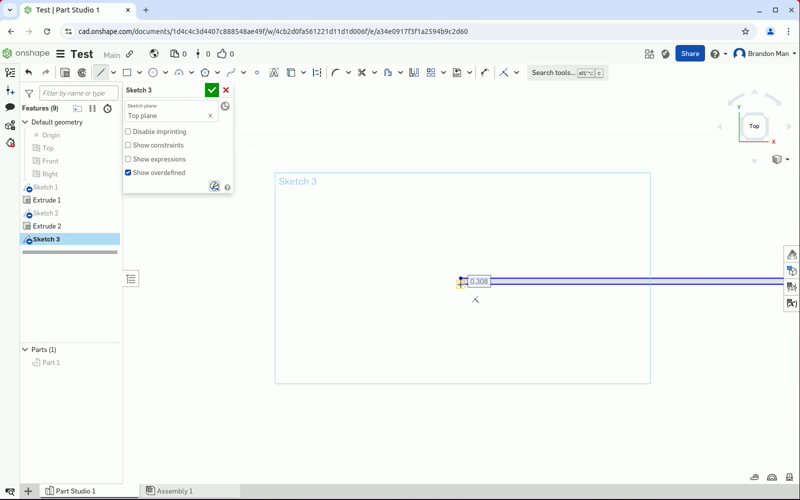
scroll(-6)
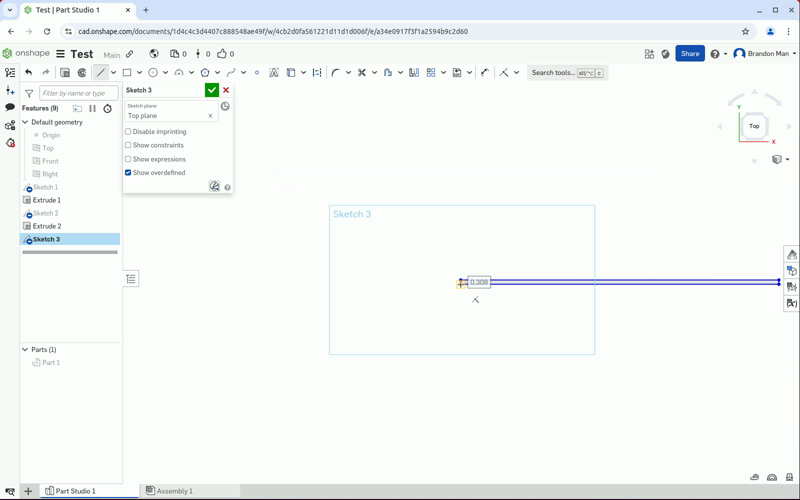
scroll(-6)
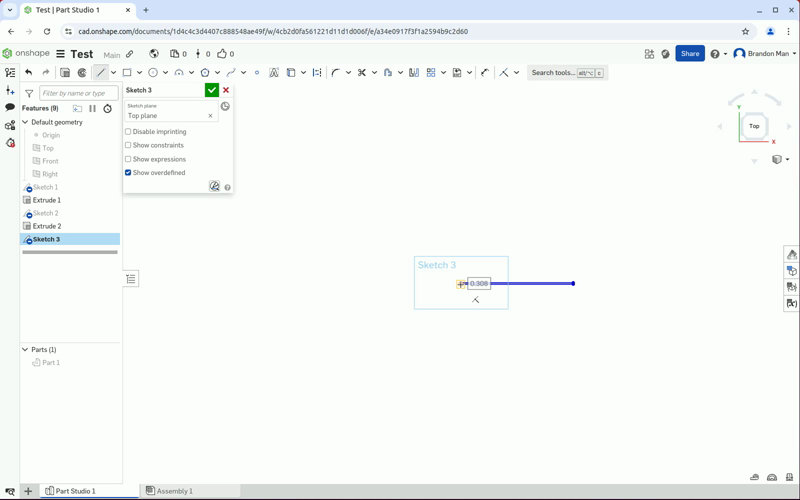
key(esc)
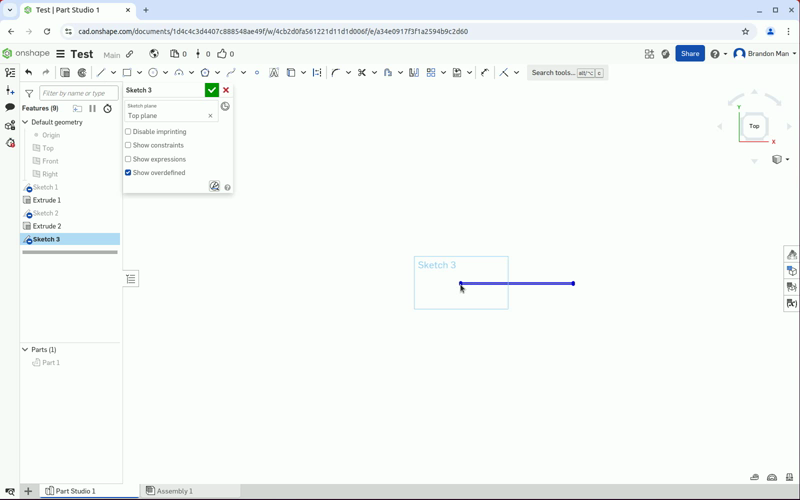
mouse_move(542, 283)
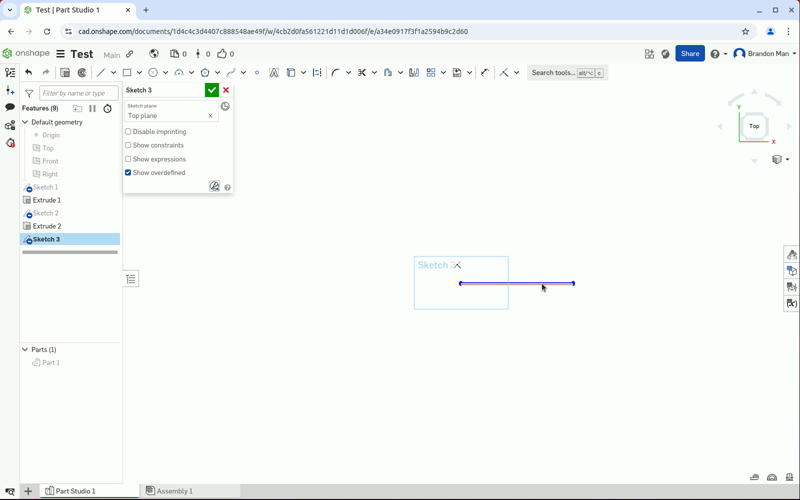
scroll(6)
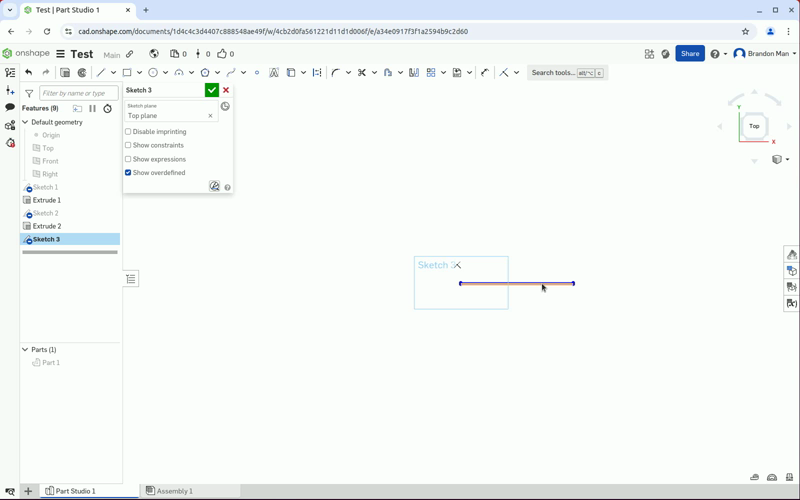
scroll(6)
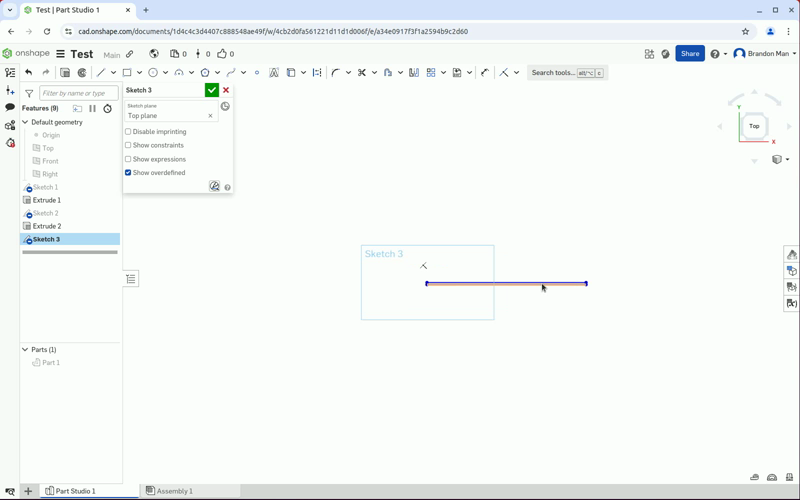
scroll(6)
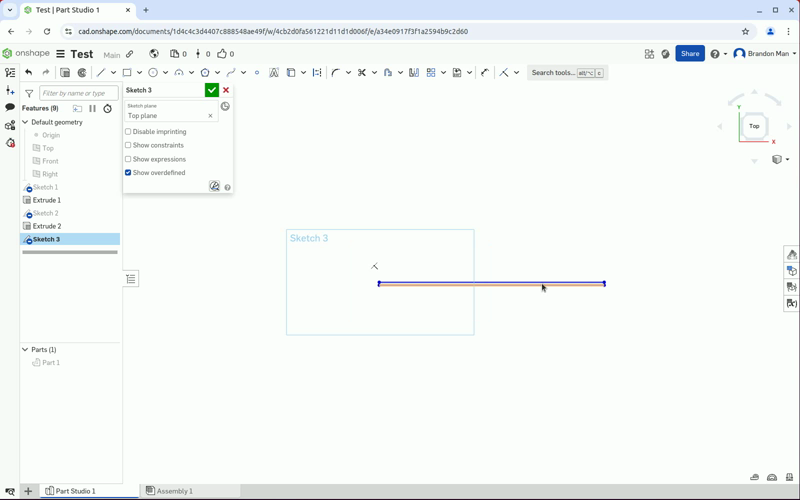
scroll(6)
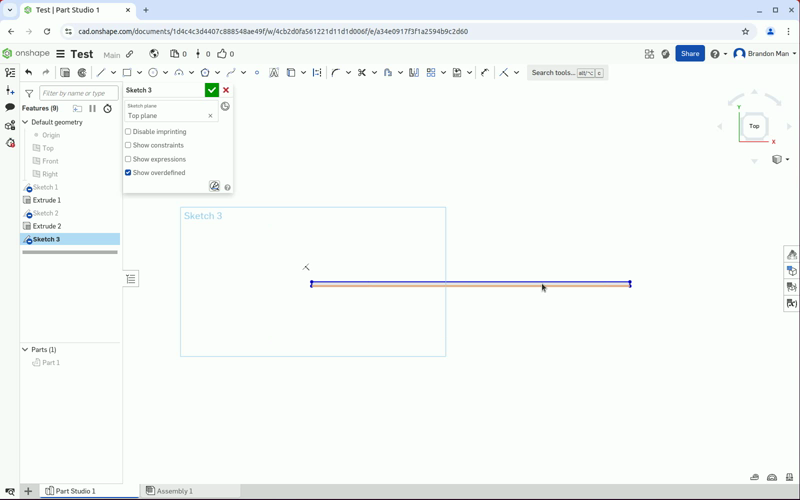
scroll(6)
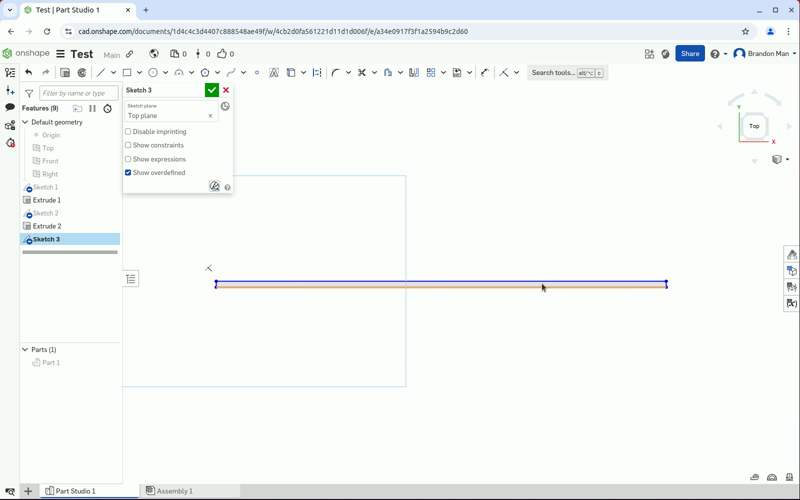
scroll(6)
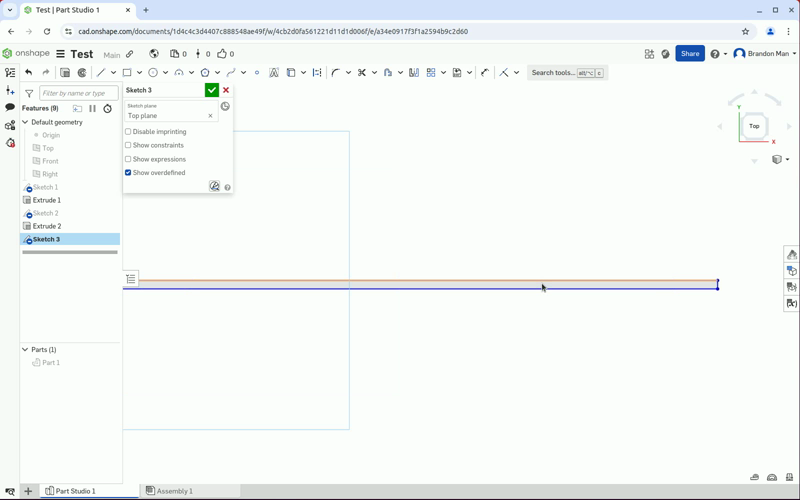
scroll(6)
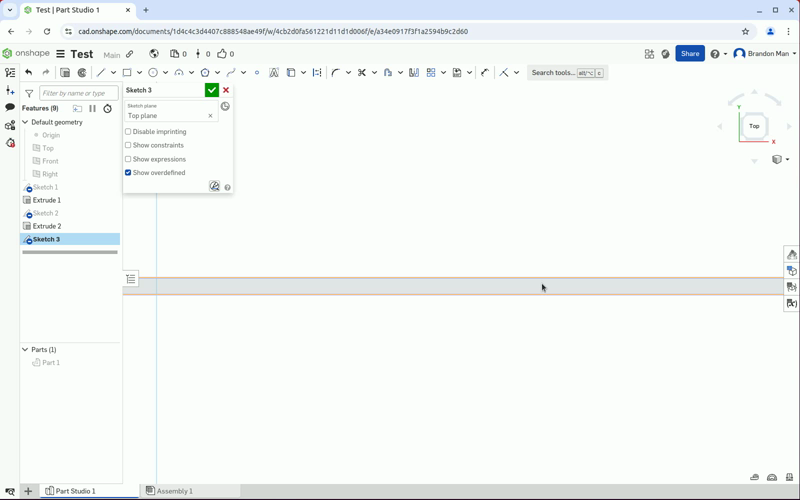
click(542, 283)
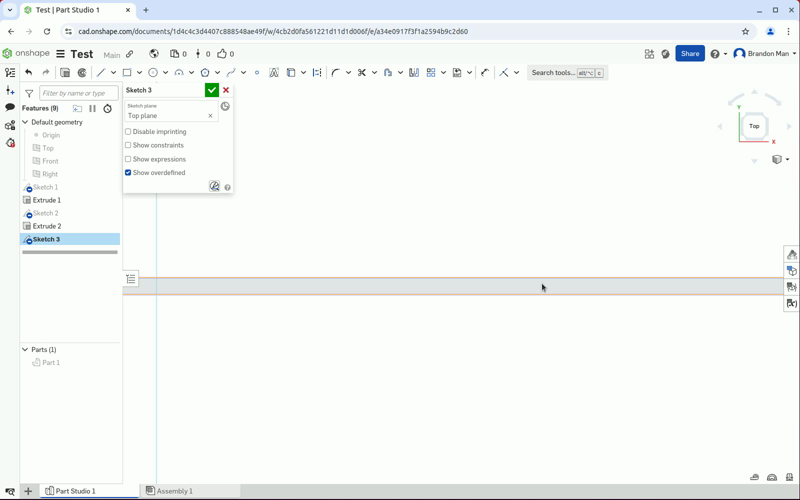
scroll(-6)
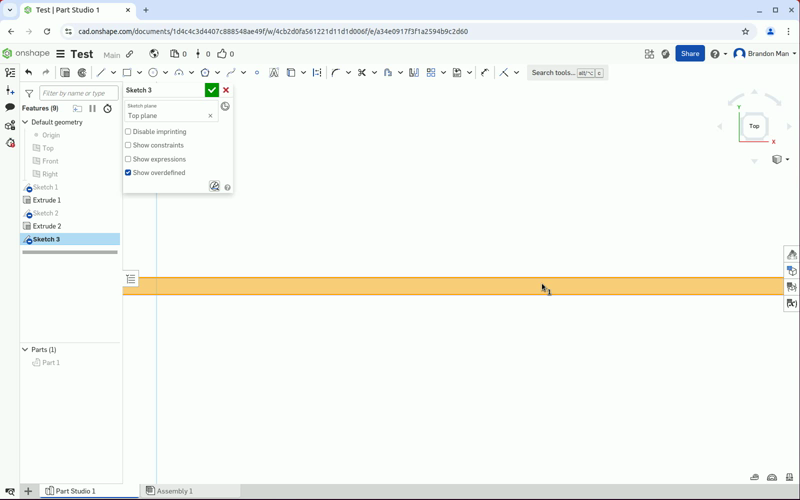
scroll(-6)
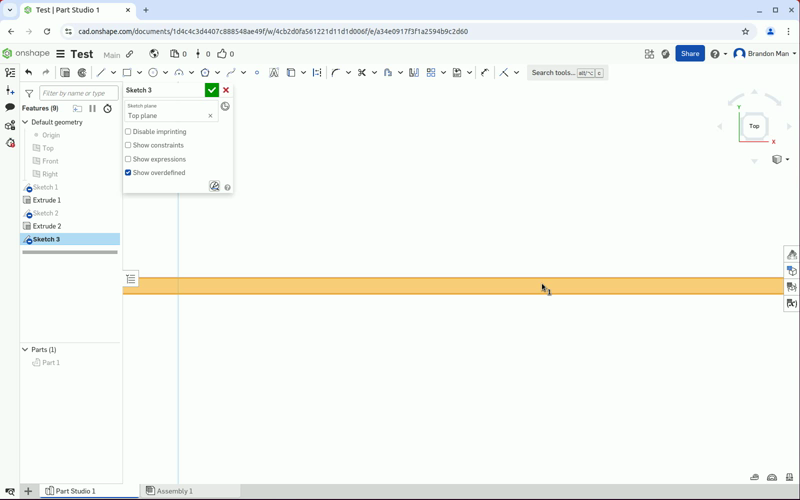
scroll(-6)
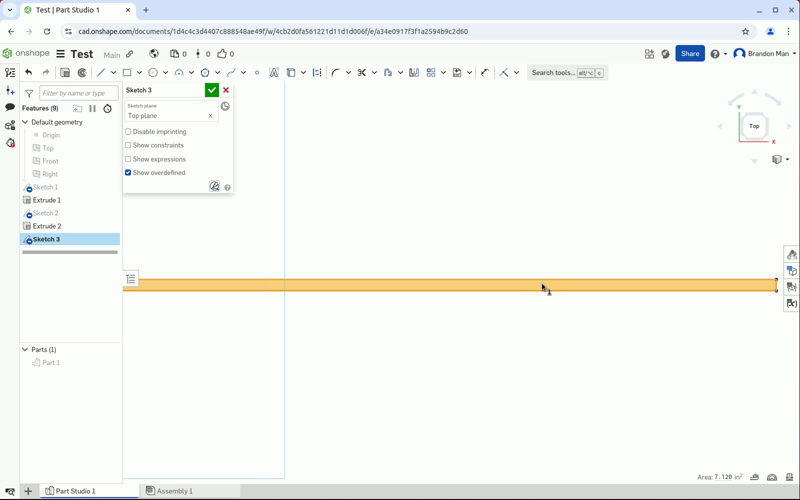
scroll(-6)
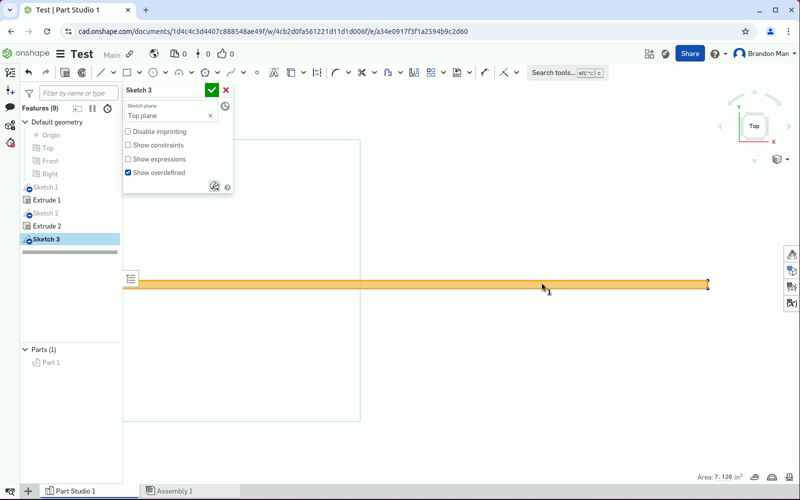
scroll(-6)
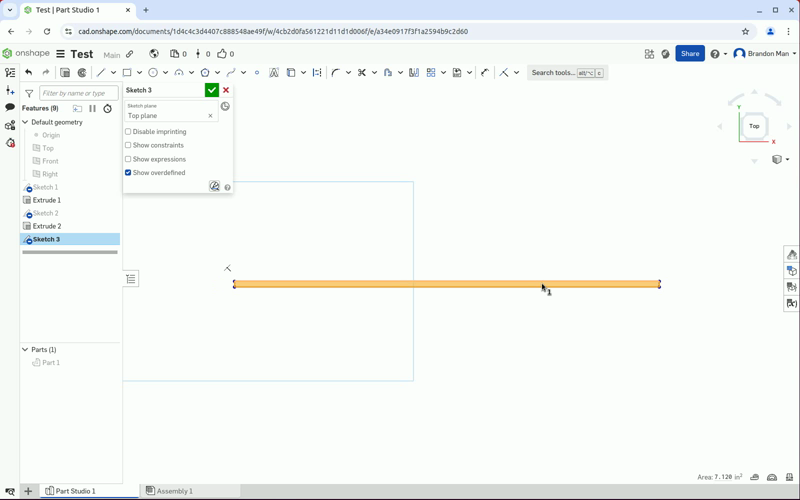
scroll(-6)
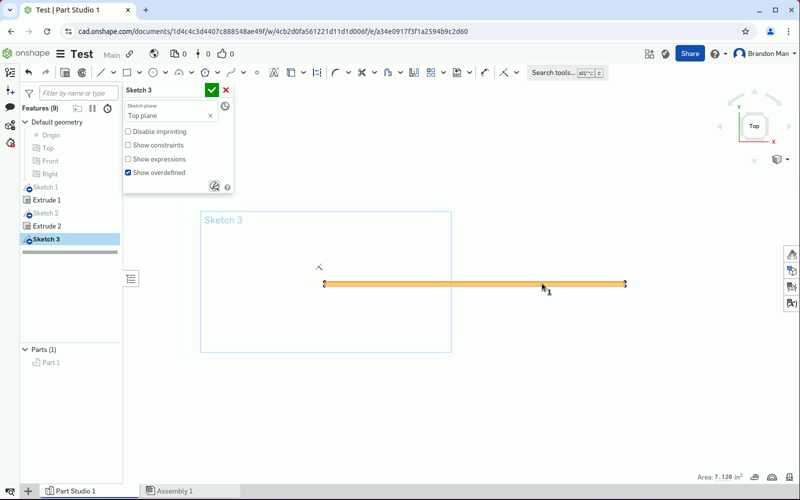
scroll(-6)
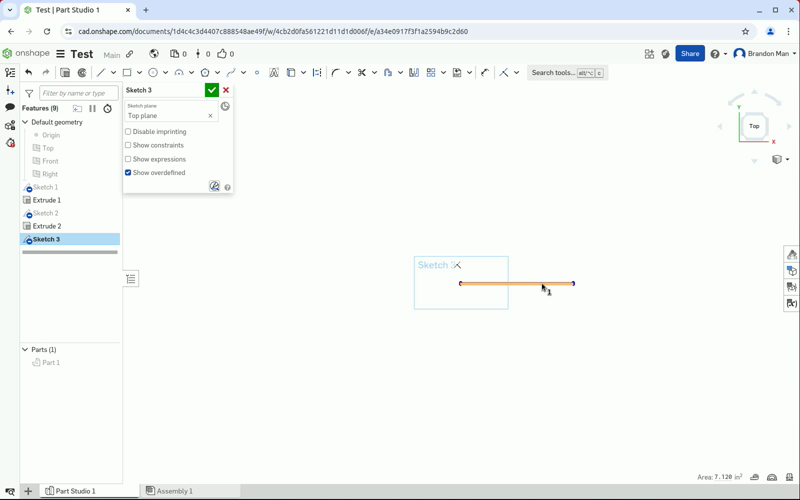
mouse_move(73, 352)
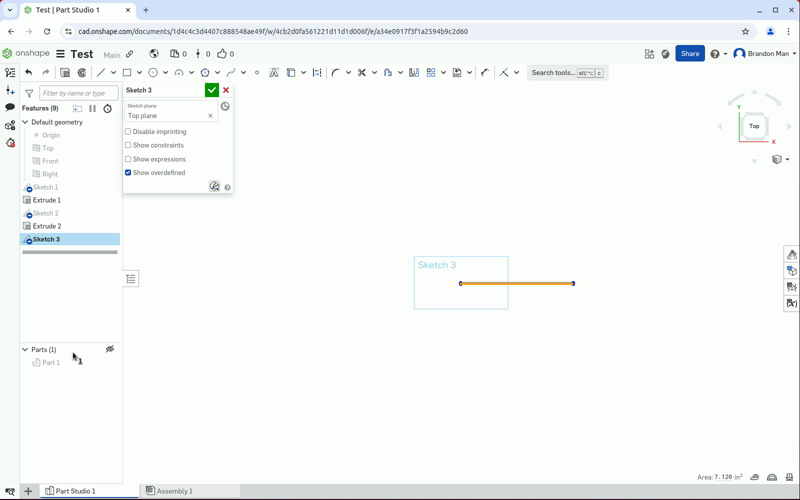
key(shift+y)
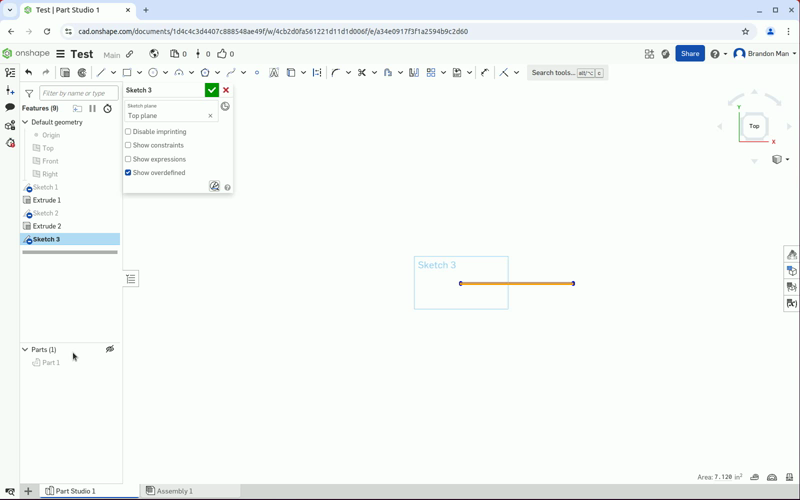
key(shift+e)
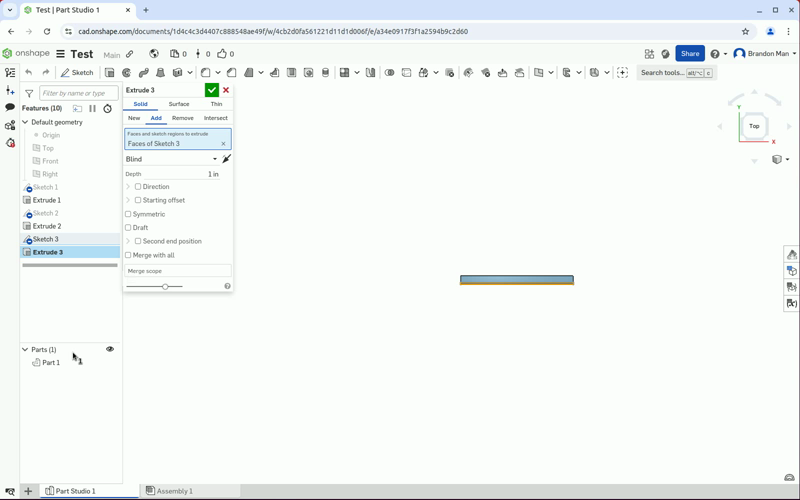
mouse_move(143, 106)
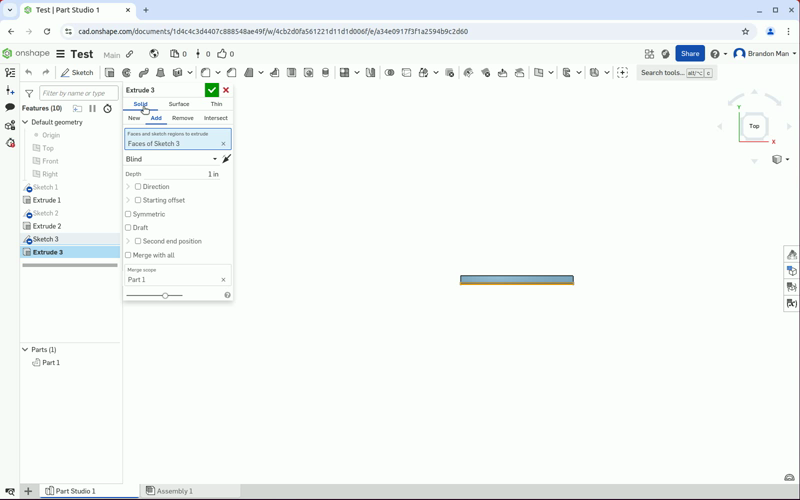
click(143, 106)
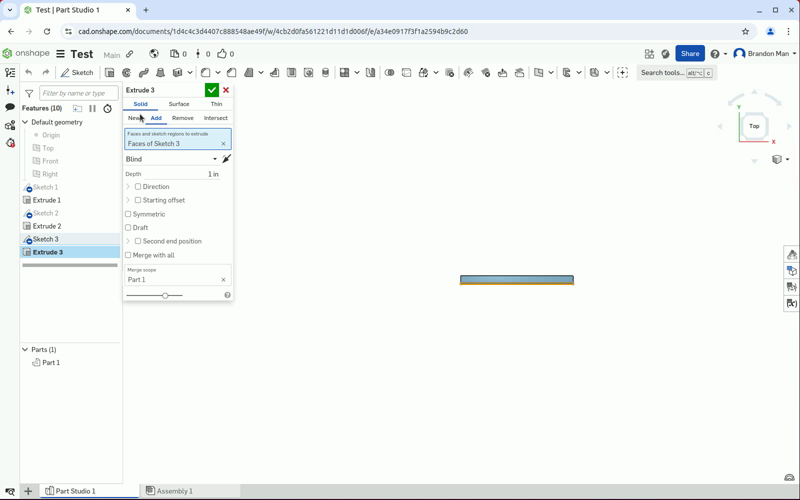
mouse_move(137, 120)
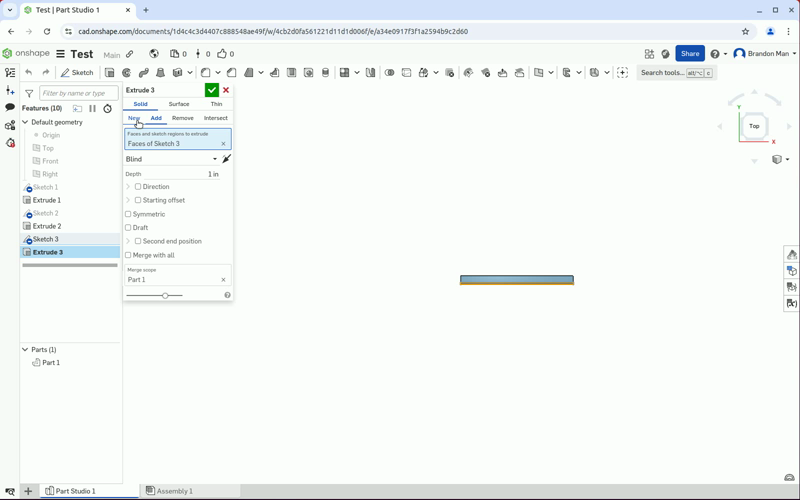
click(137, 120)
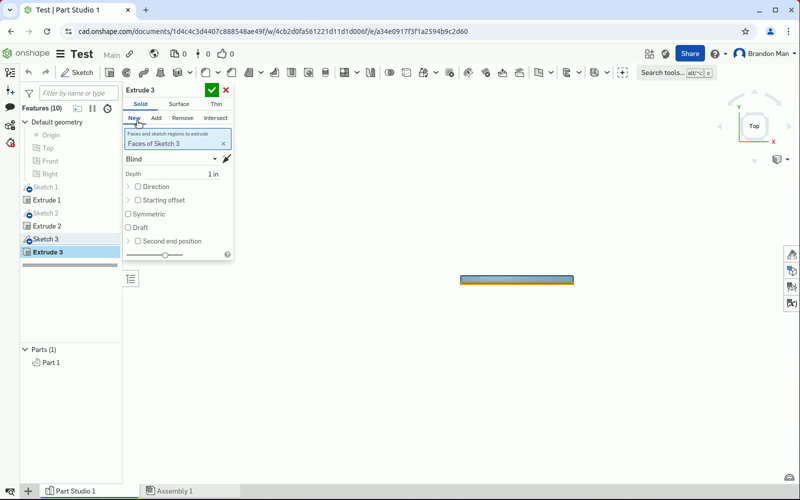
key(tab, 4)
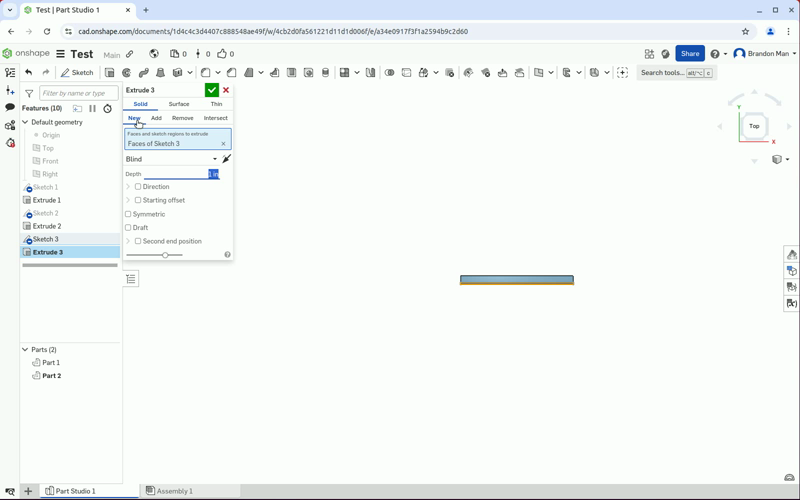
text(1.444)
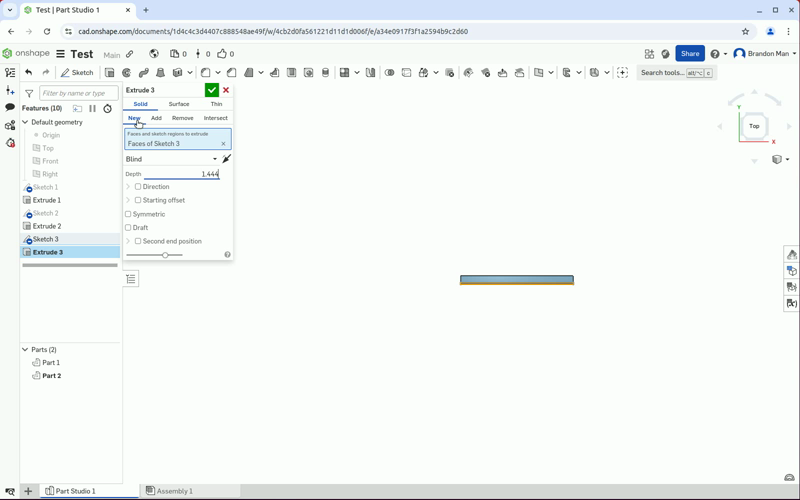
key(enter)
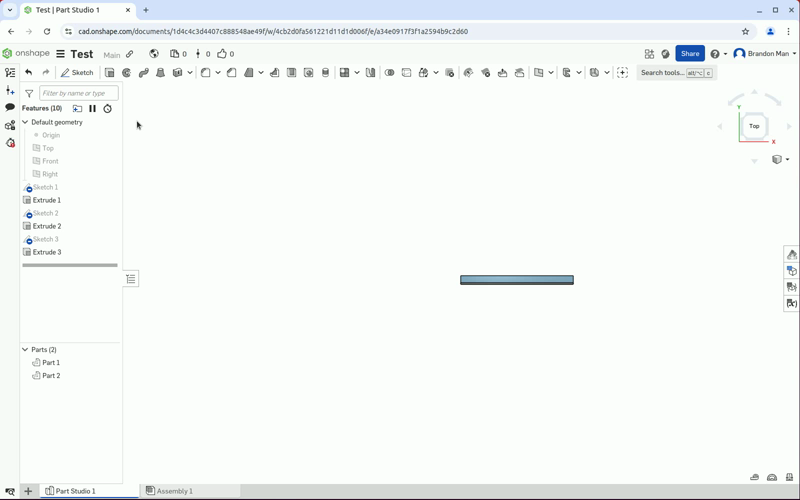
key(shift+h)
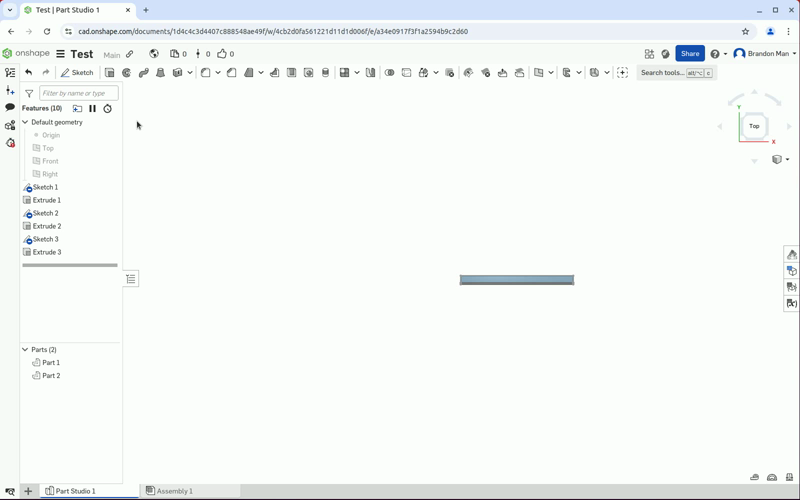
key(shift+h)
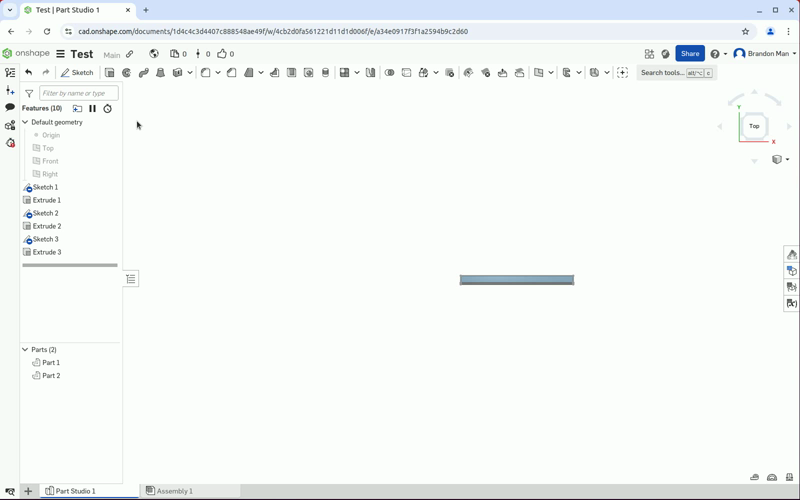
key(shift+7)
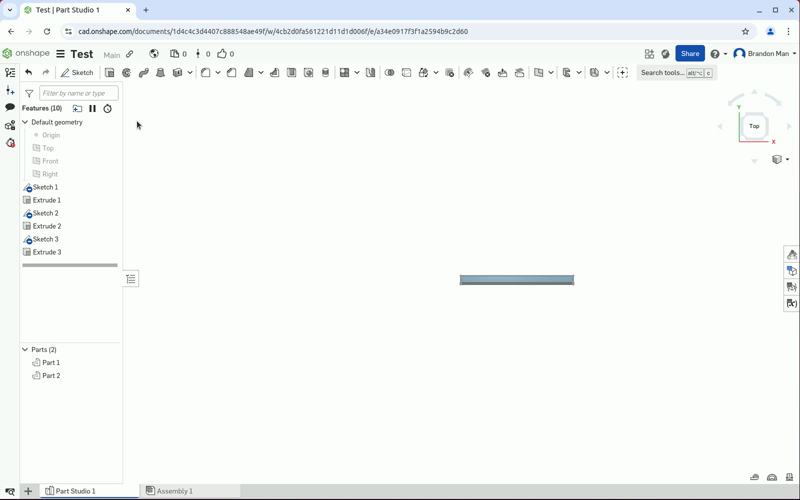
key(up, 3)
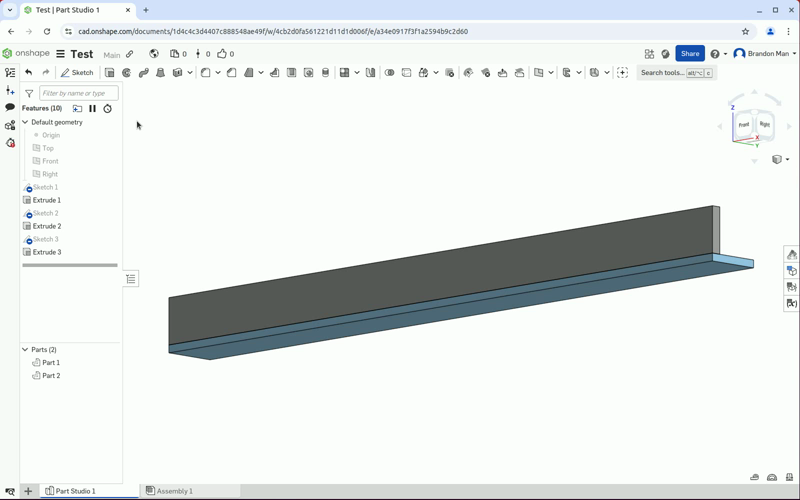
key(left, 3)
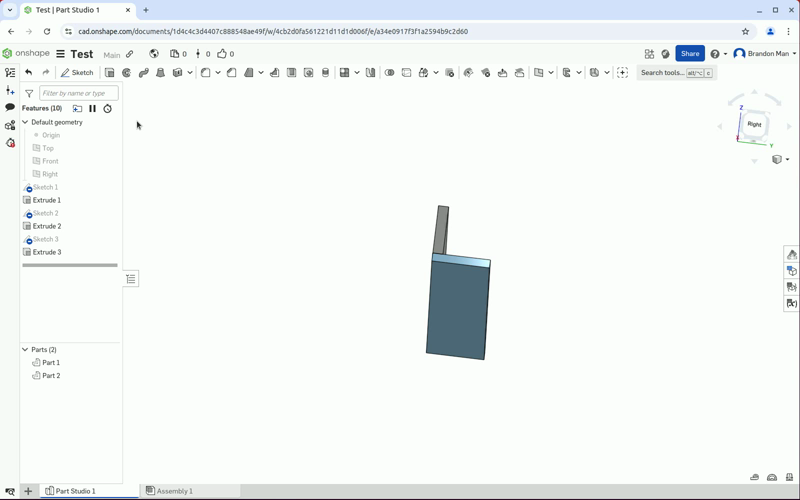
key(right, 3)
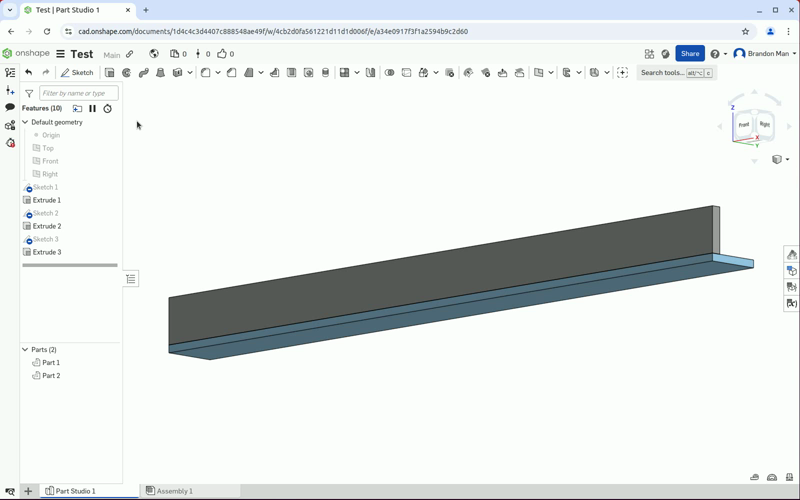
key(down, 3)
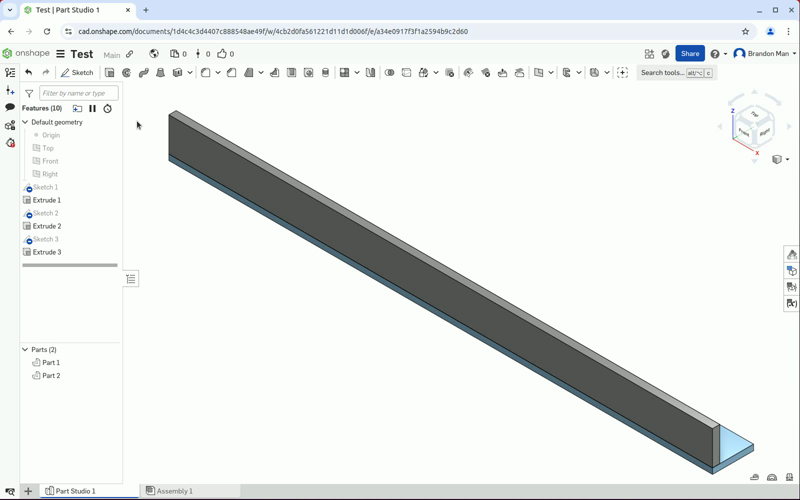
mouse_move(73, 189)
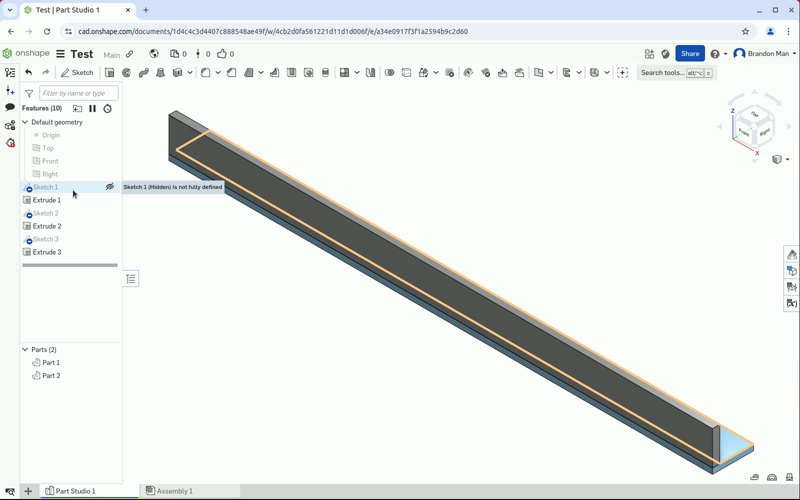
click(73, 189)